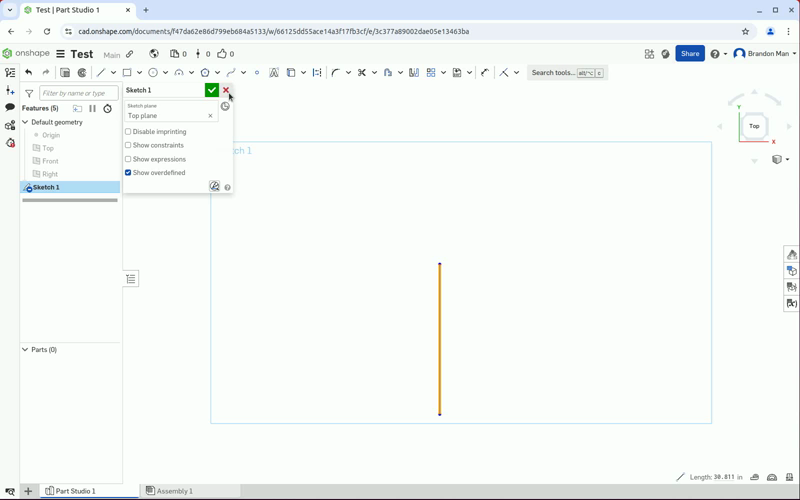
key(shift+h)
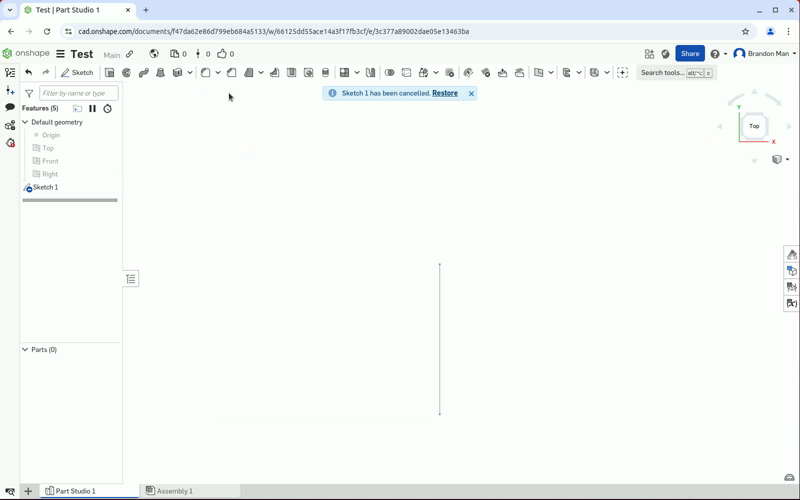
key(shift+s)
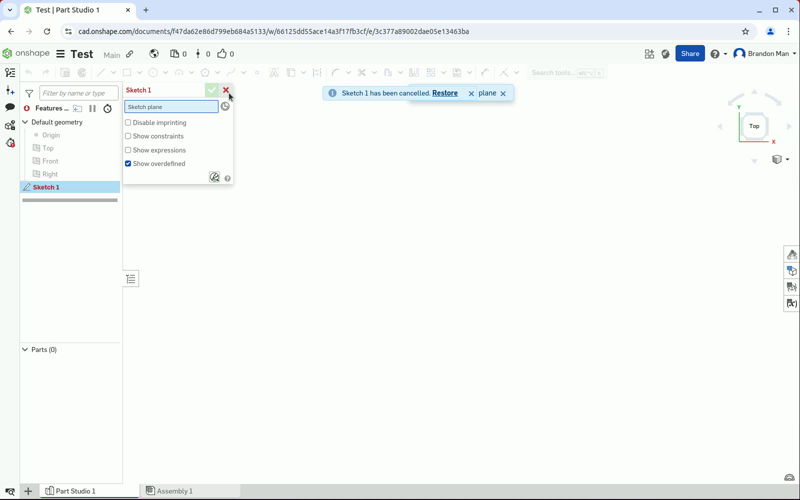
mouse_move(73, 150)
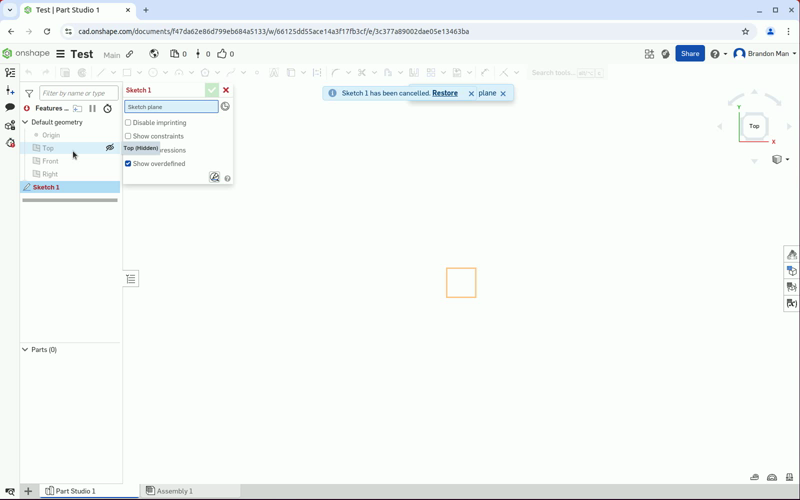
click(73, 150)
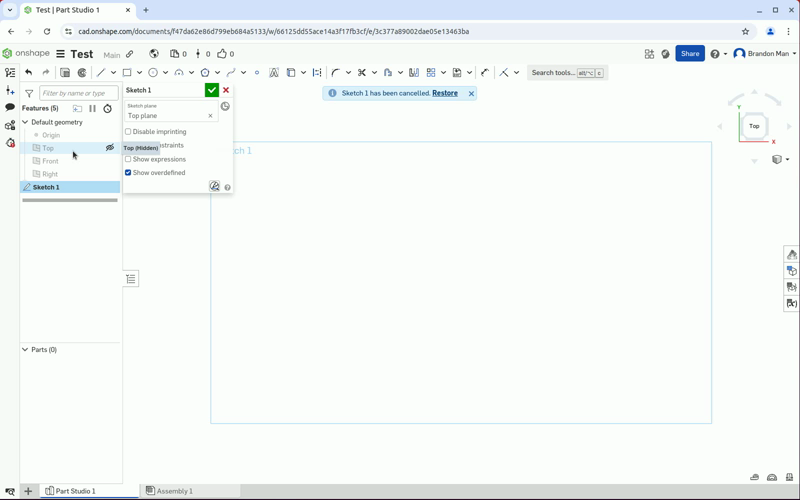
mouse_move(73, 352)
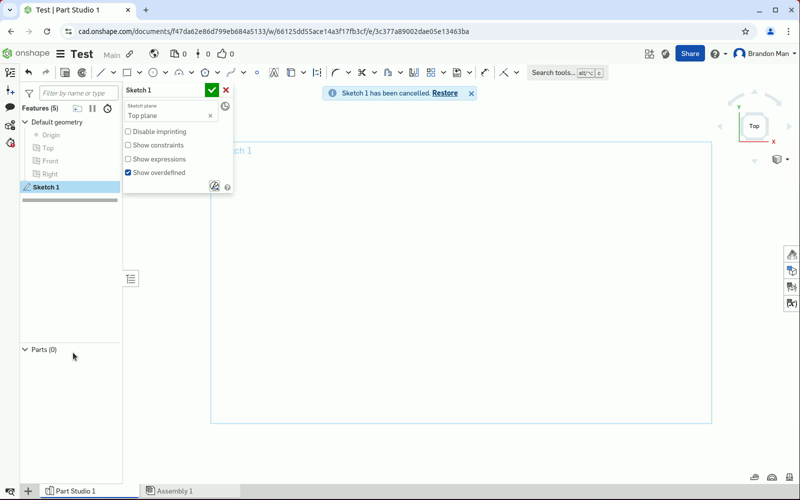
key(y)
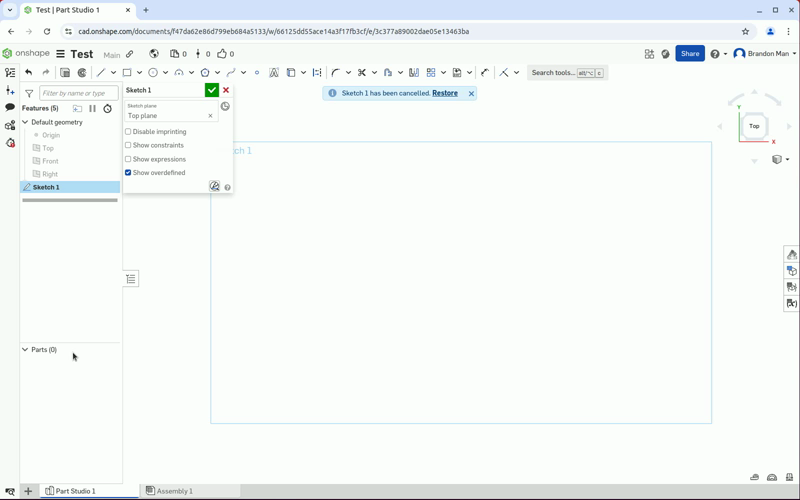
key(l)
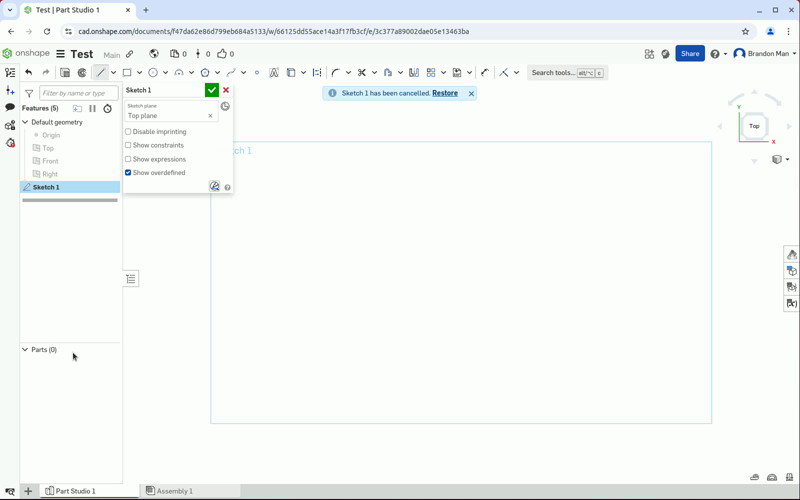
key_down(shift)
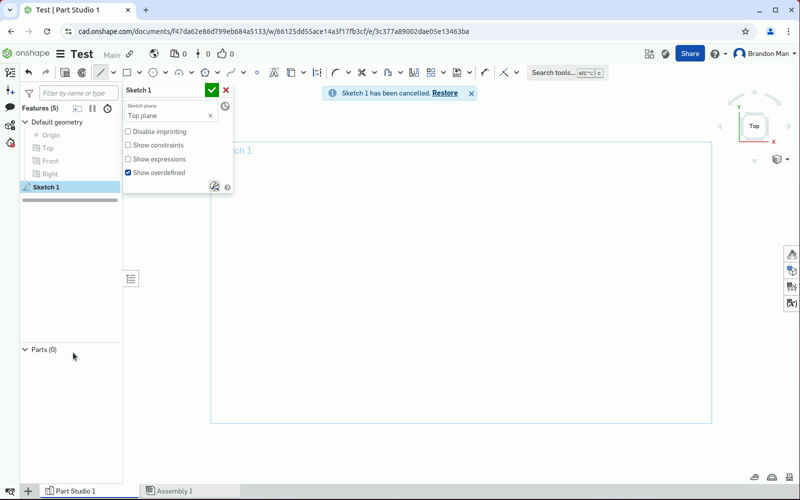
mouse_move(386, 251)
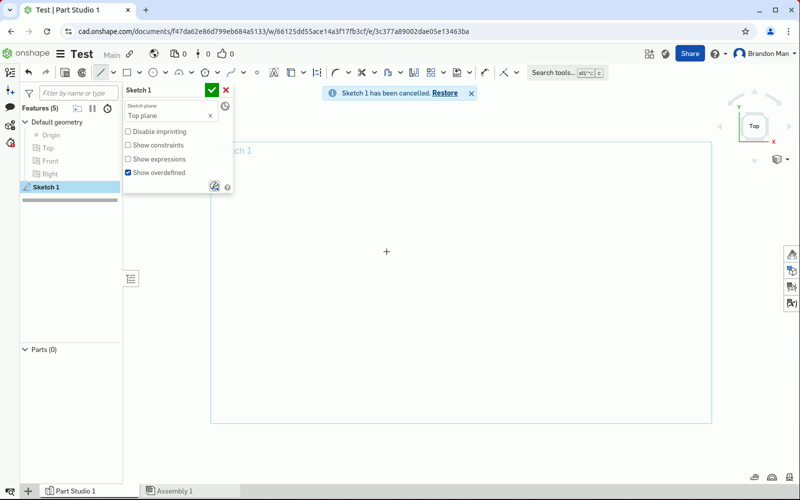
click(386, 251)
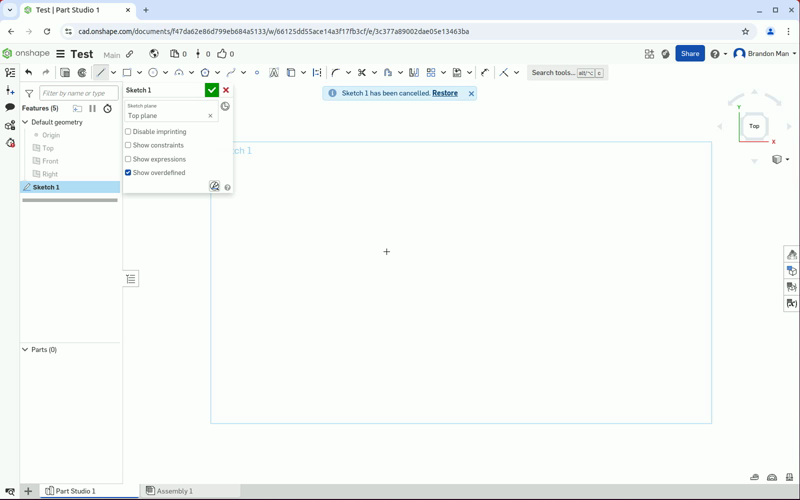
key_up(shift)
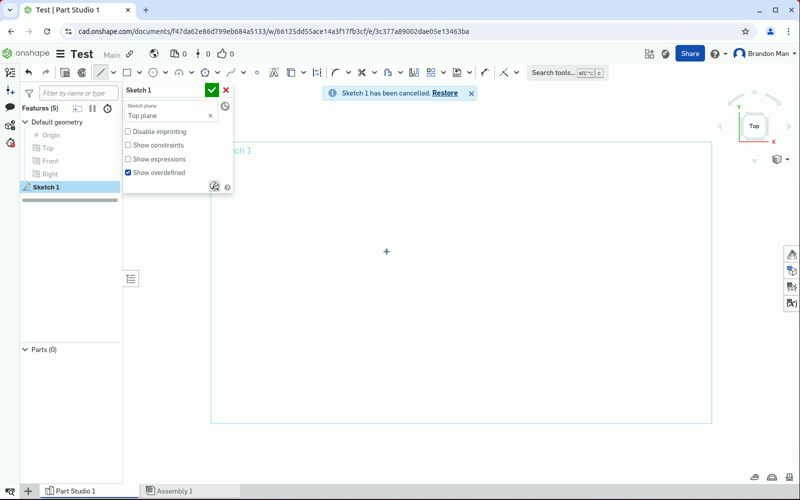
key_down(shift)
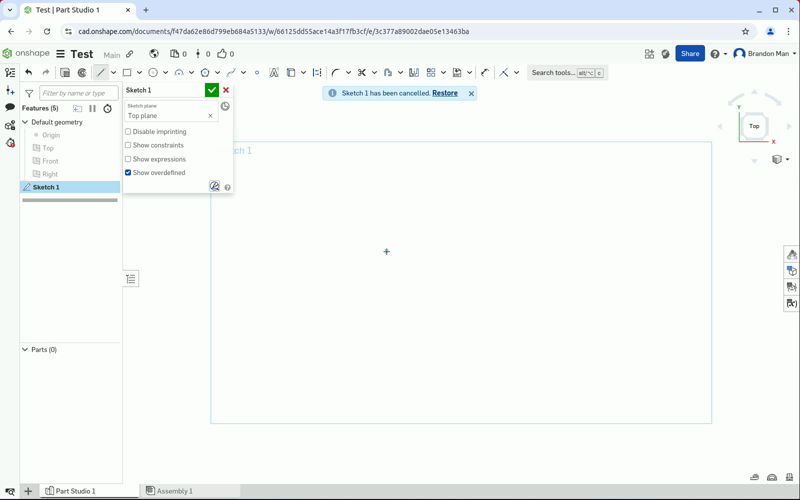
mouse_move(450, 251)
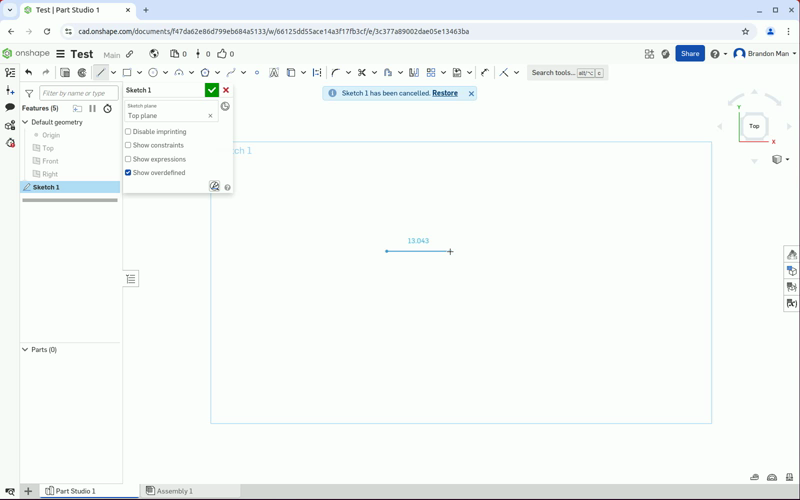
click(450, 251)
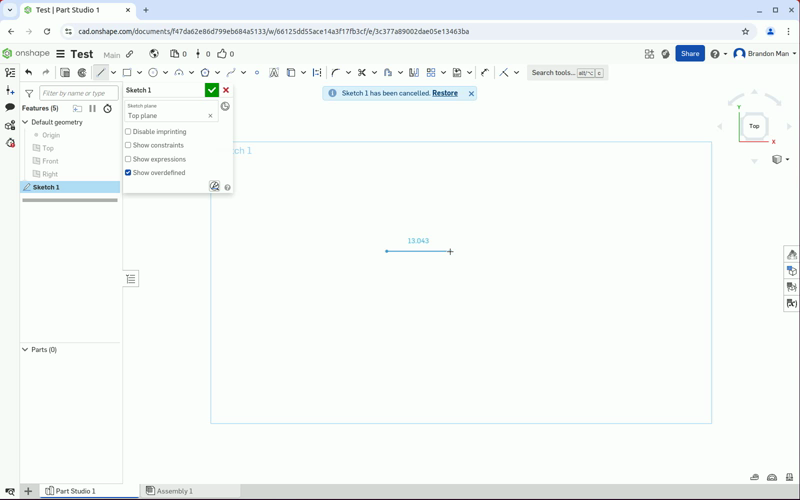
key_up(shift)
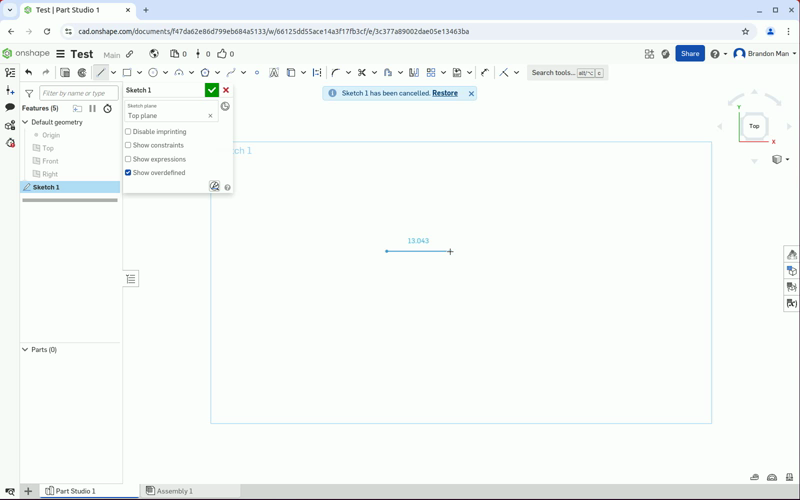
key_down(shift)
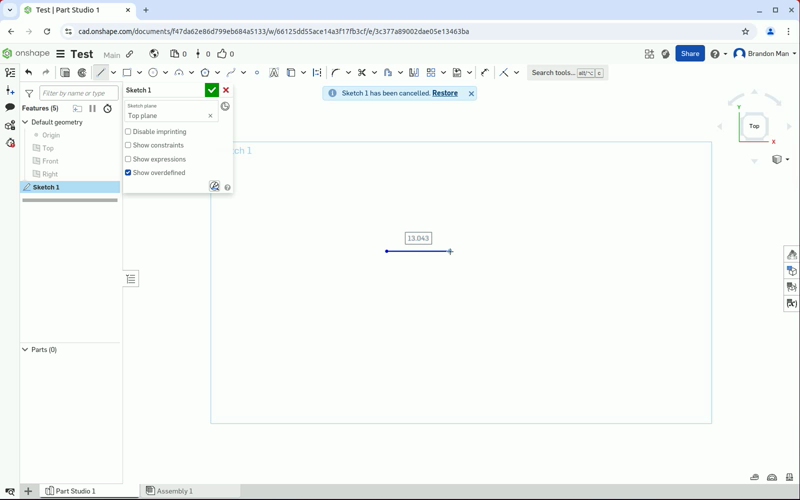
mouse_move(450, 170)
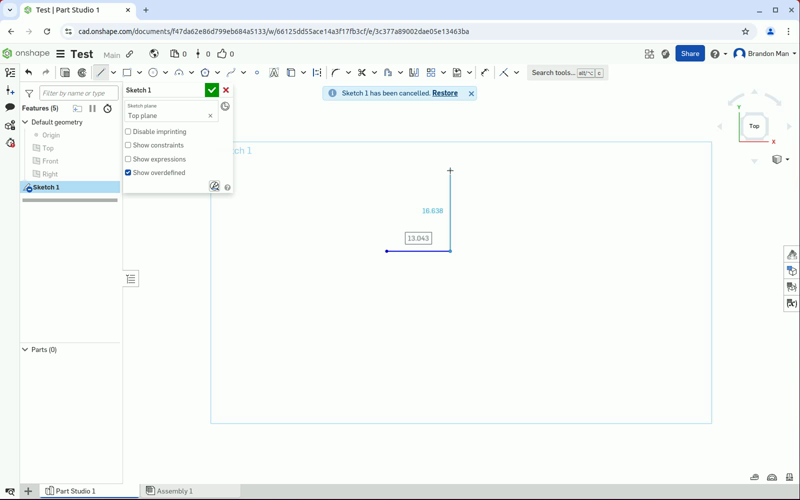
click(450, 170)
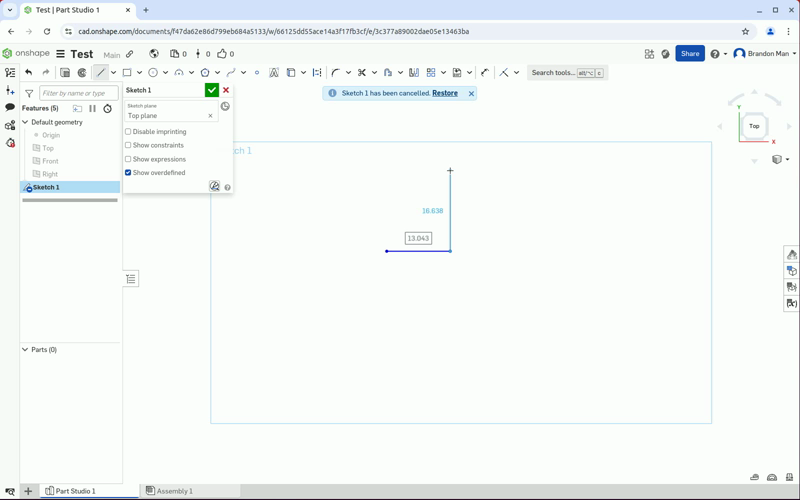
key_up(shift)
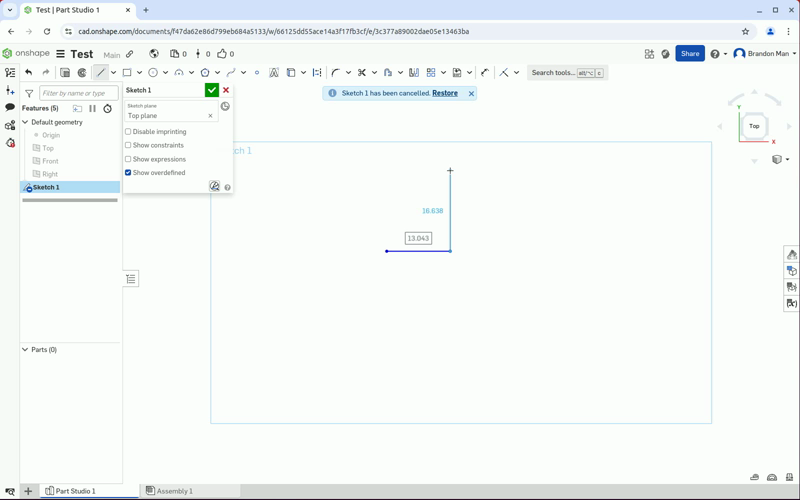
key_down(shift)
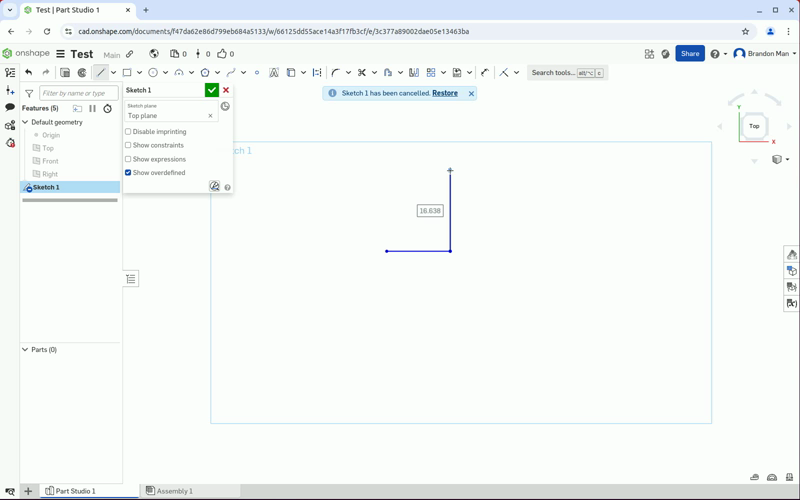
mouse_move(386, 170)
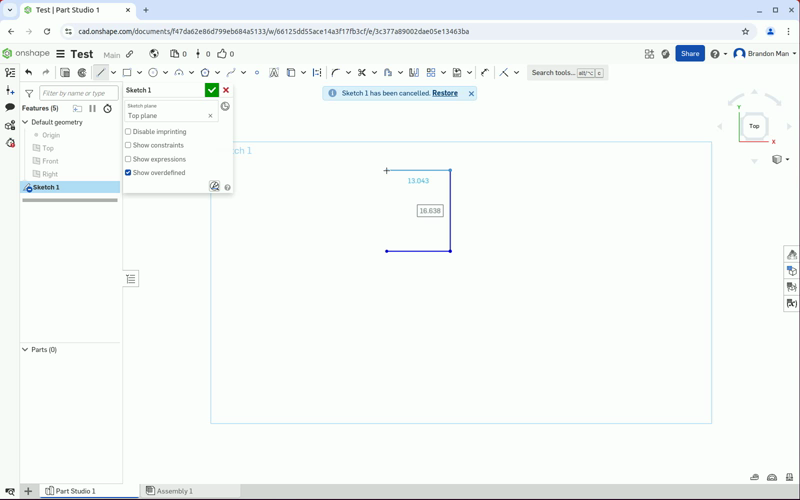
click(386, 170)
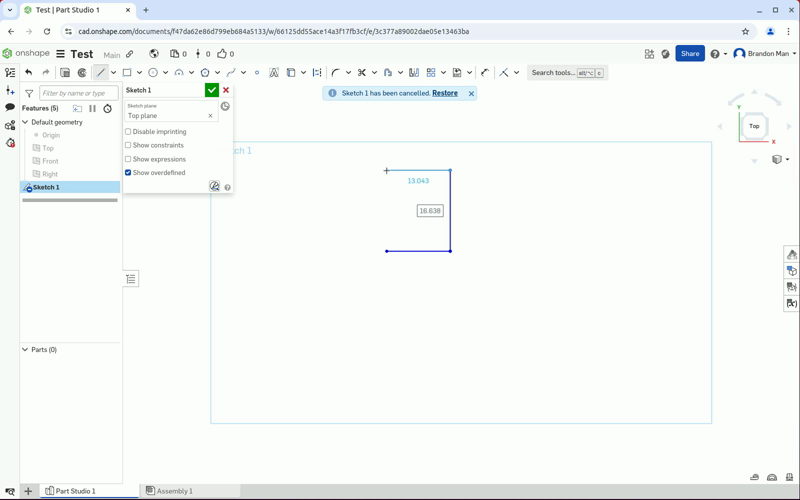
key_up(shift)
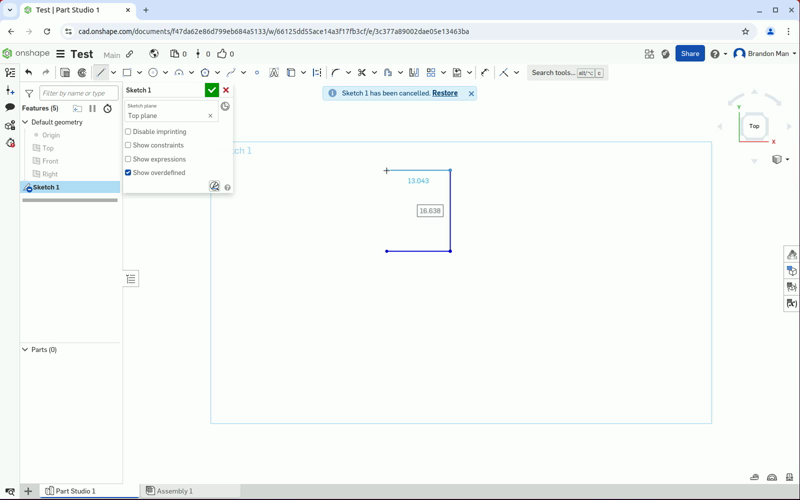
key_down(shift)
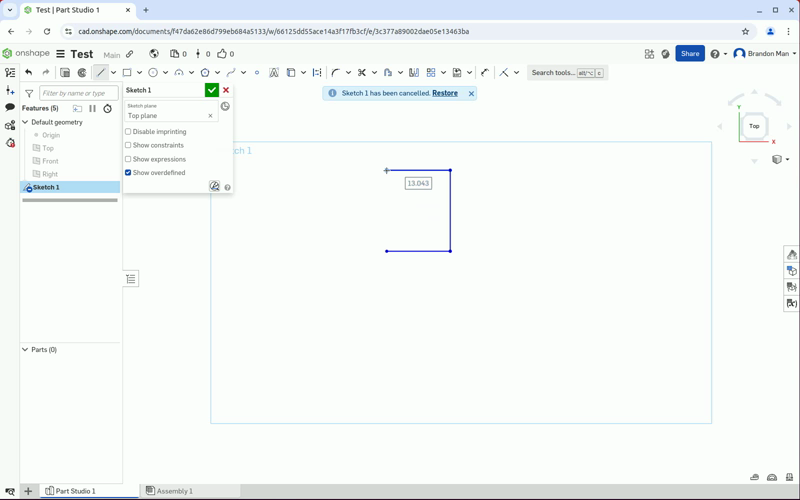
mouse_move(417, 170)
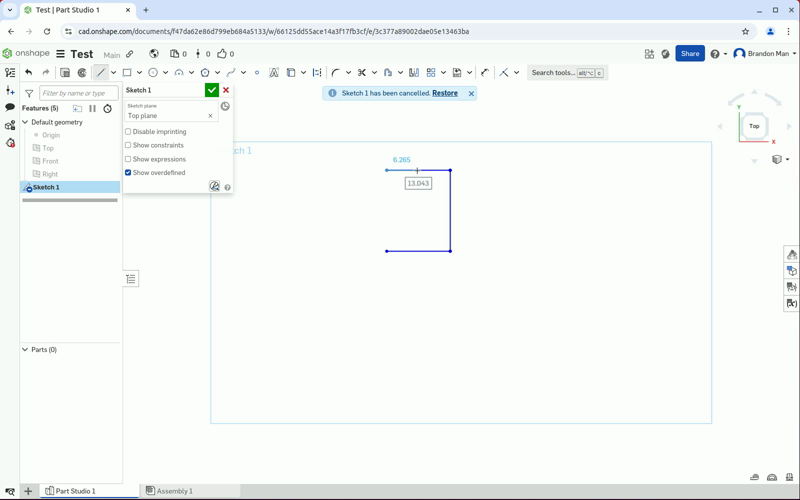
mouse_move(386, 195)
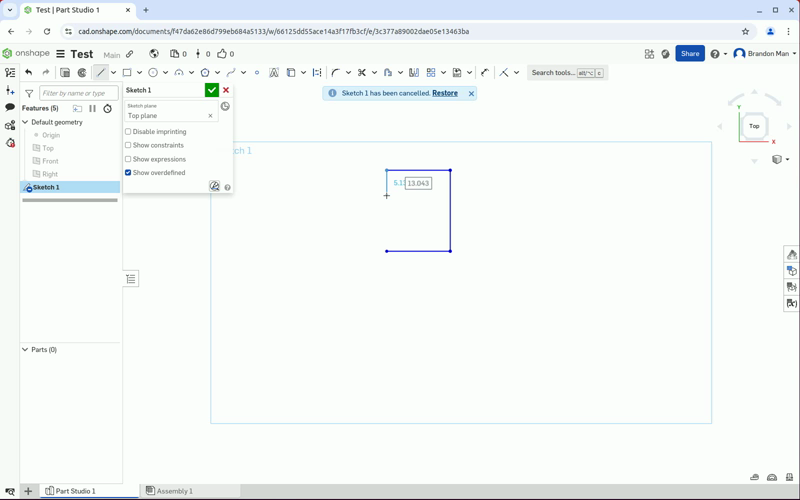
click(386, 195)
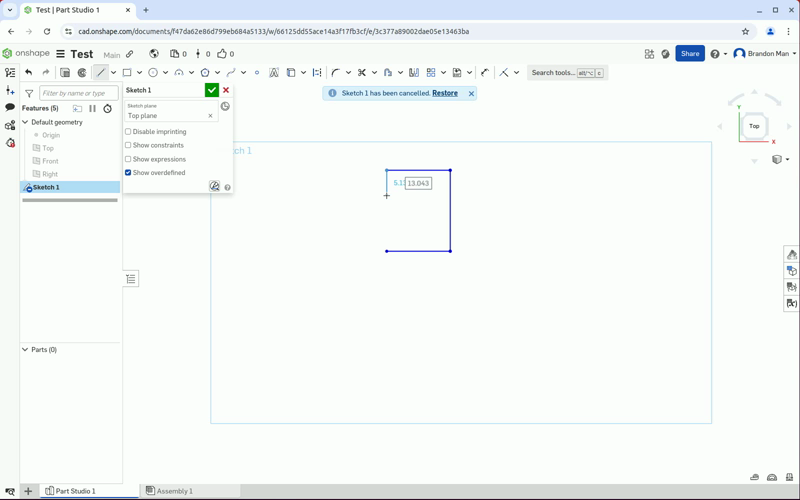
key_up(shift)
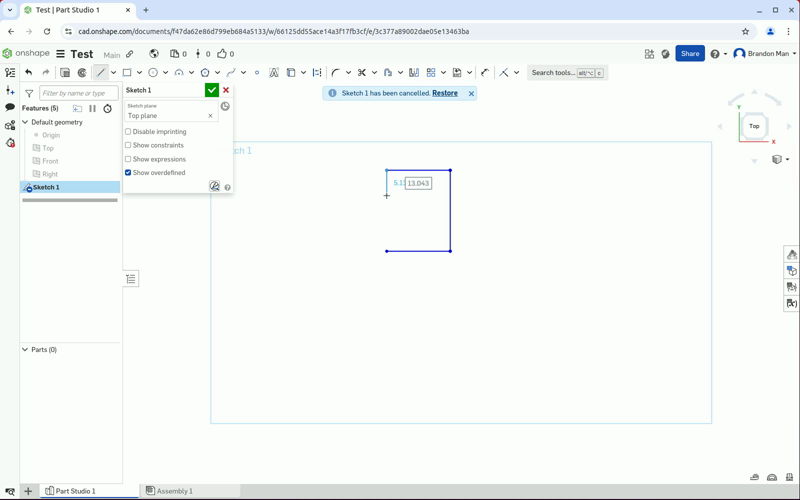
key_down(shift)
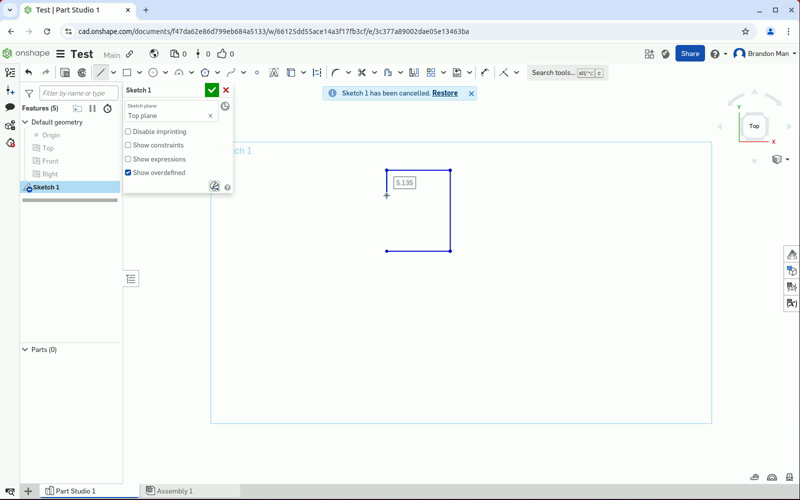
mouse_move(417, 195)
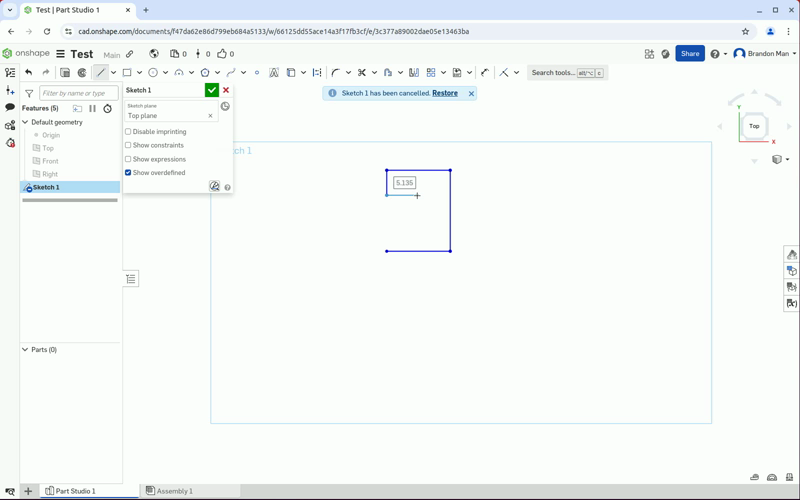
mouse_move(386, 196)
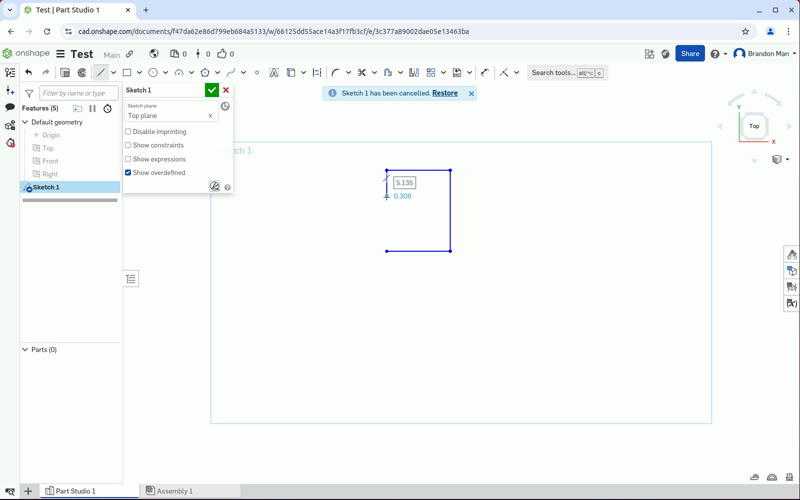
scroll(6)
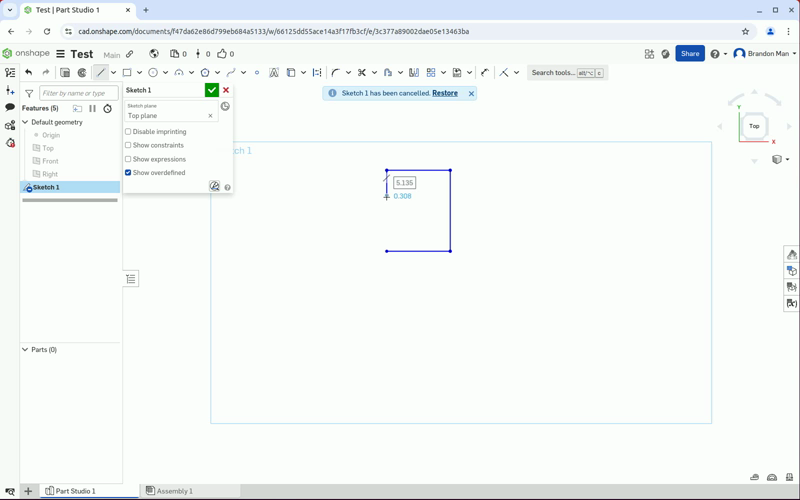
scroll(6)
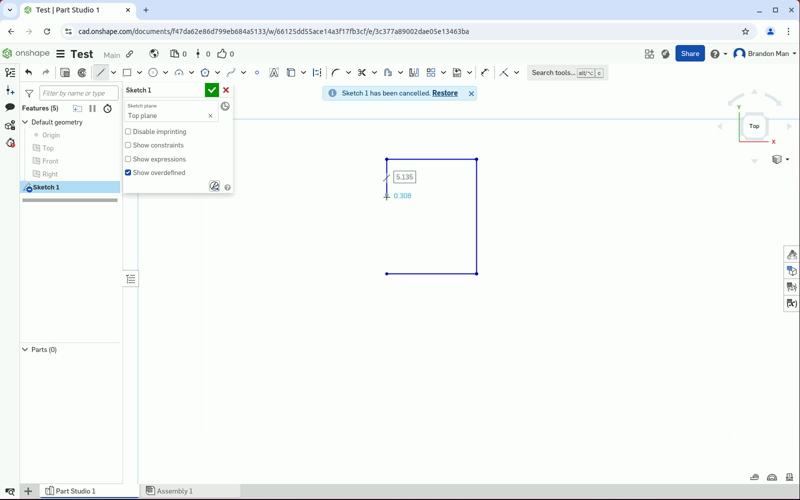
scroll(6)
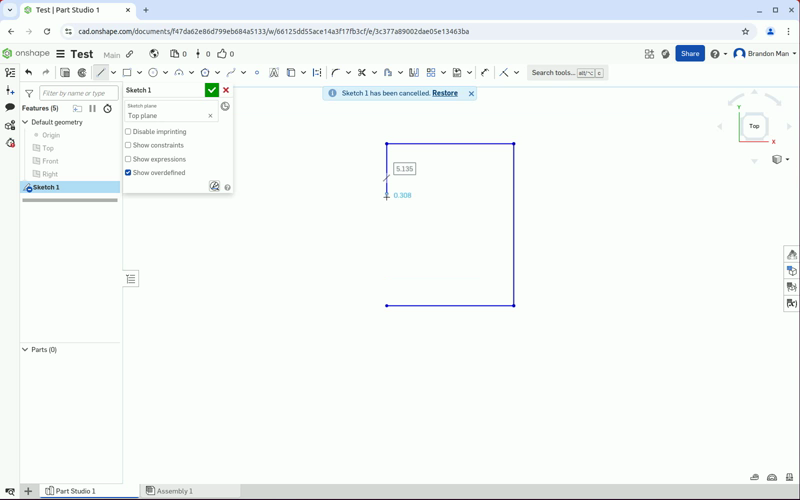
scroll(6)
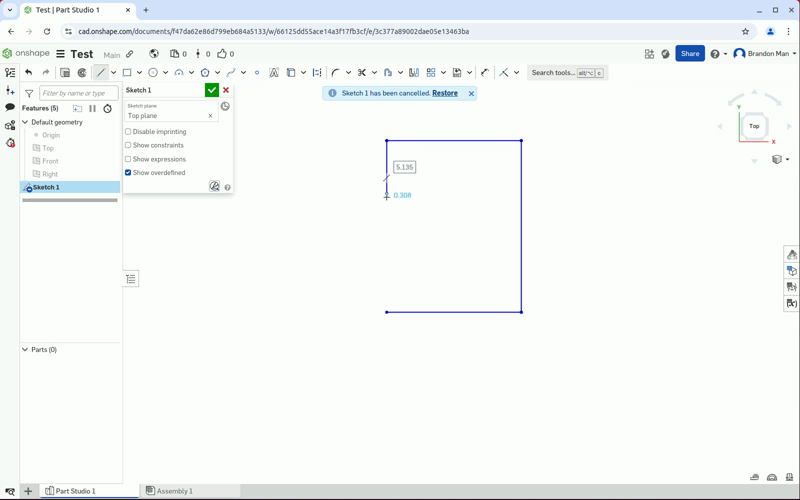
scroll(6)
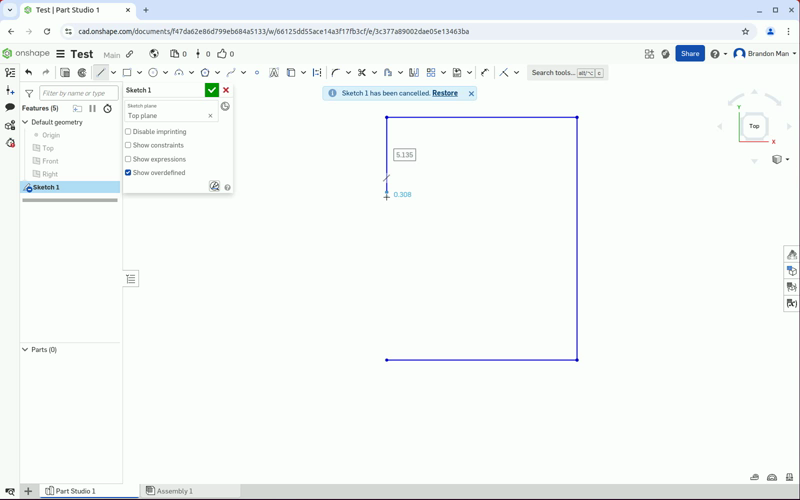
scroll(6)
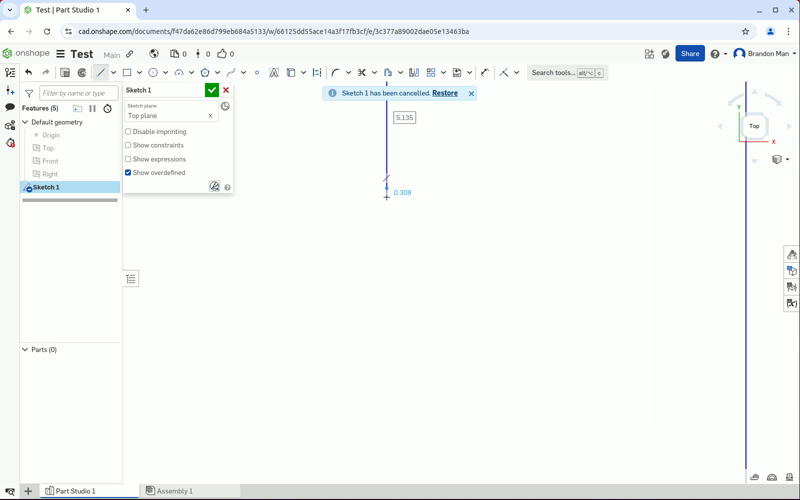
scroll(6)
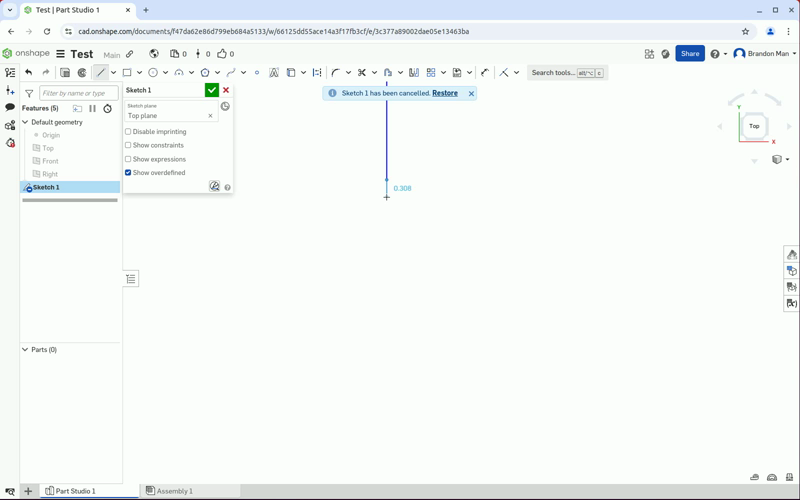
click(386, 196)
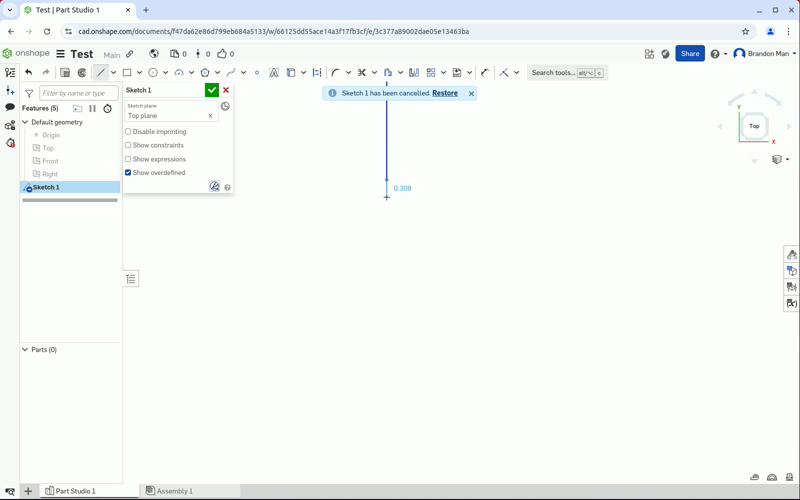
scroll(-6)
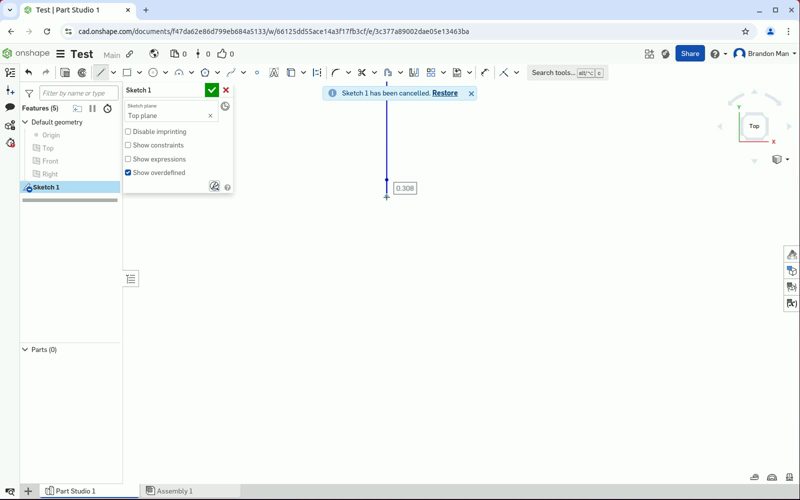
scroll(-6)
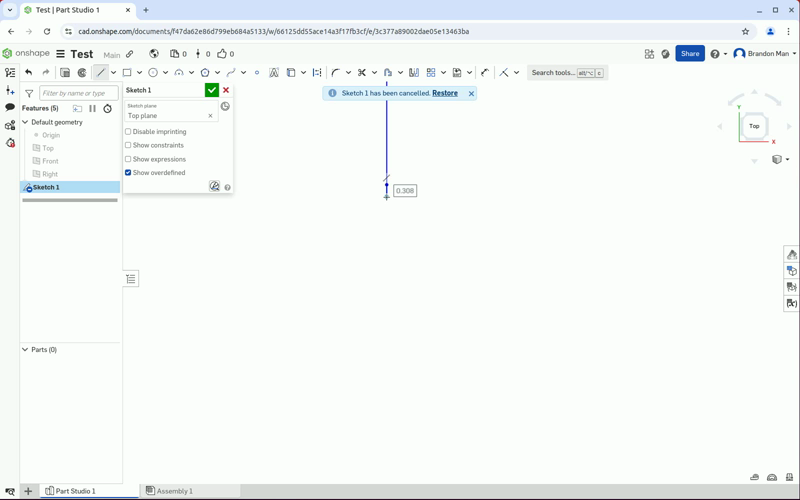
scroll(-6)
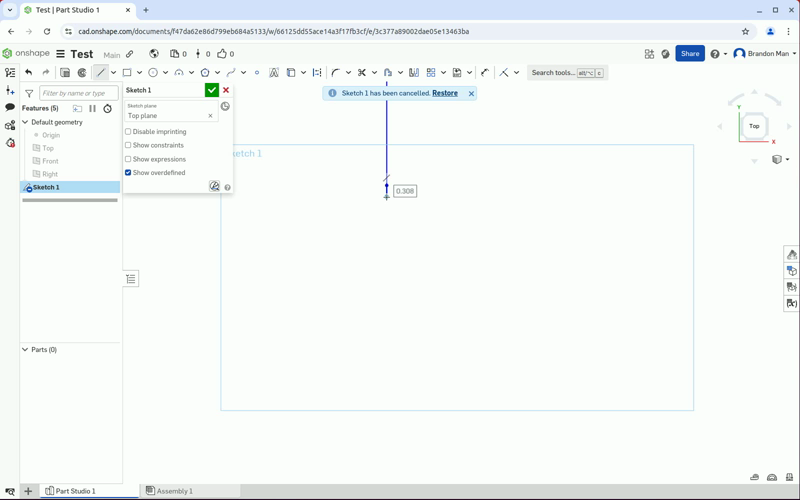
scroll(-6)
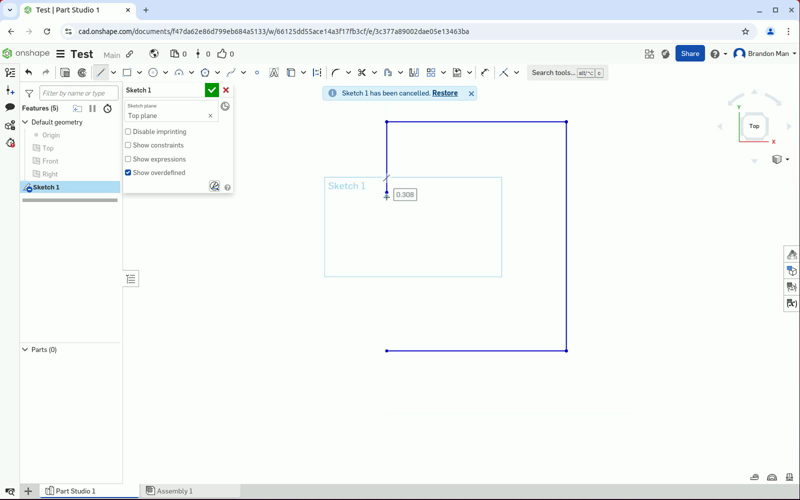
scroll(-6)
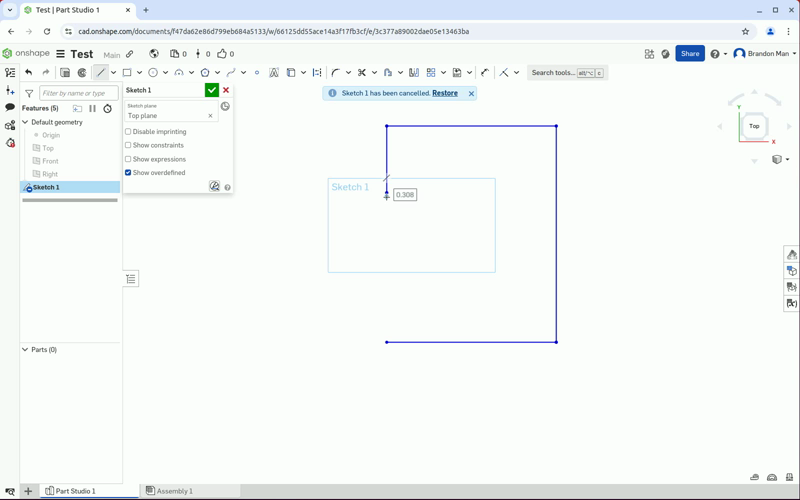
scroll(-6)
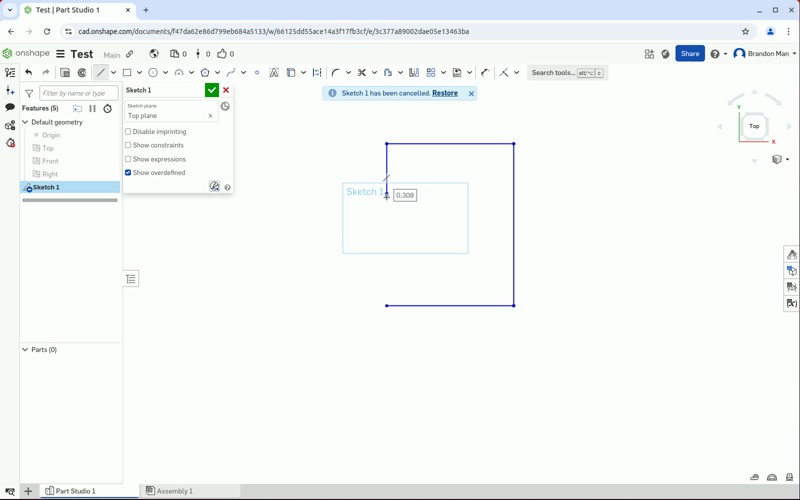
scroll(-6)
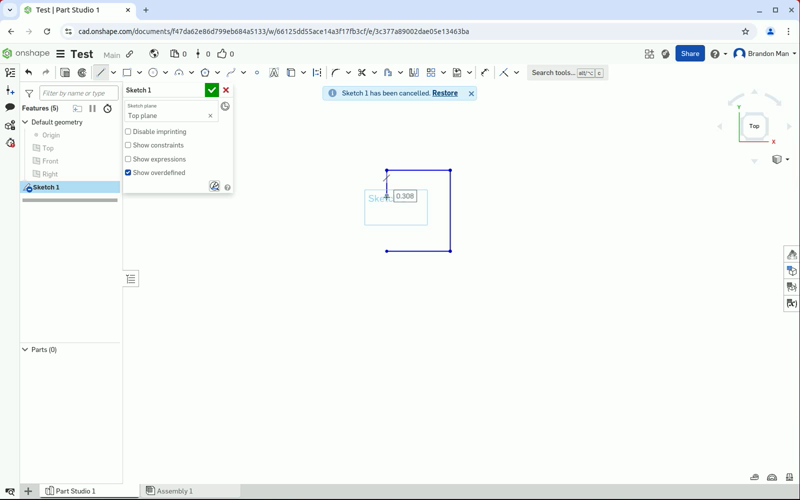
key_up(shift)
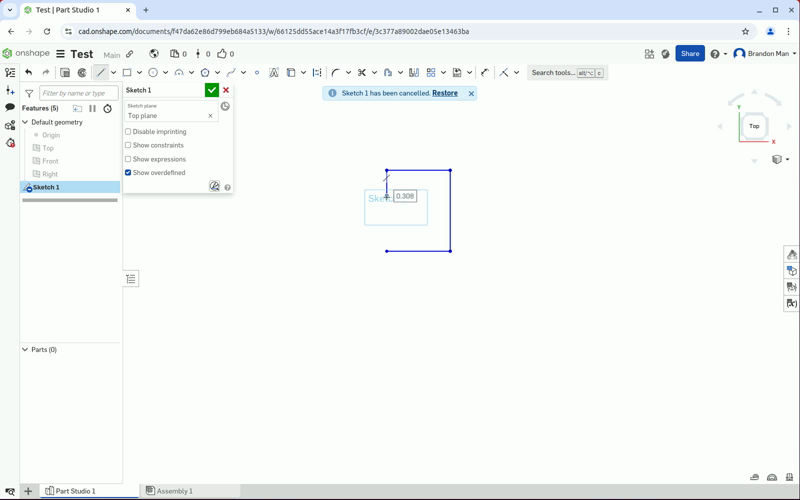
key_down(shift)
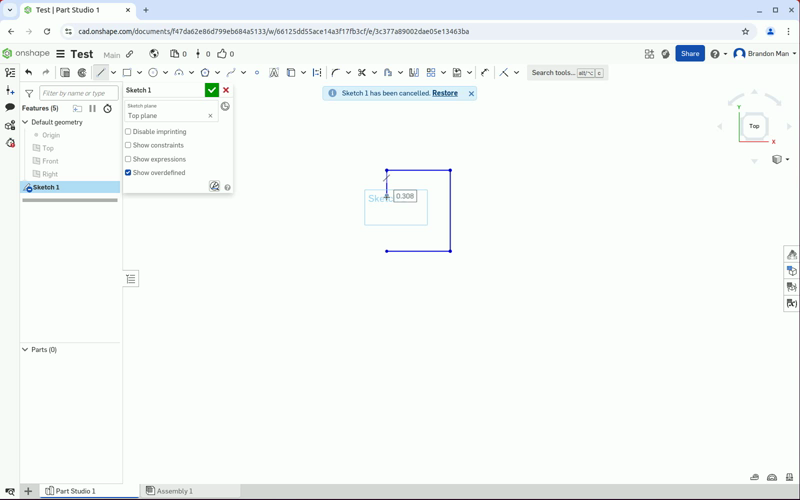
mouse_move(417, 196)
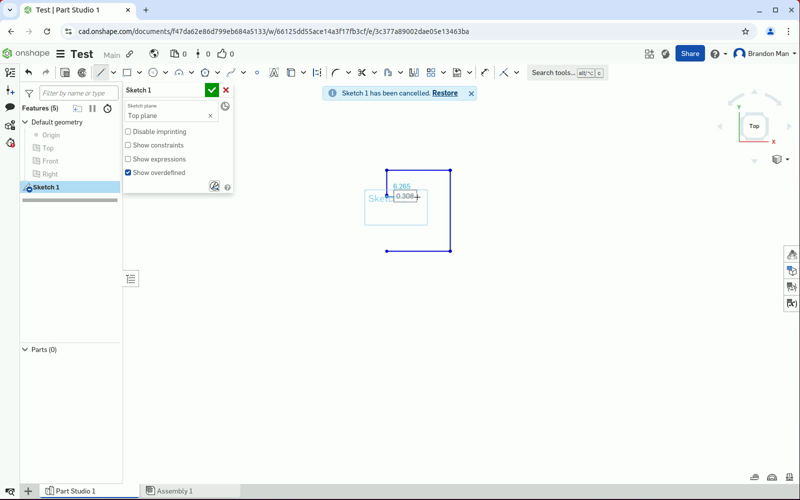
mouse_move(386, 212)
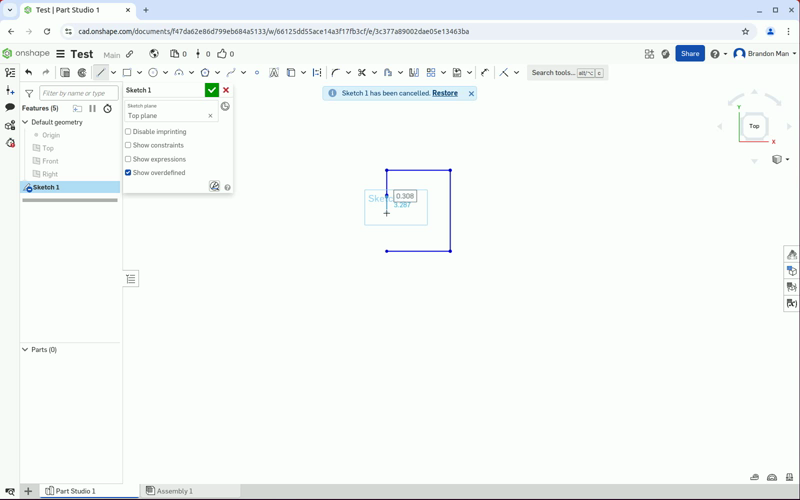
click(386, 212)
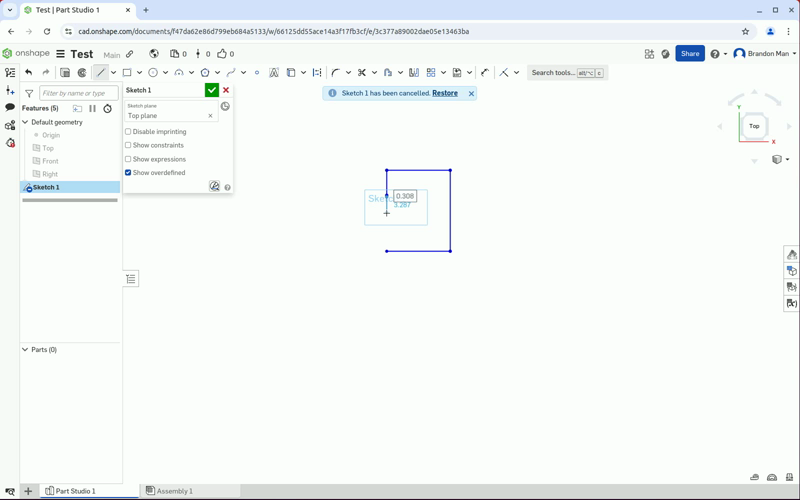
key_up(shift)
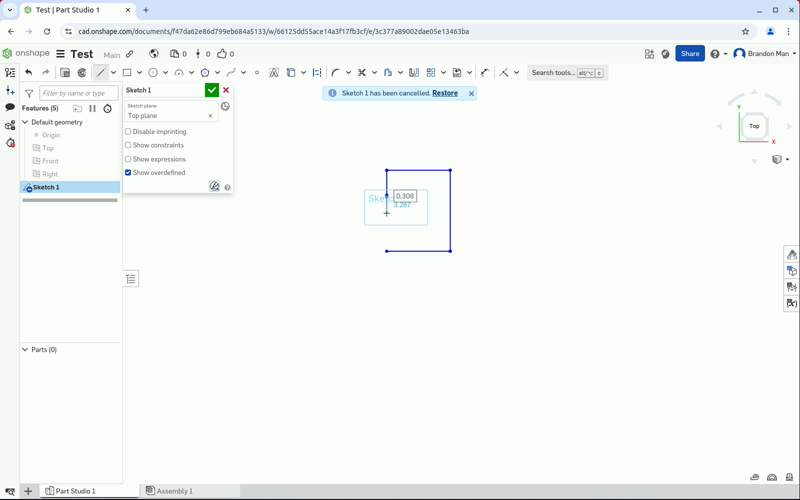
key_down(shift)
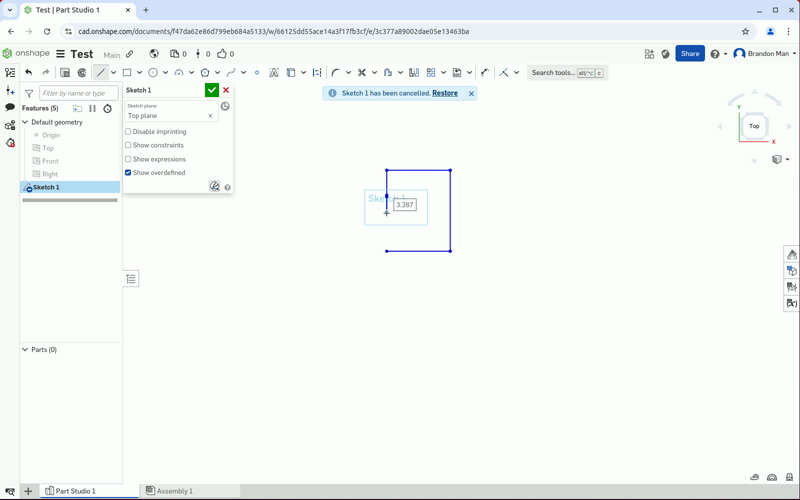
mouse_move(417, 212)
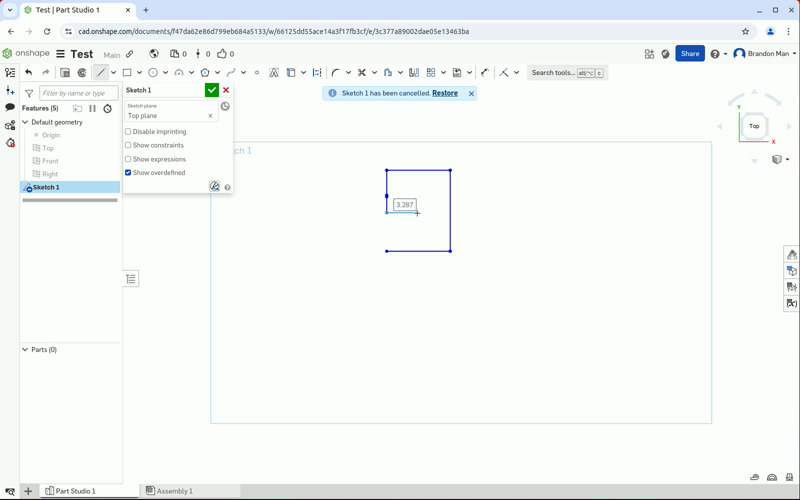
mouse_move(392, 212)
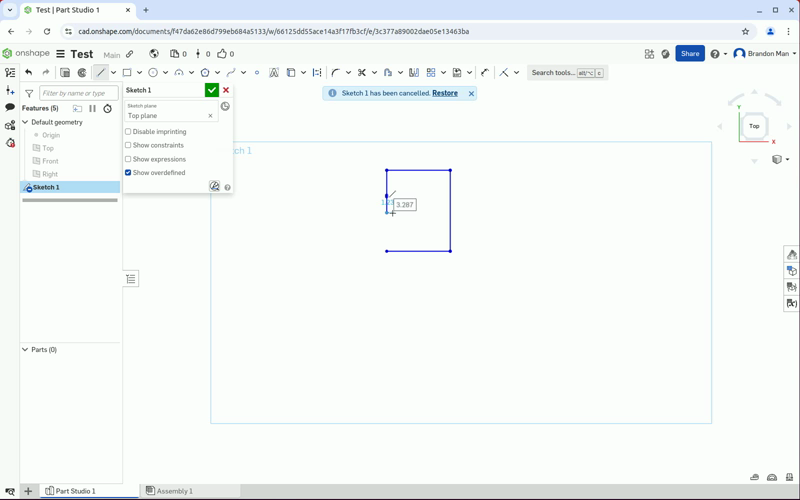
scroll(6)
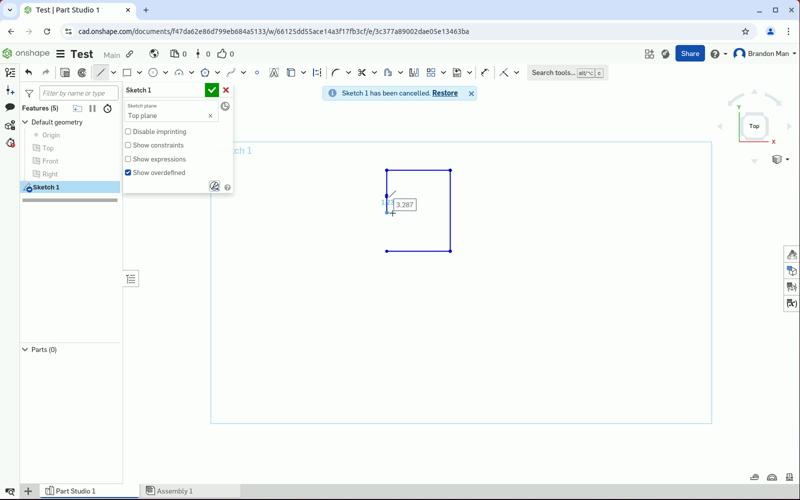
scroll(6)
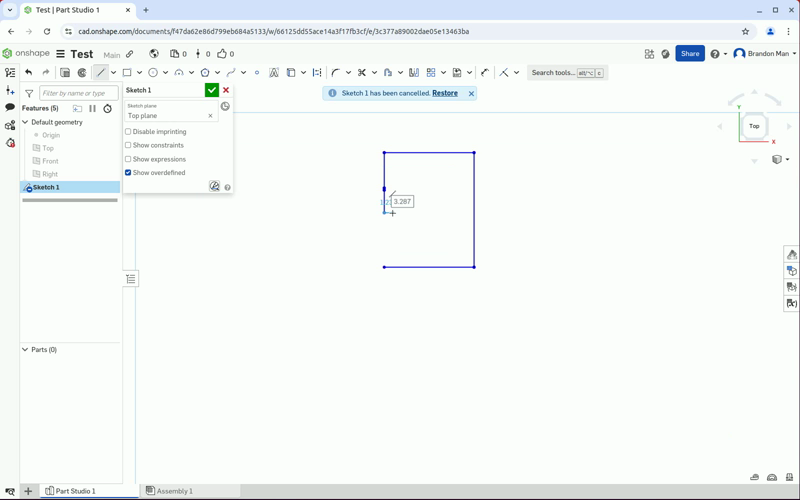
scroll(6)
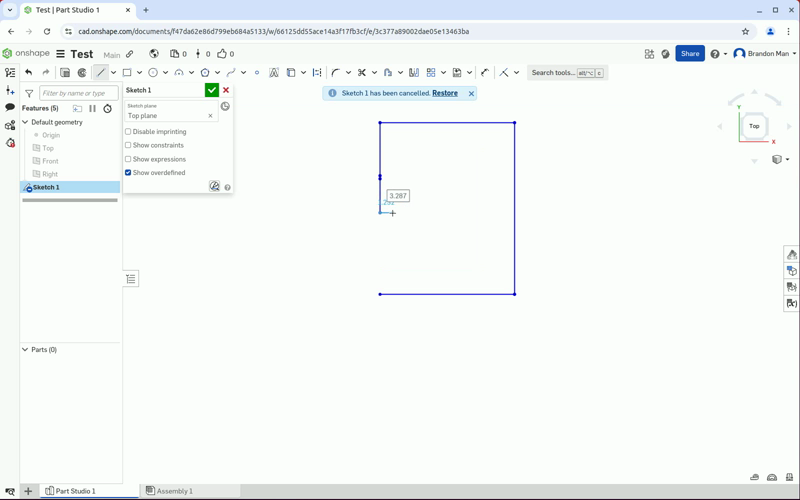
scroll(6)
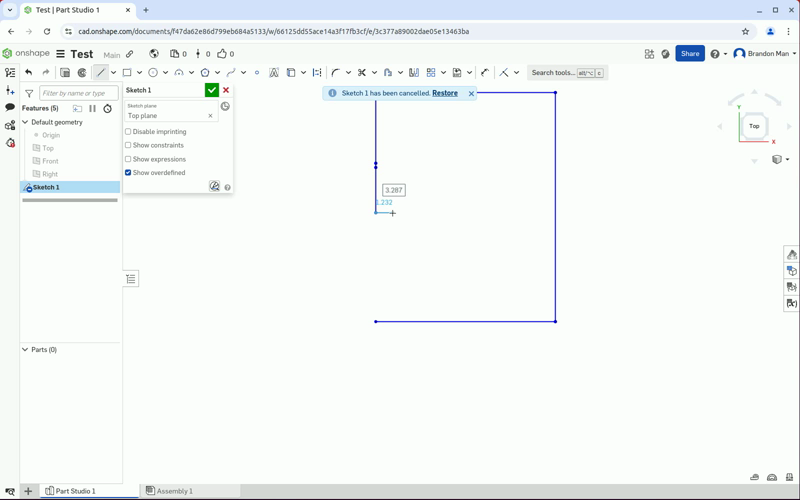
scroll(6)
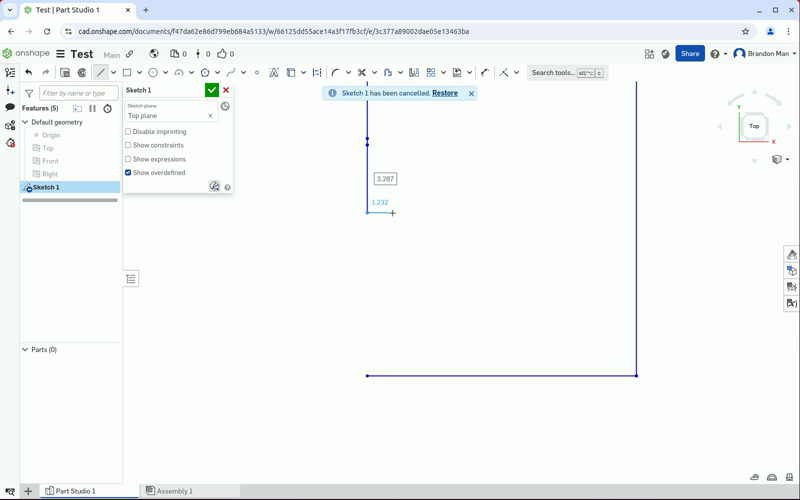
scroll(6)
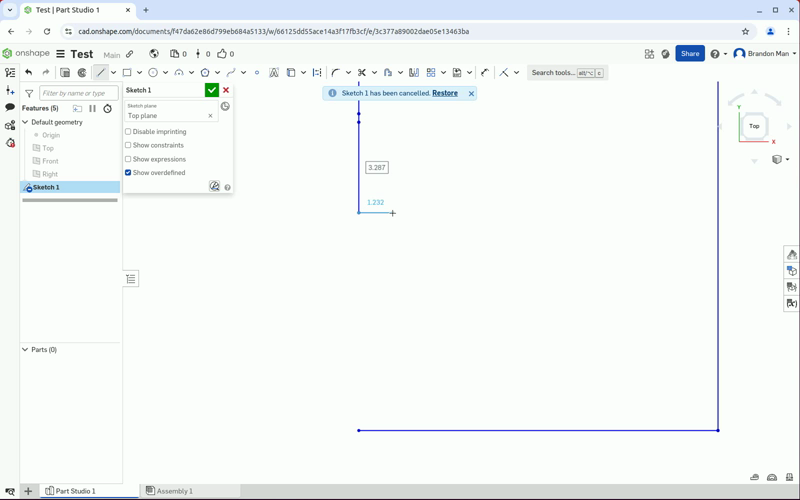
scroll(6)
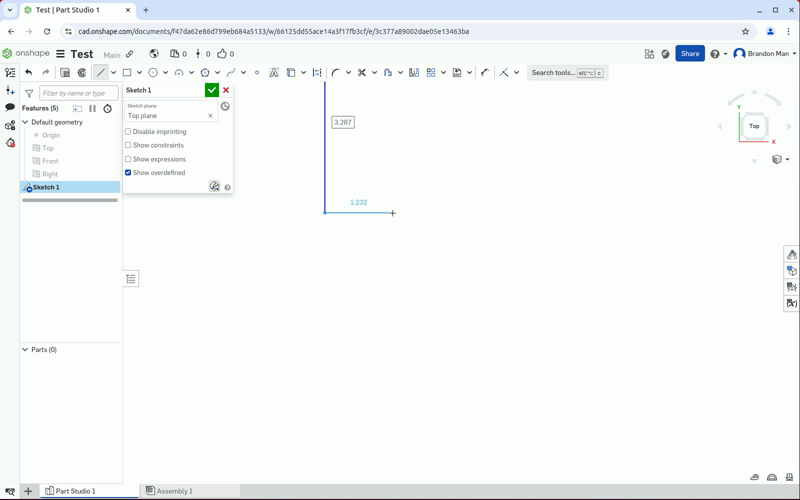
click(392, 212)
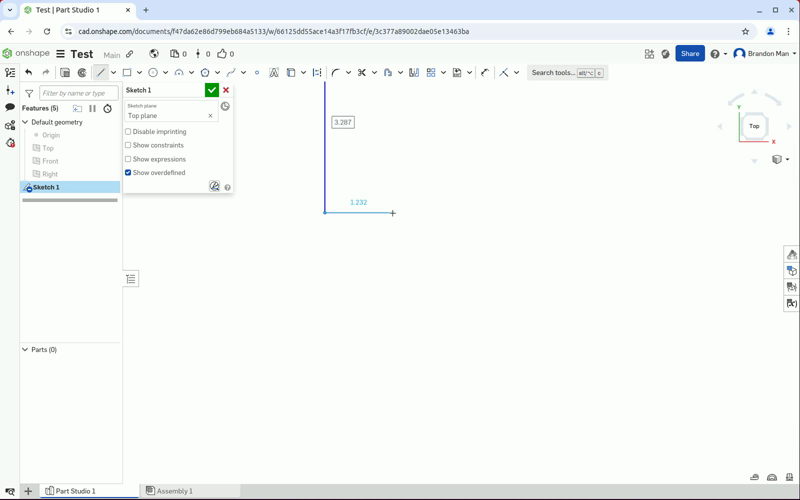
scroll(-6)
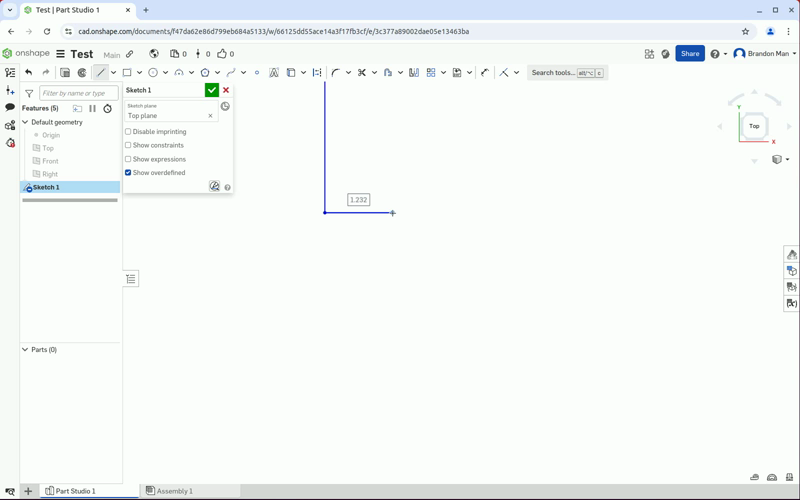
scroll(-6)
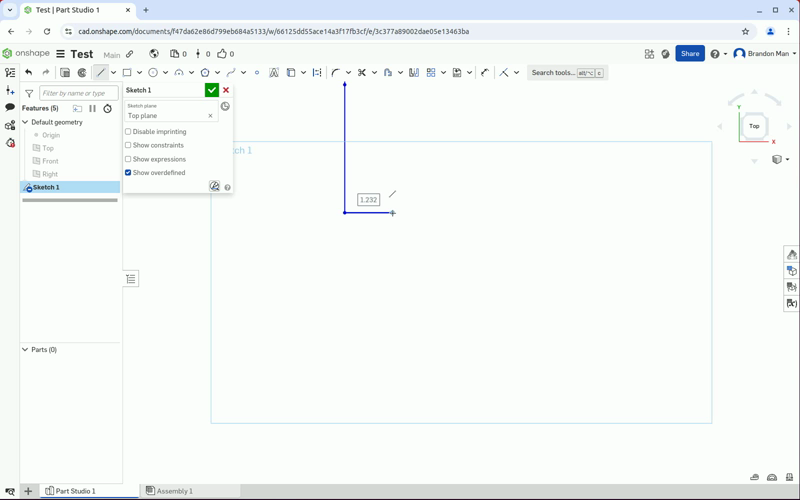
scroll(-6)
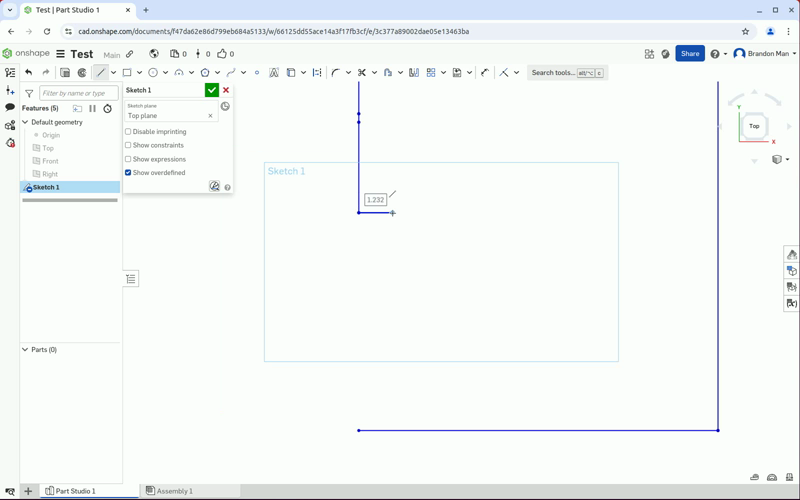
scroll(-6)
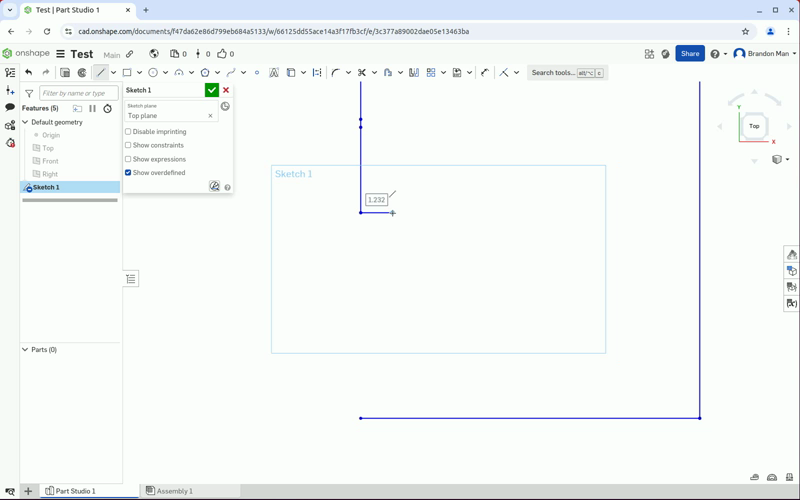
scroll(-6)
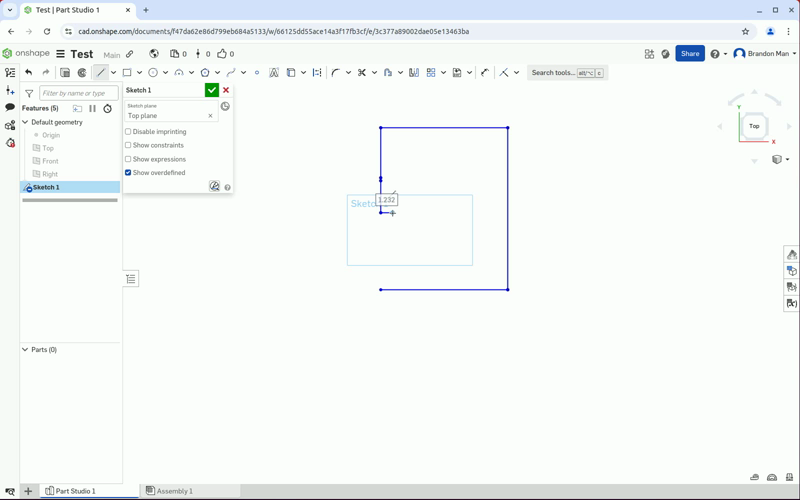
scroll(-6)
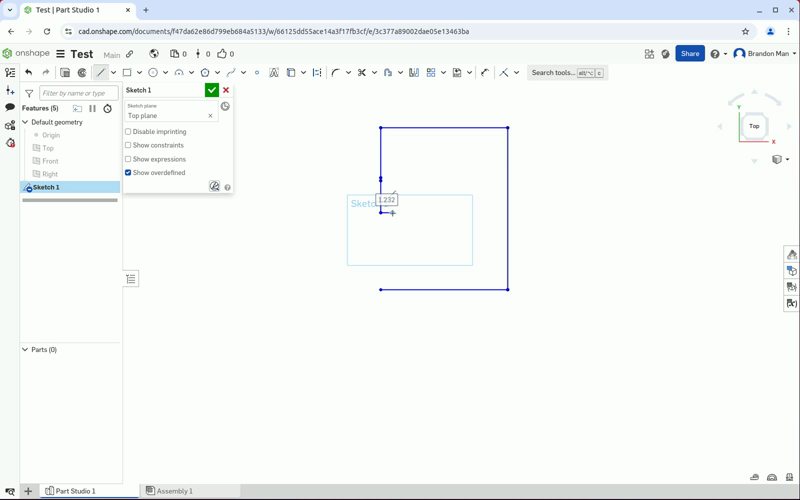
scroll(-6)
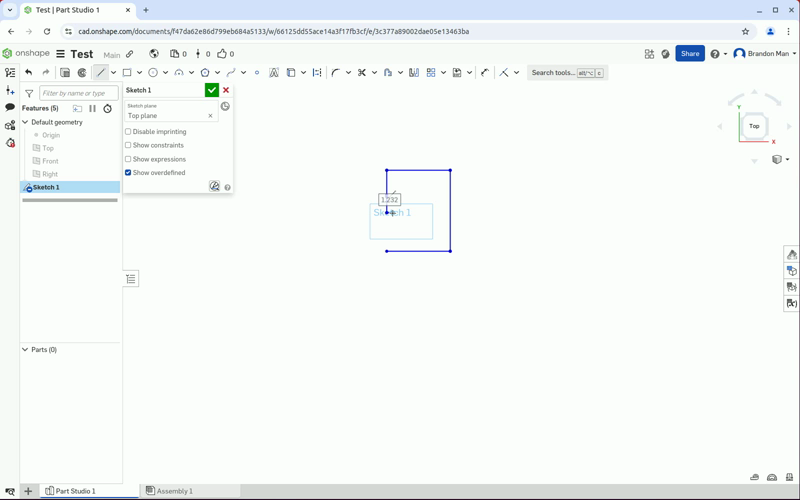
key_up(shift)
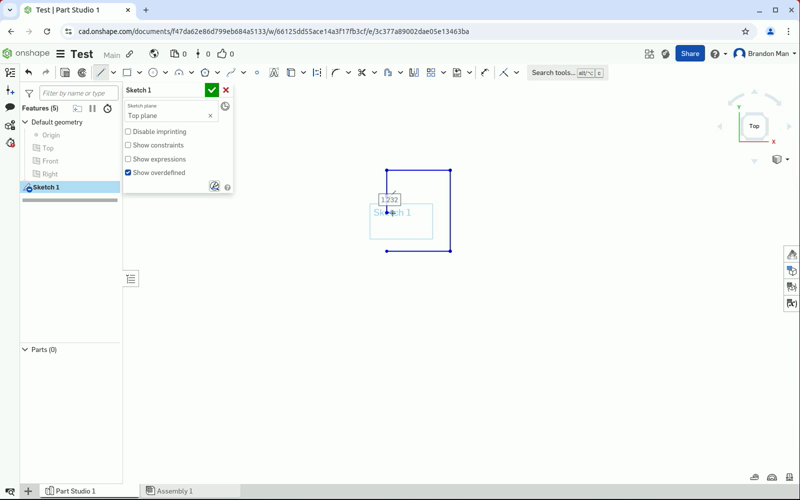
key_down(shift)
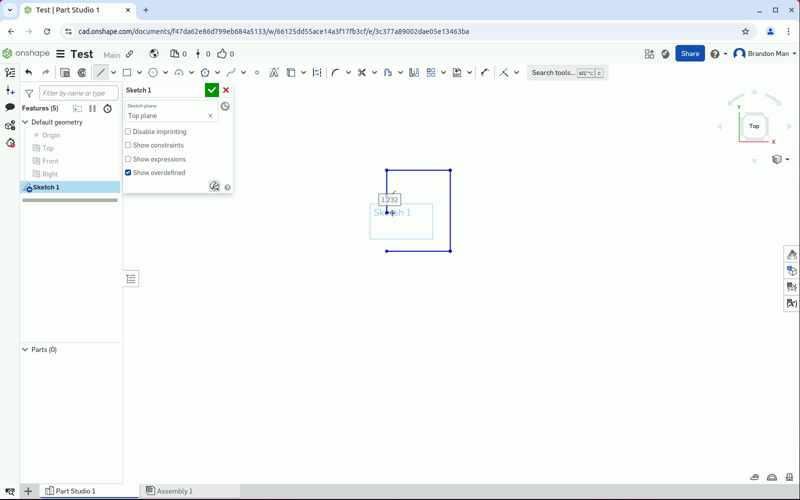
mouse_move(422, 212)
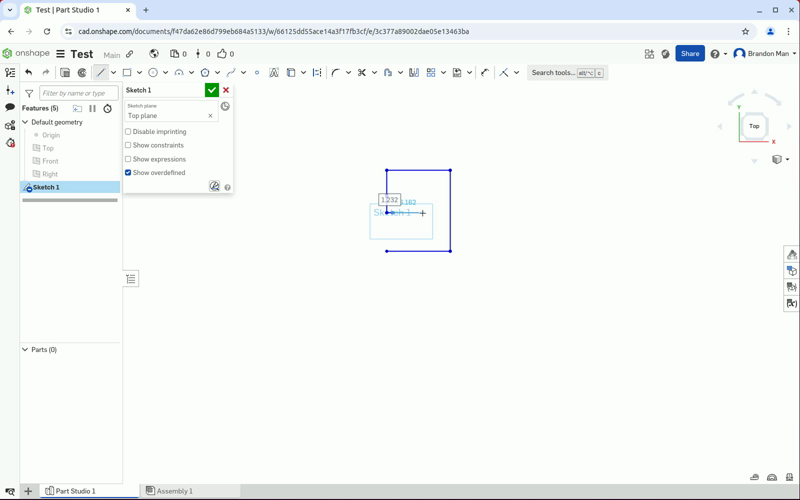
mouse_move(392, 223)
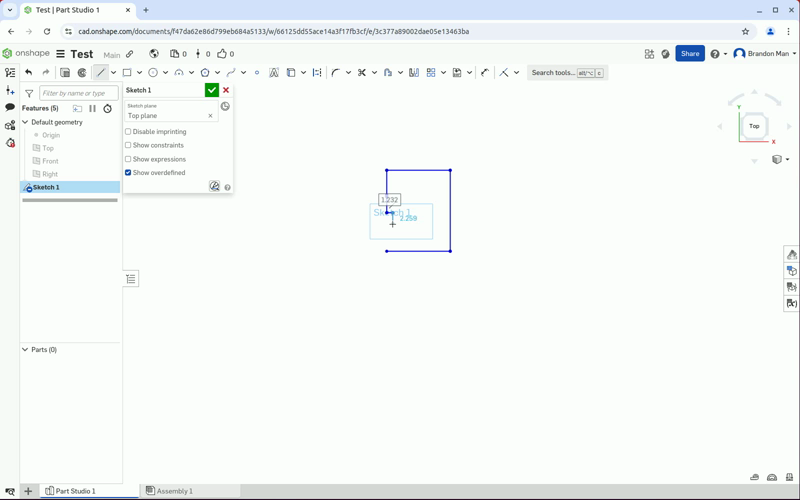
click(392, 223)
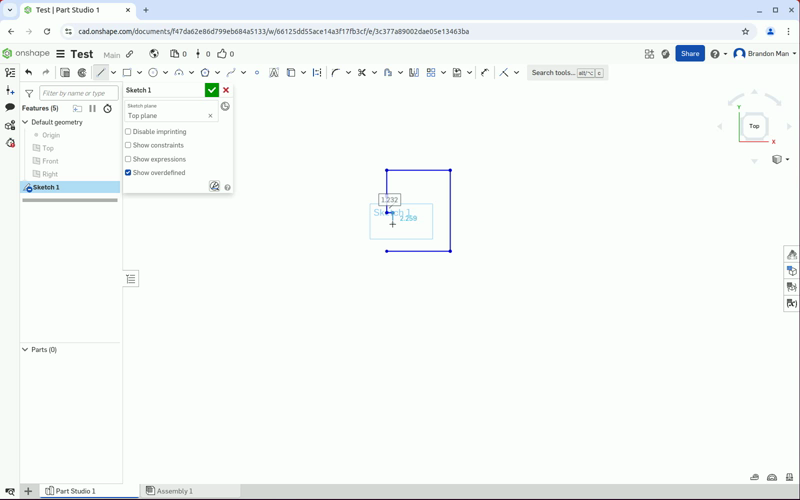
key_up(shift)
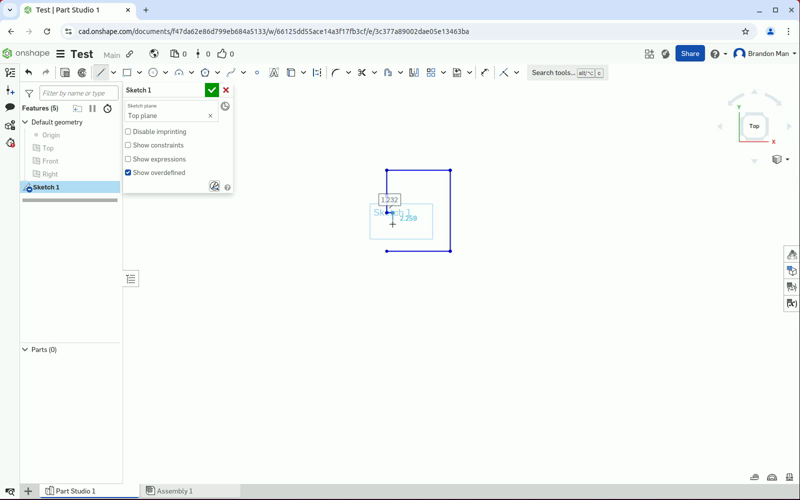
key_down(shift)
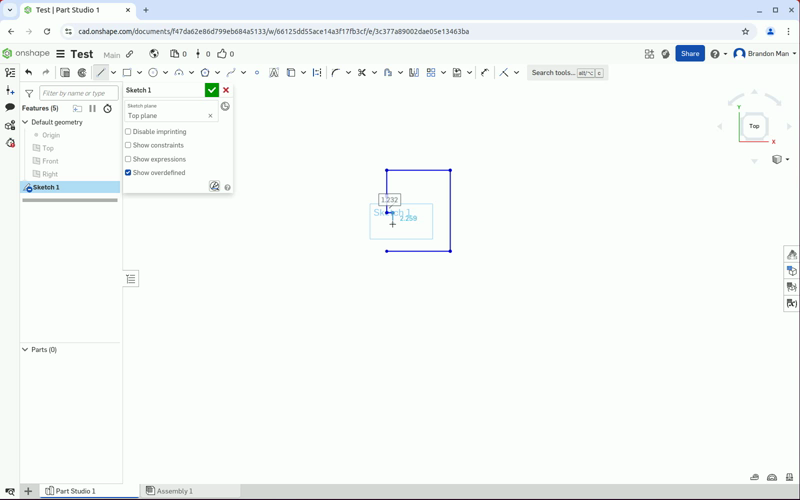
mouse_move(422, 223)
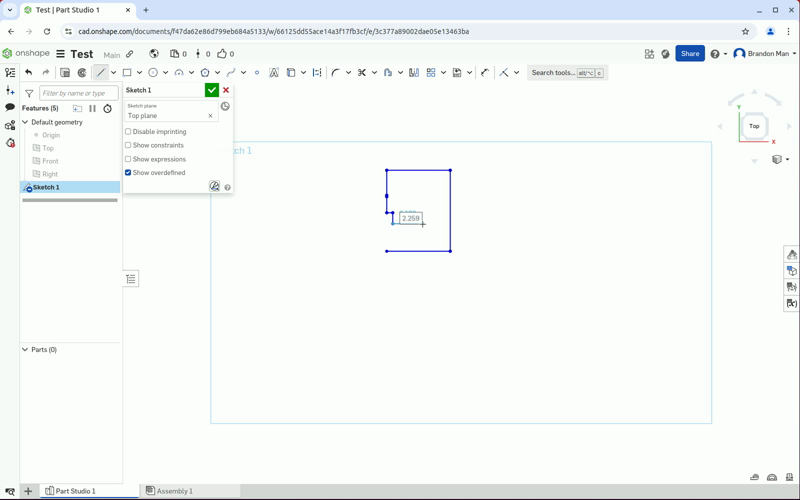
mouse_move(386, 223)
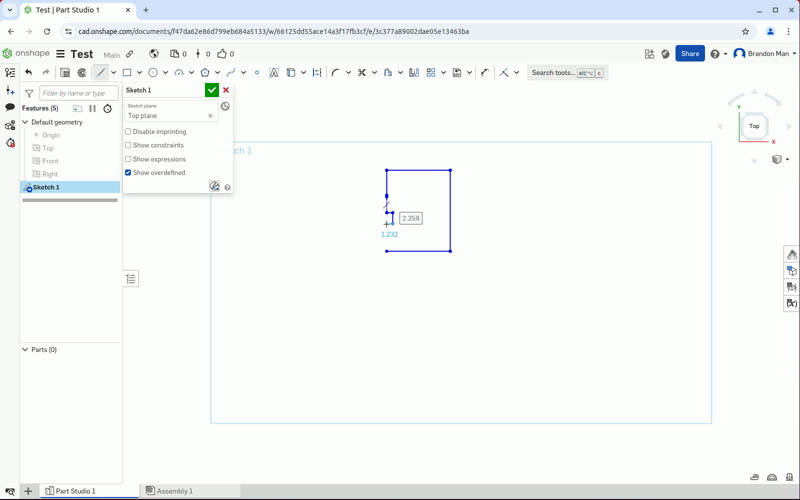
scroll(6)
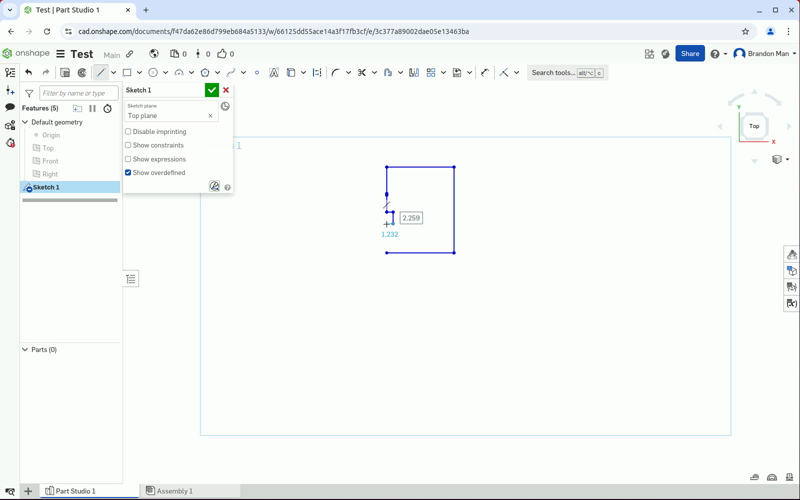
scroll(6)
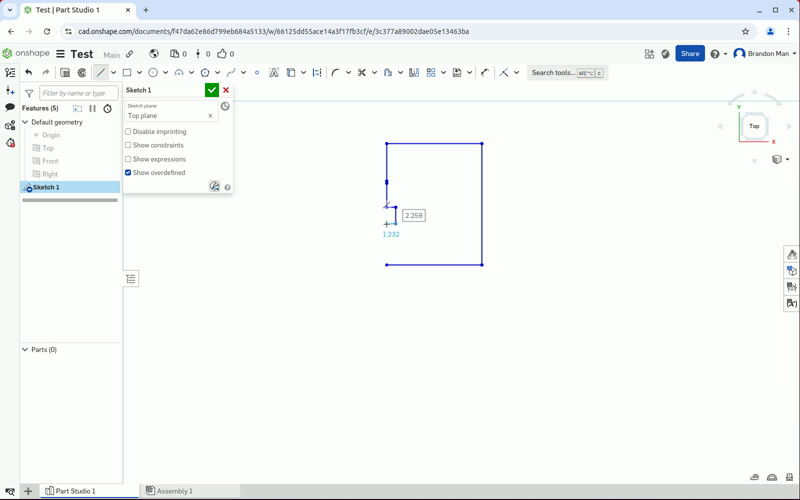
scroll(6)
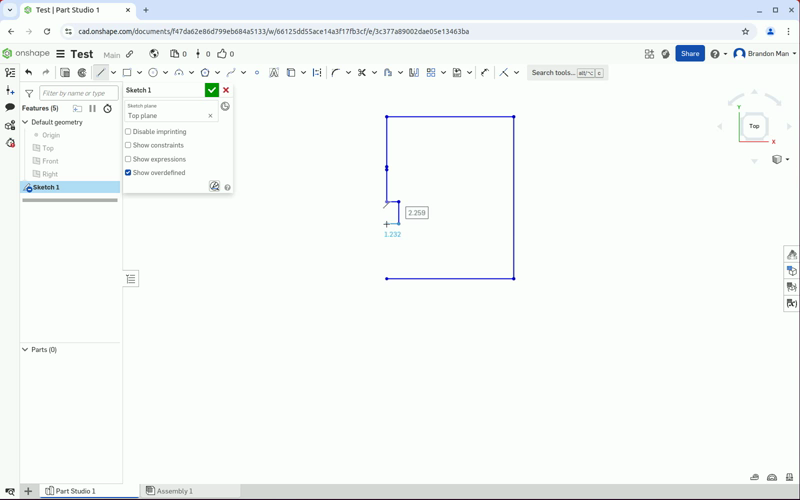
scroll(6)
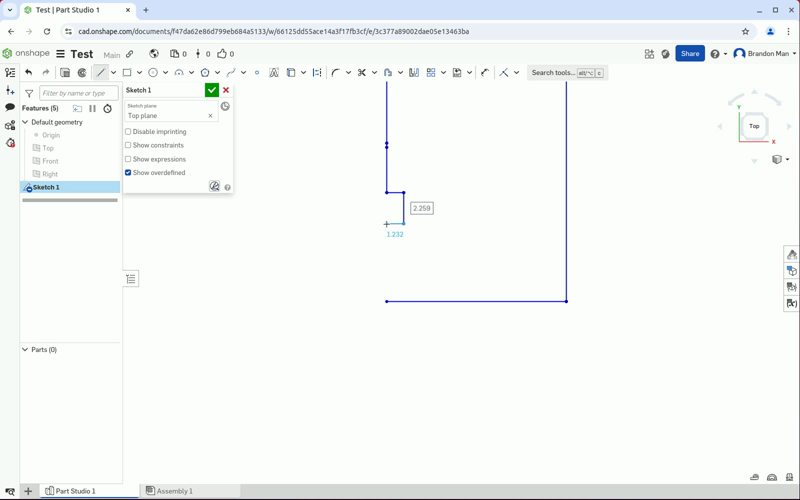
scroll(6)
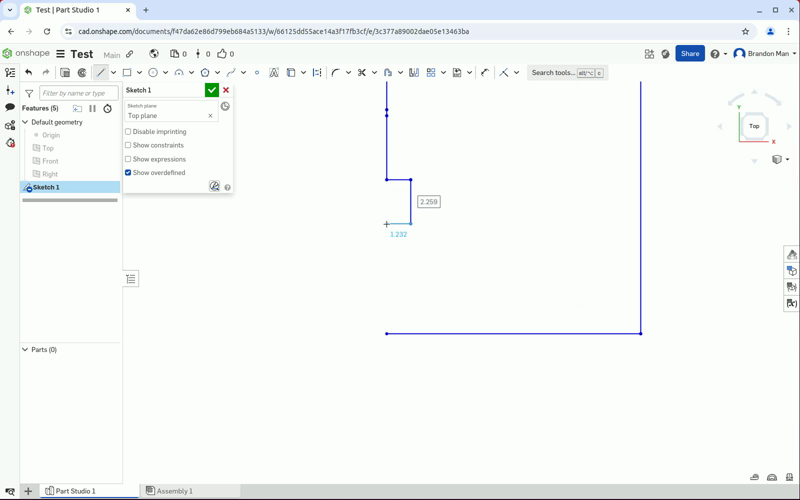
scroll(6)
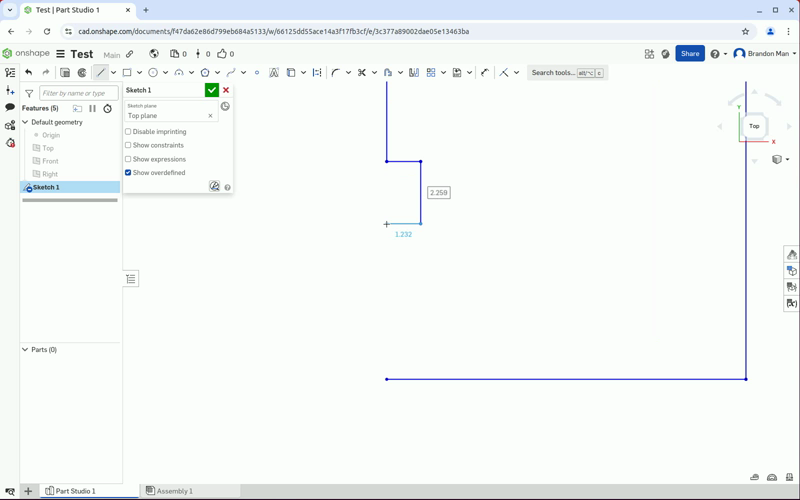
scroll(6)
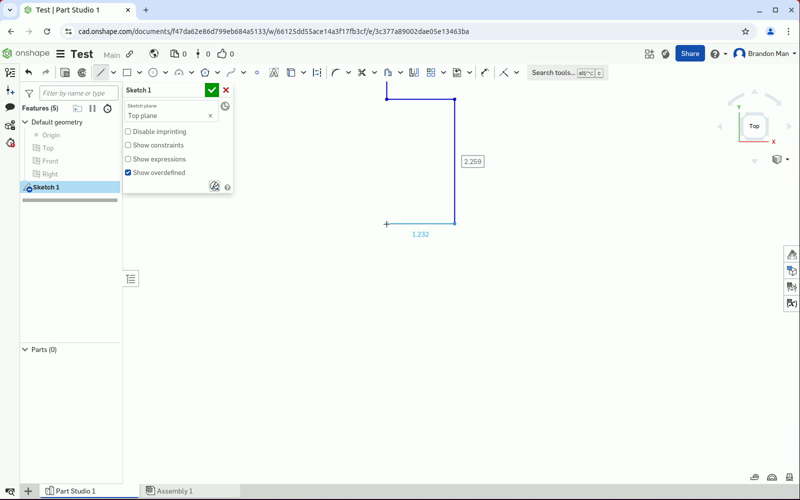
click(386, 223)
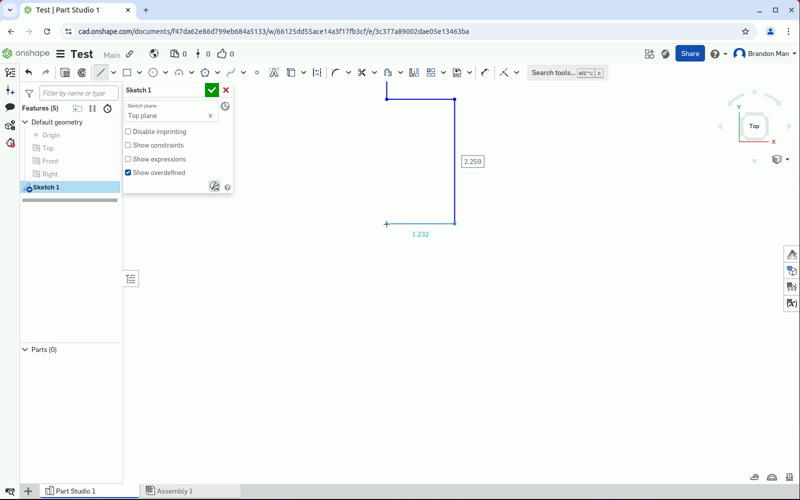
scroll(-6)
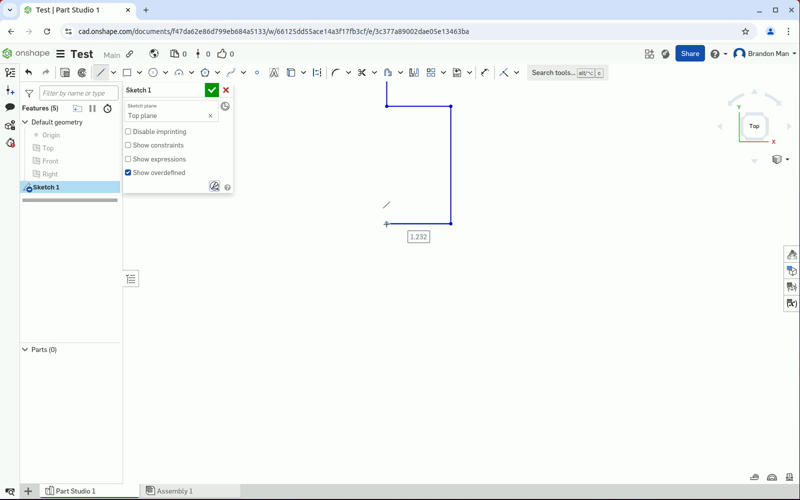
scroll(-6)
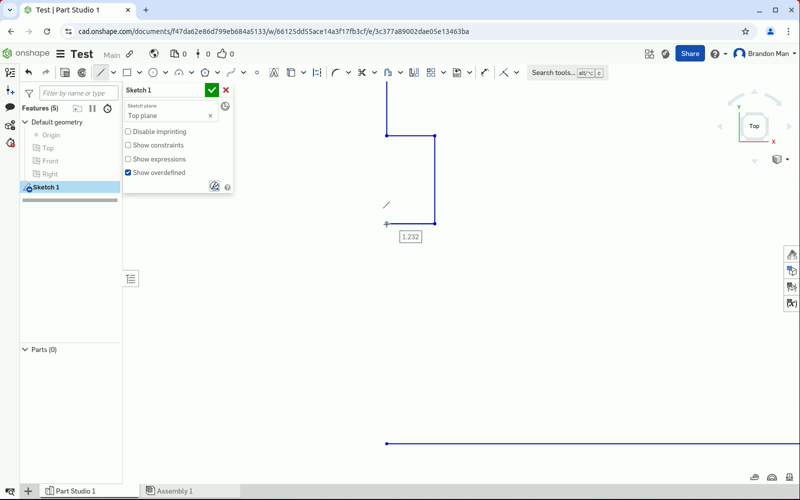
scroll(-6)
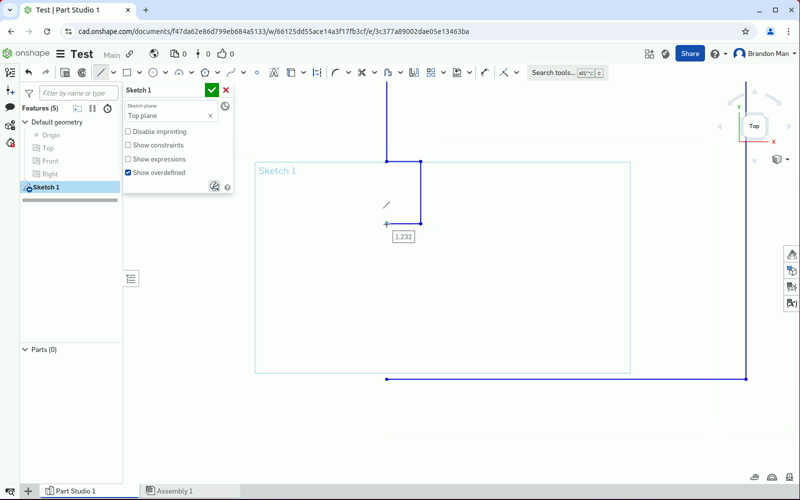
scroll(-6)
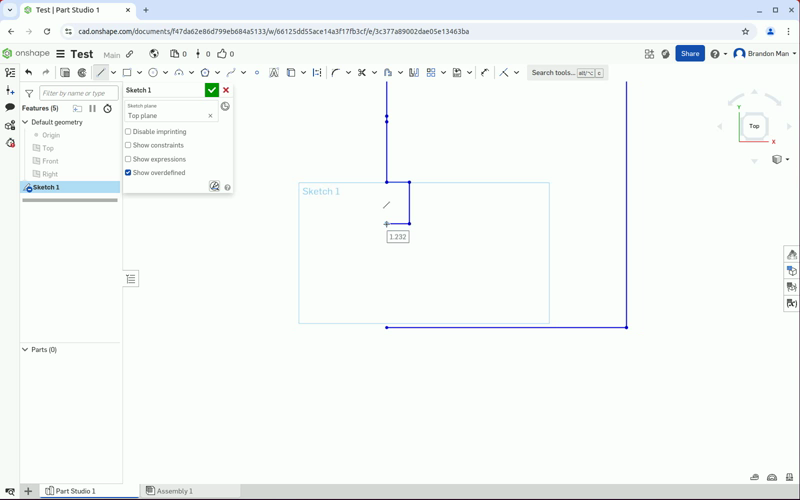
scroll(-6)
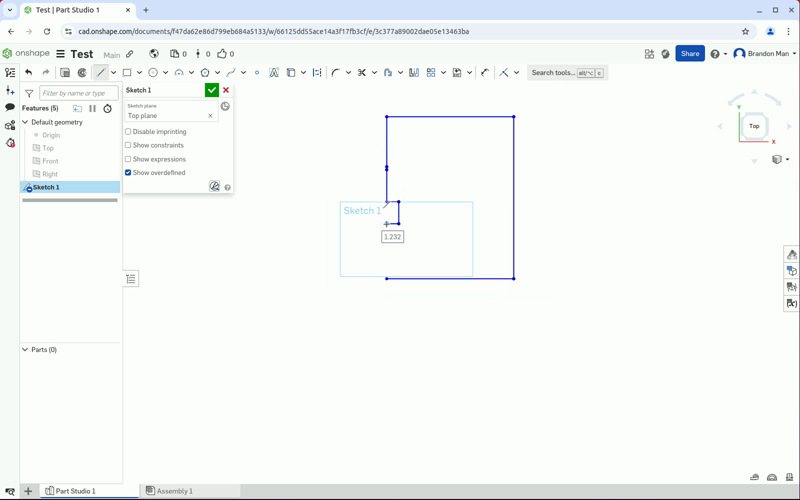
scroll(-6)
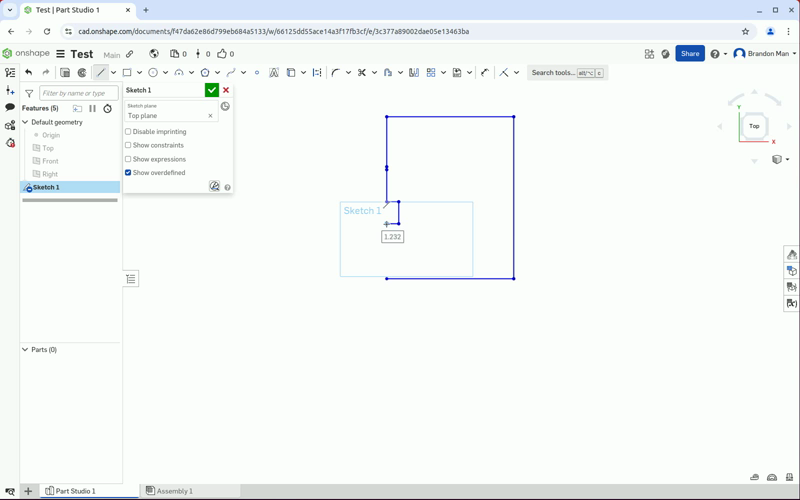
scroll(-6)
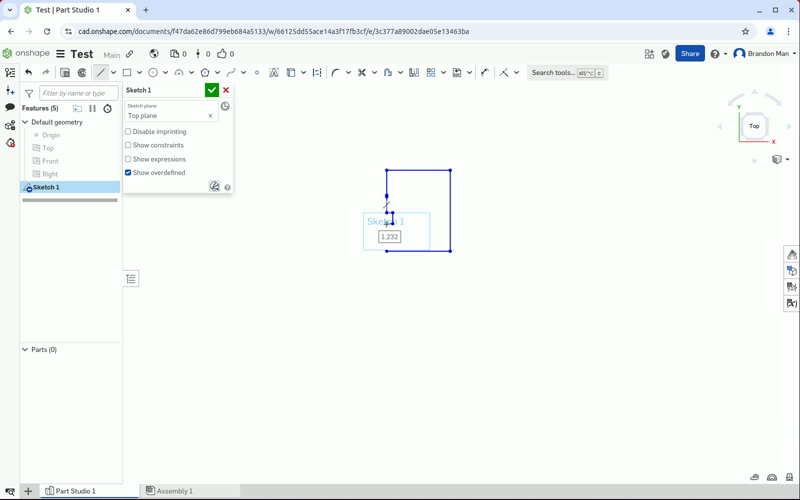
key_up(shift)
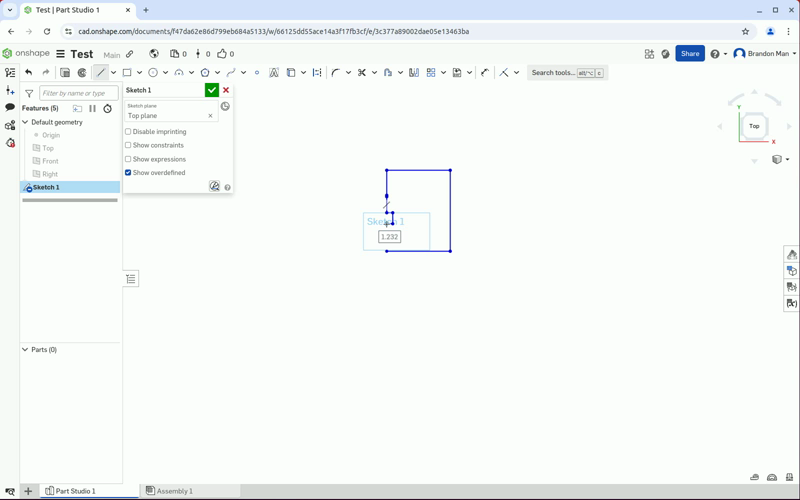
mouse_move(417, 223)
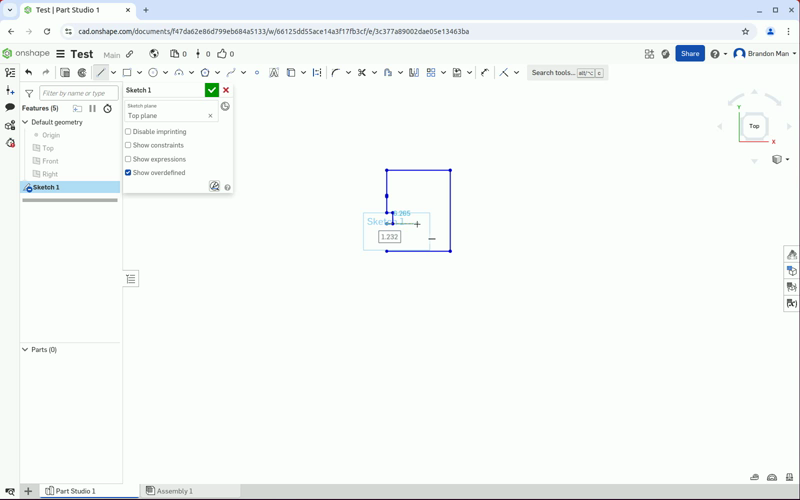
key_down(shift)
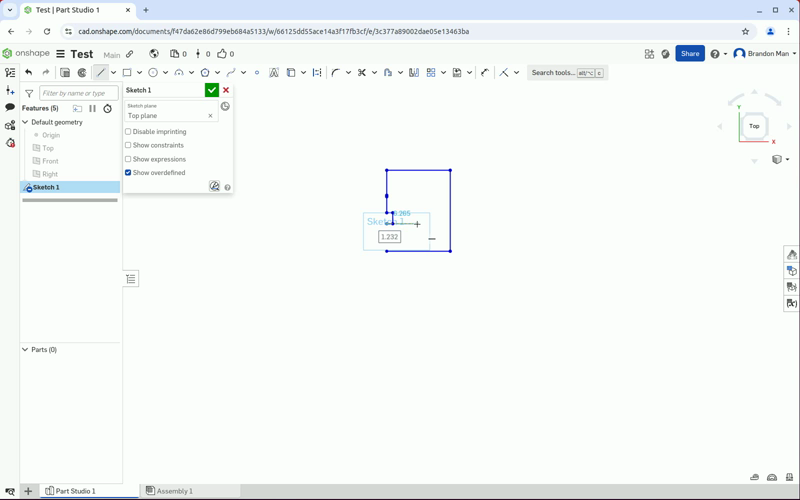
mouse_move(386, 251)
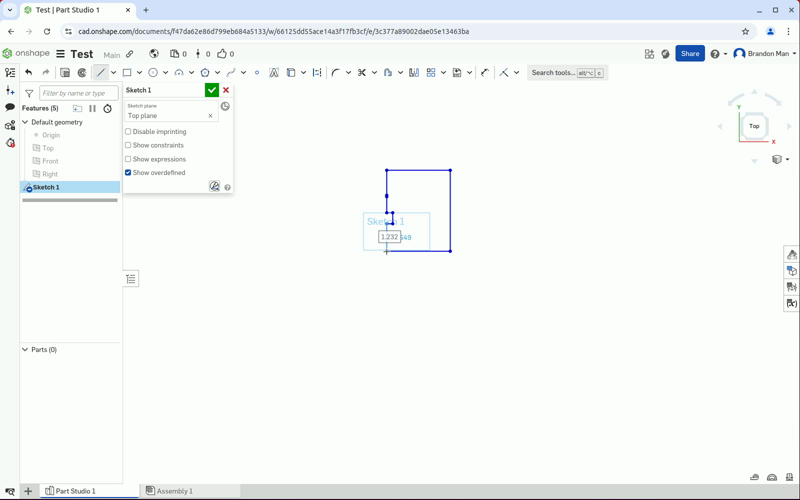
key_up(shift)
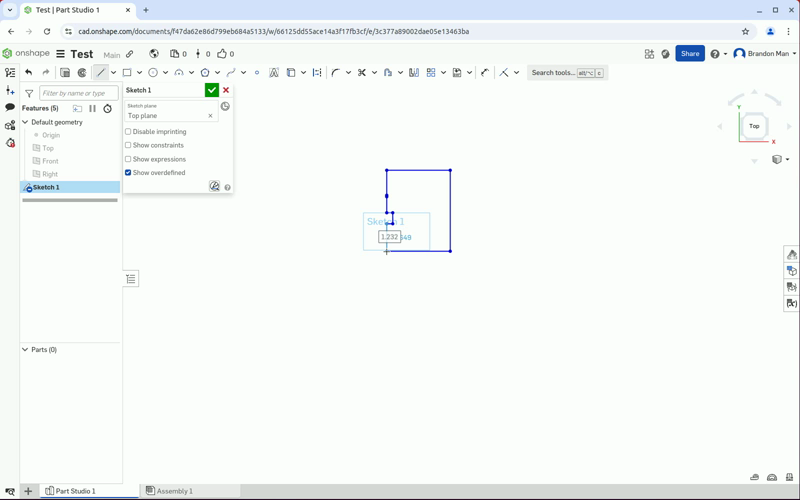
click(386, 251)
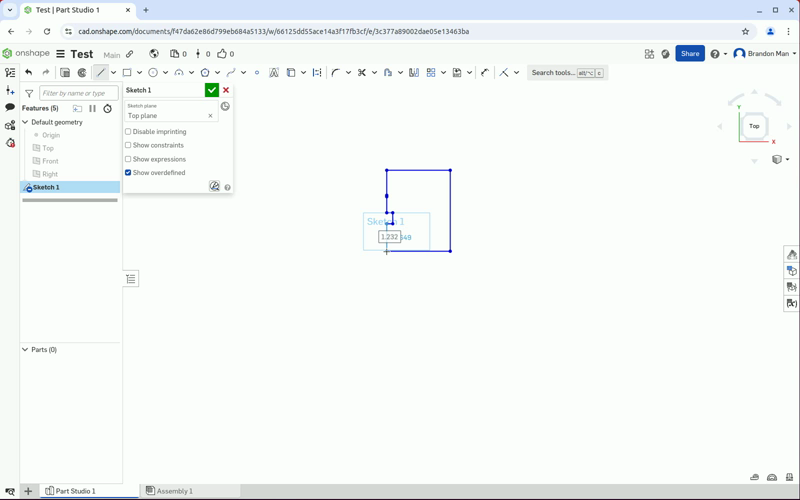
key(esc)
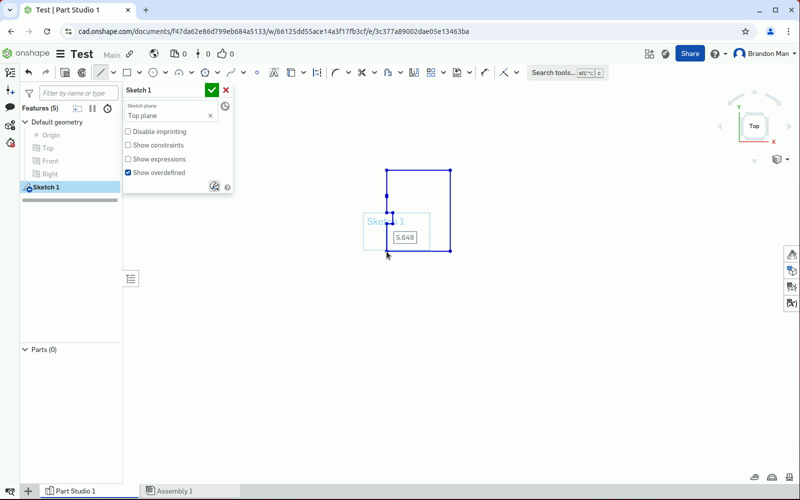
mouse_move(434, 204)
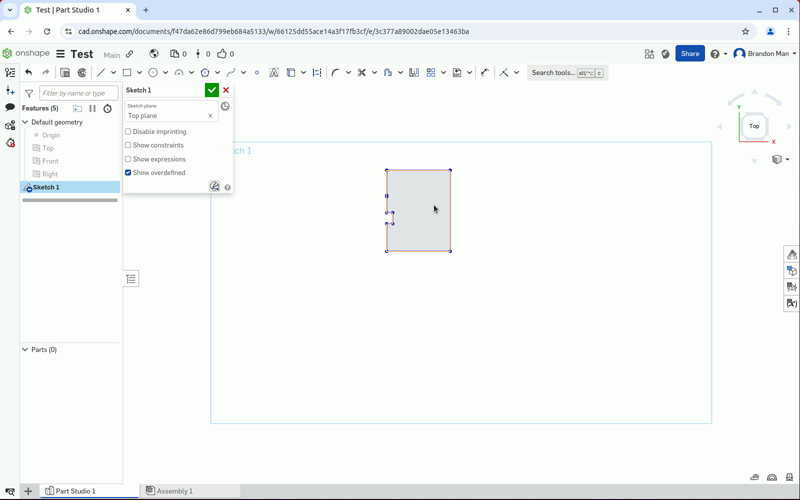
click(434, 204)
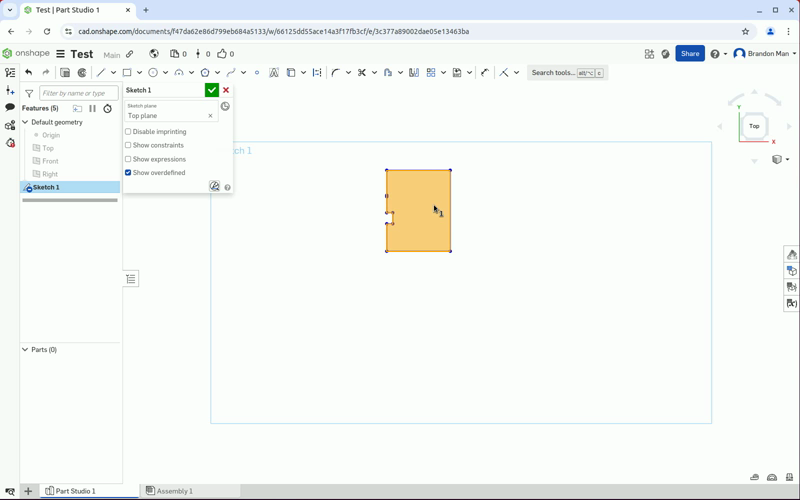
mouse_move(73, 352)
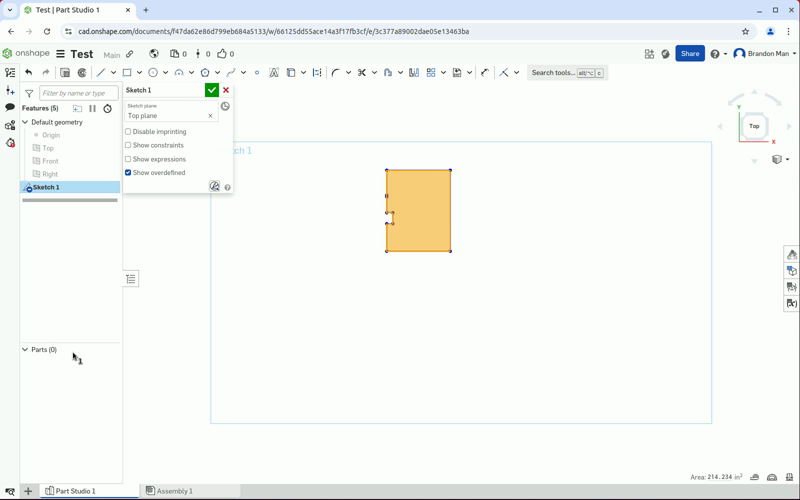
key(shift+y)
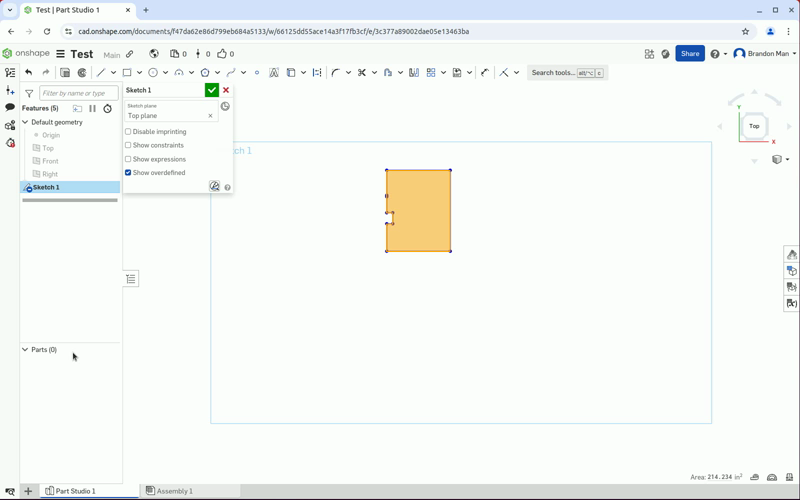
key(shift+e)
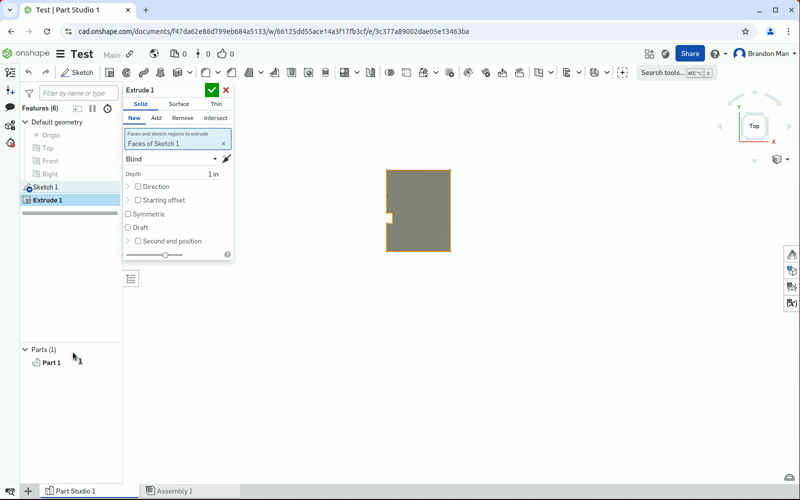
mouse_move(143, 106)
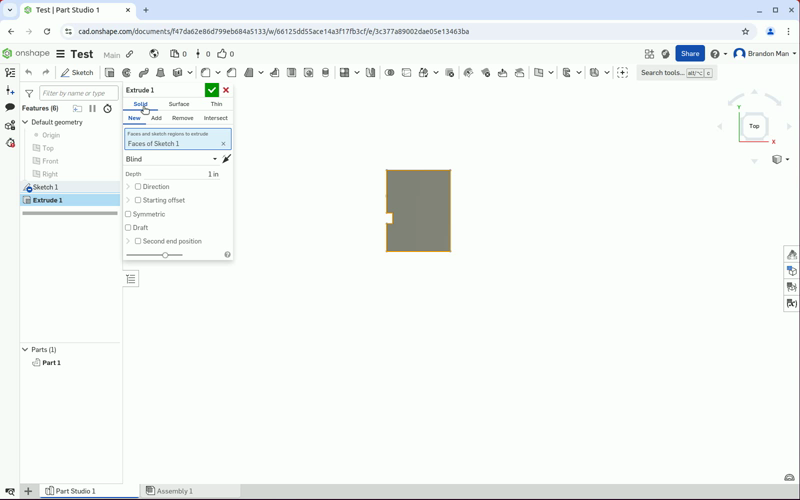
click(143, 106)
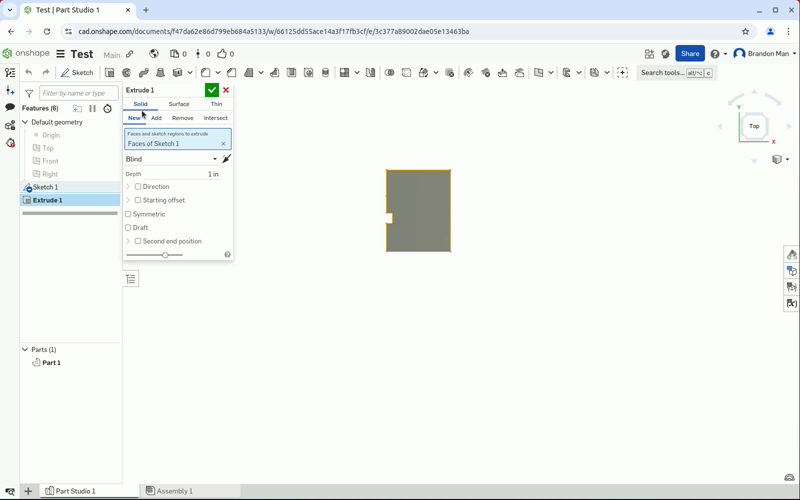
mouse_move(137, 120)
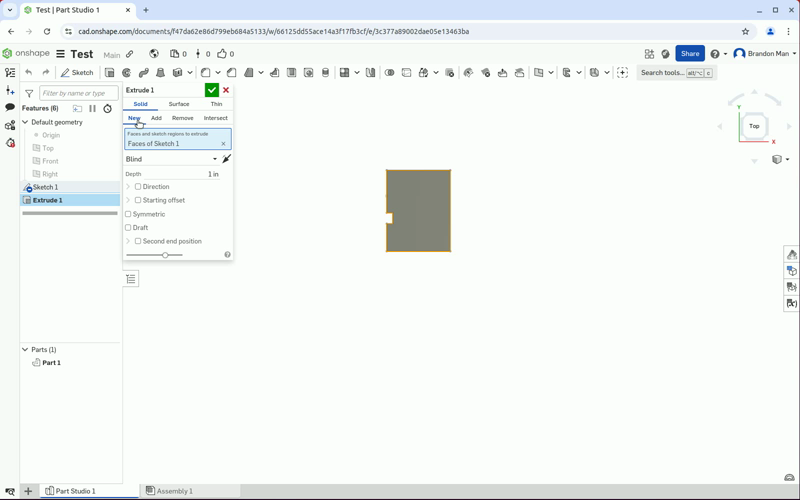
click(137, 120)
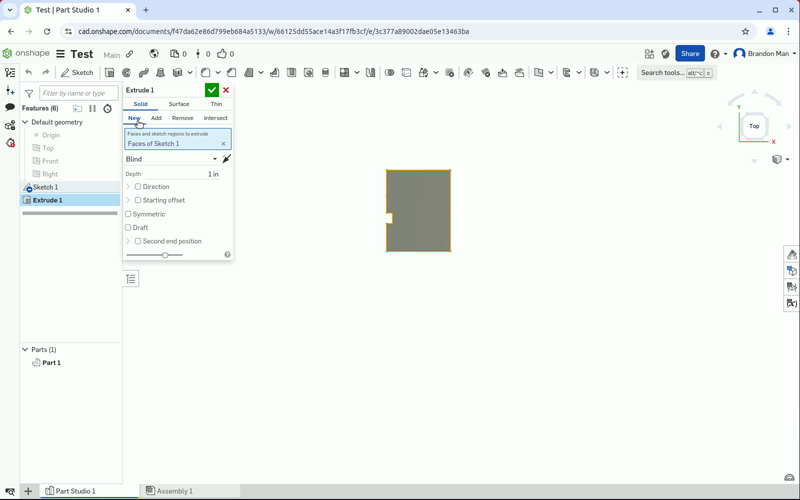
key(tab, 4)
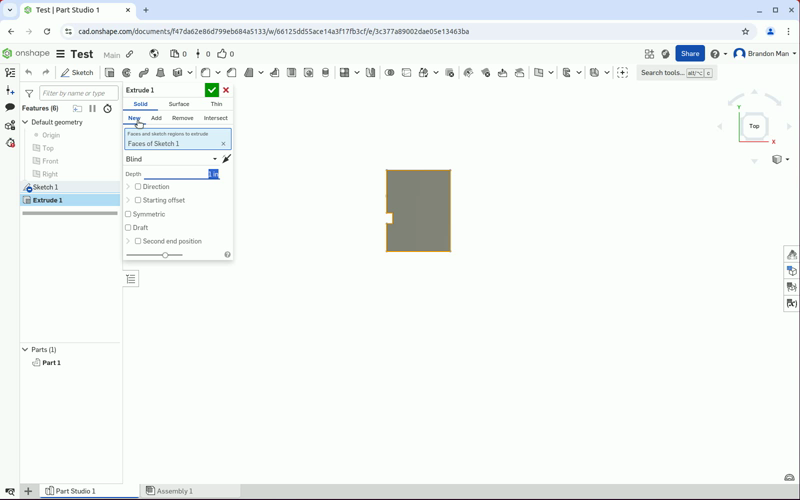
text(0.722)
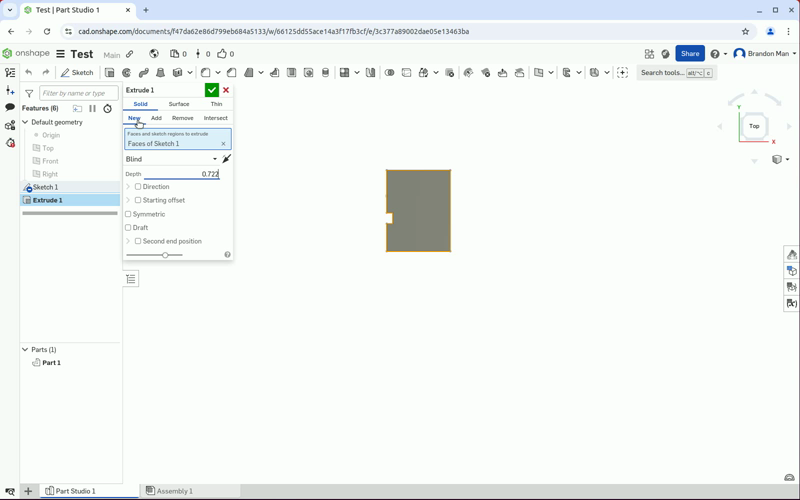
key(enter)
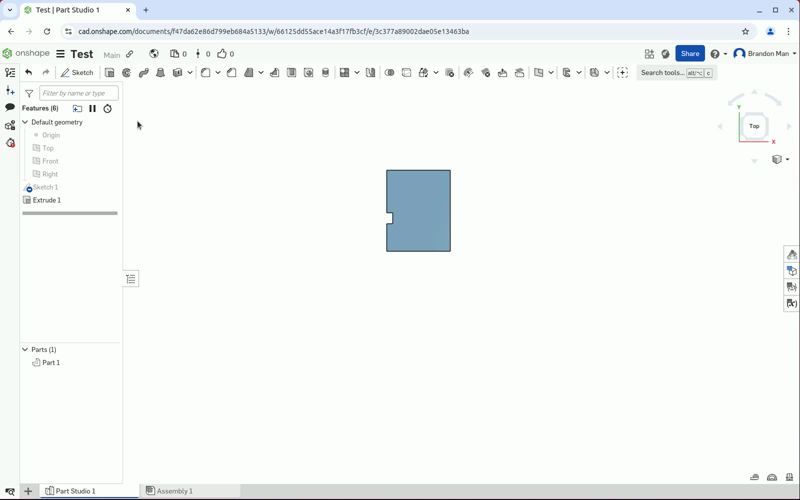
key(shift+h)
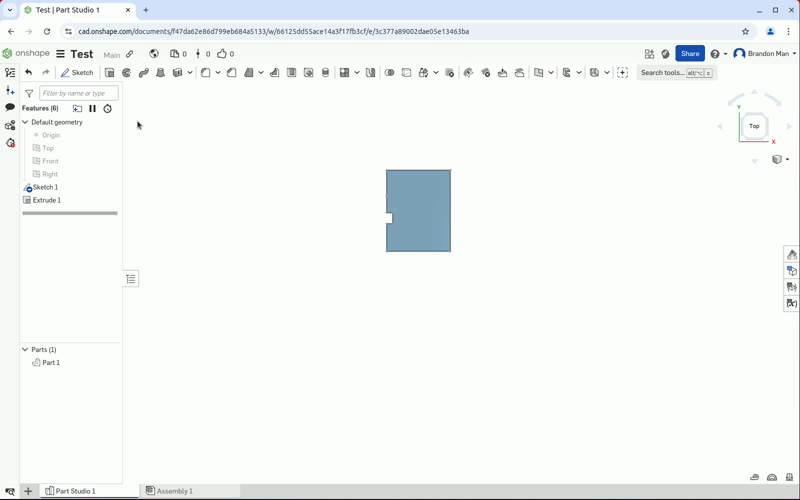
key(shift+h)
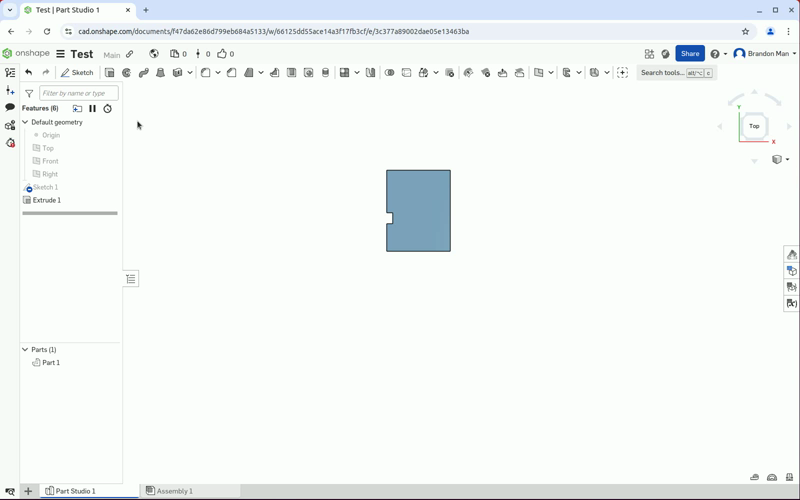
mouse_move(73, 189)
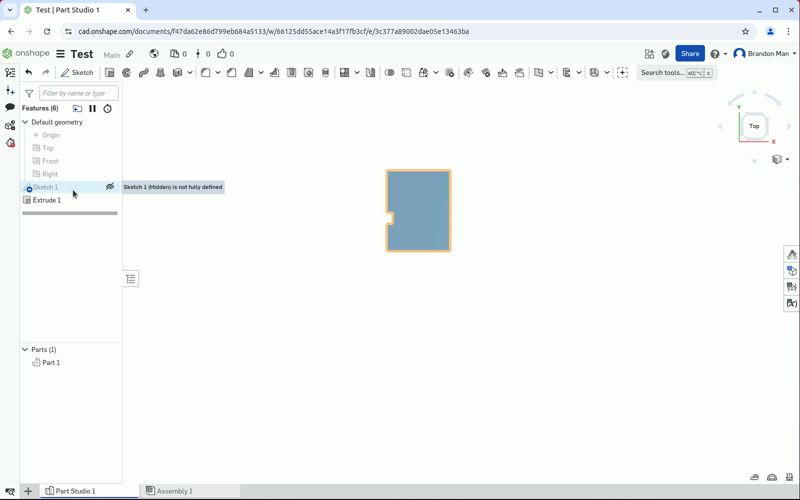
click(73, 189)
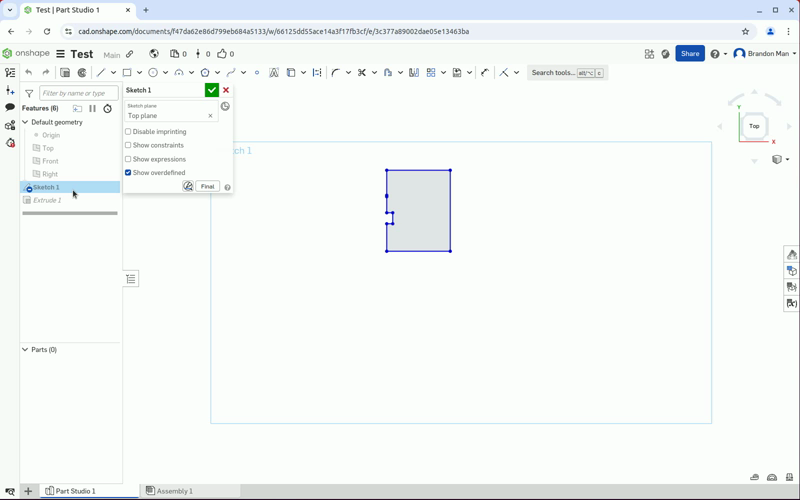
mouse_move(229, 92)
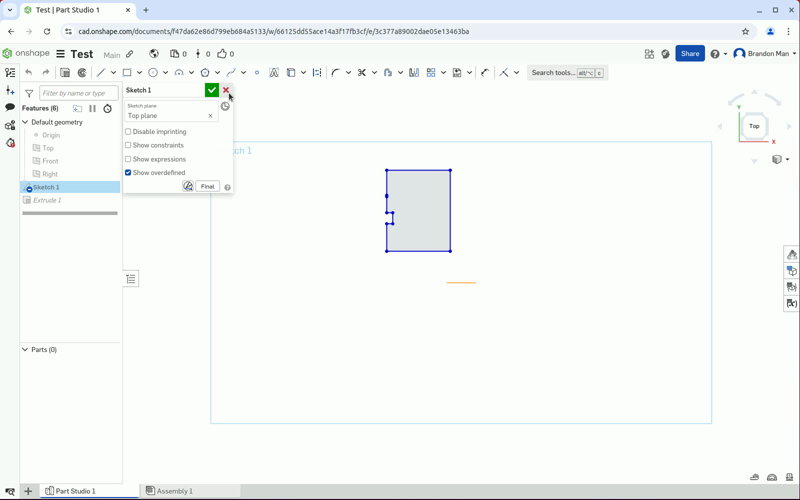
click(229, 92)
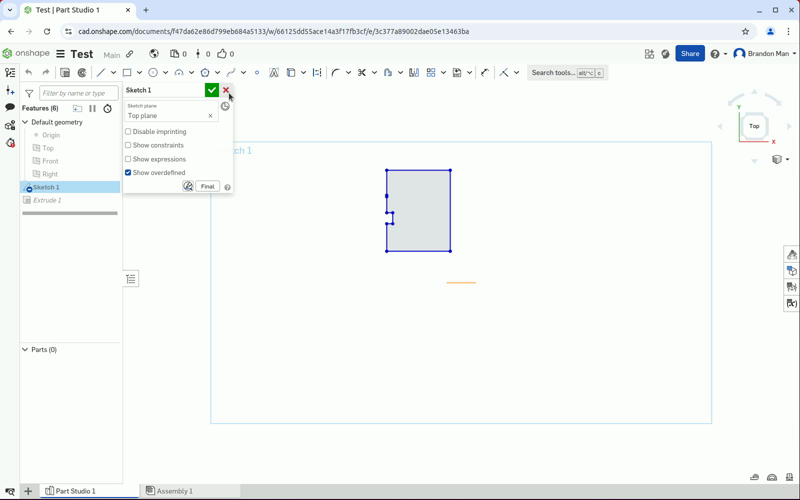
key(shift+s)
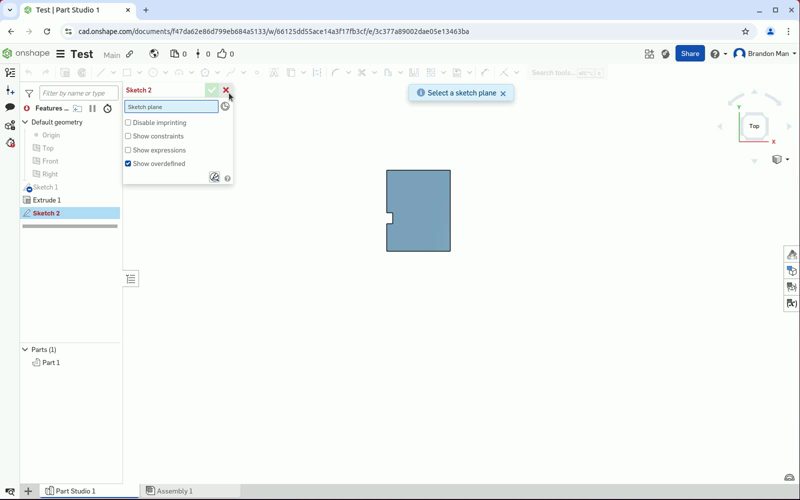
mouse_move(73, 150)
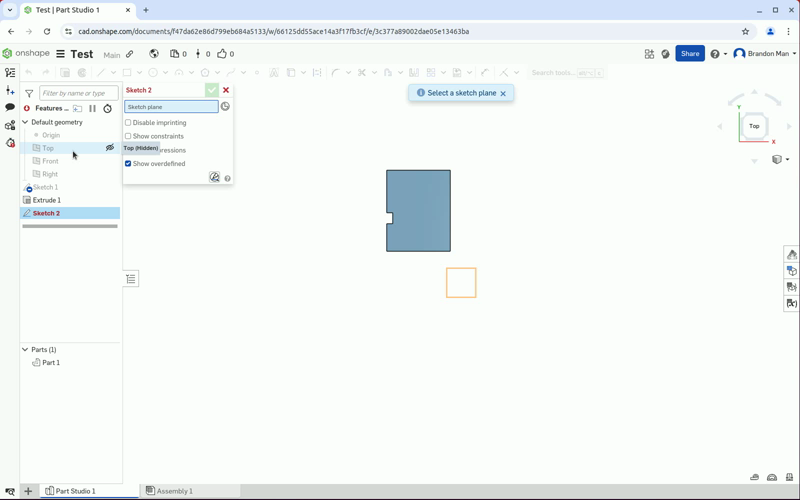
click(73, 150)
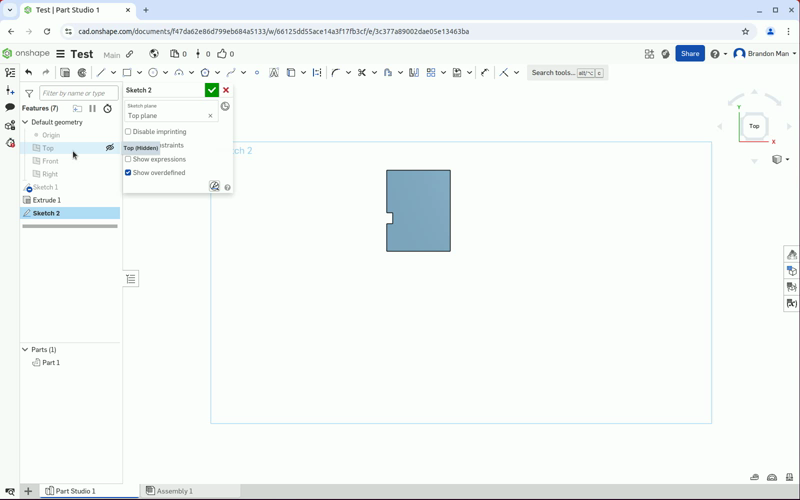
mouse_move(73, 352)
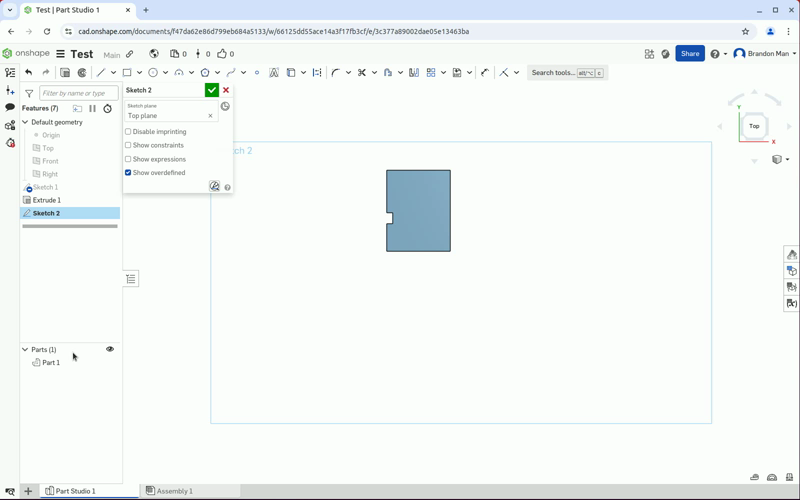
key(y)
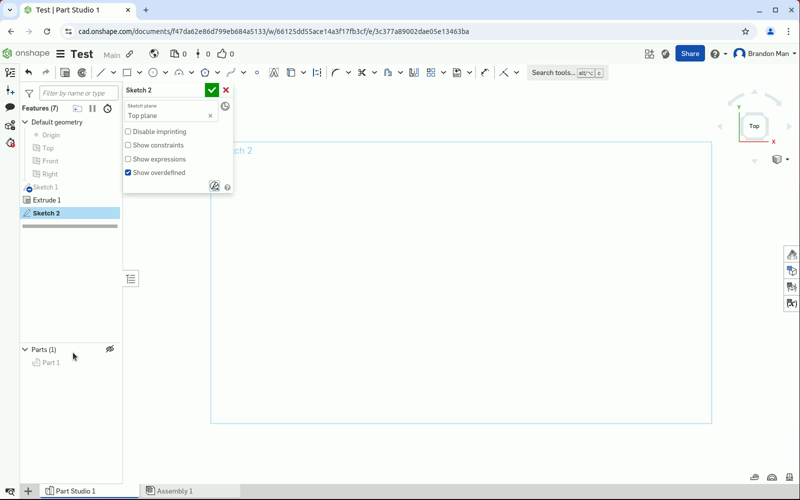
key(l)
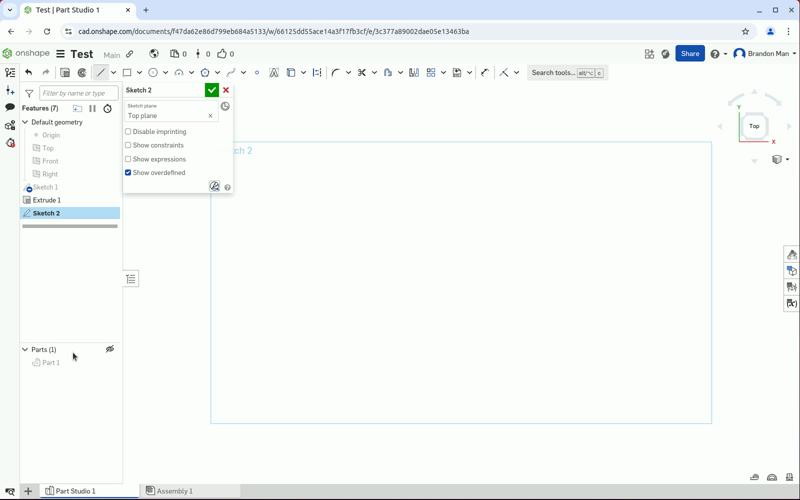
key_down(shift)
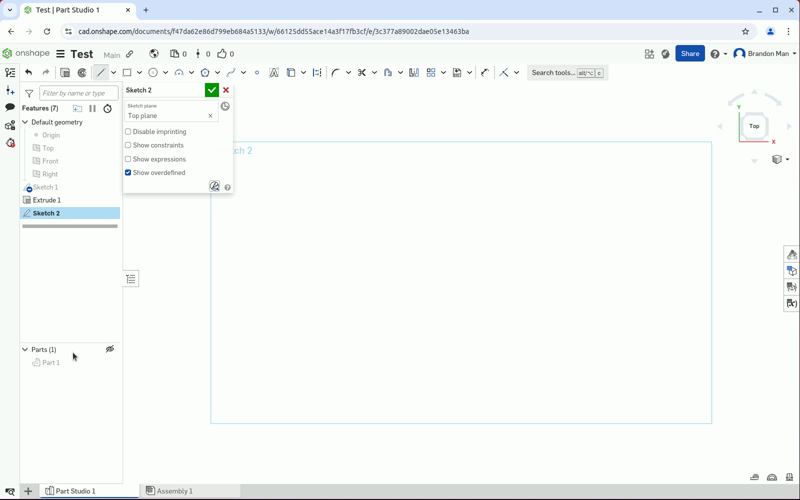
mouse_move(377, 224)
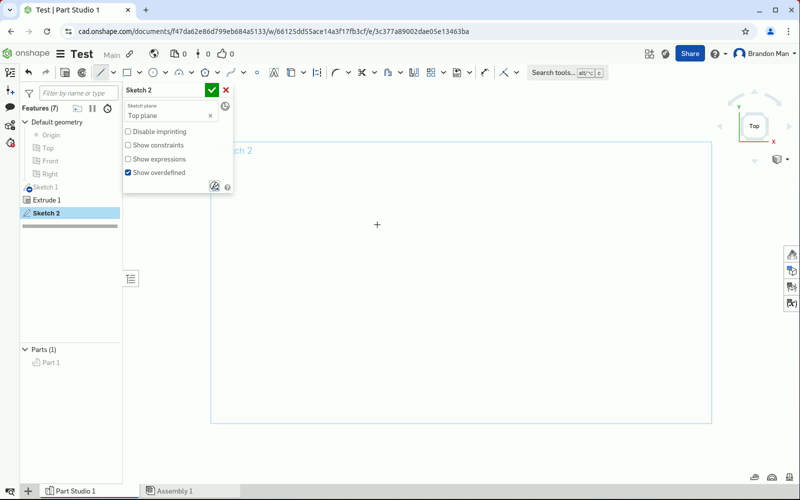
click(377, 224)
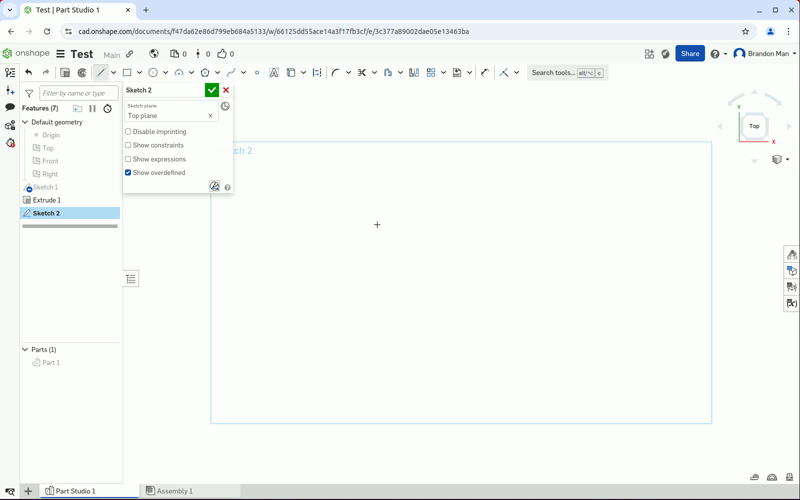
key_up(shift)
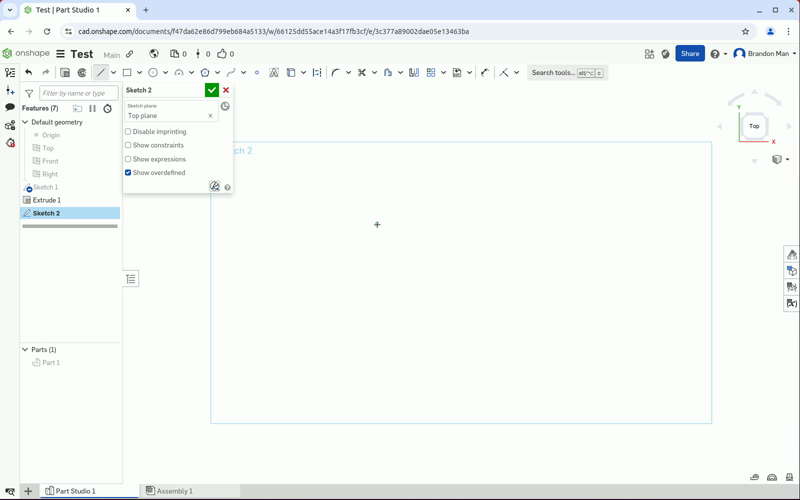
key_down(shift)
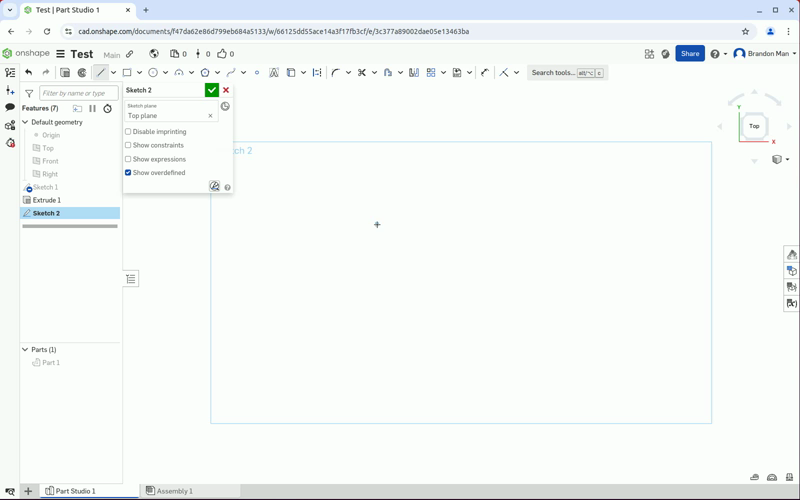
mouse_move(407, 224)
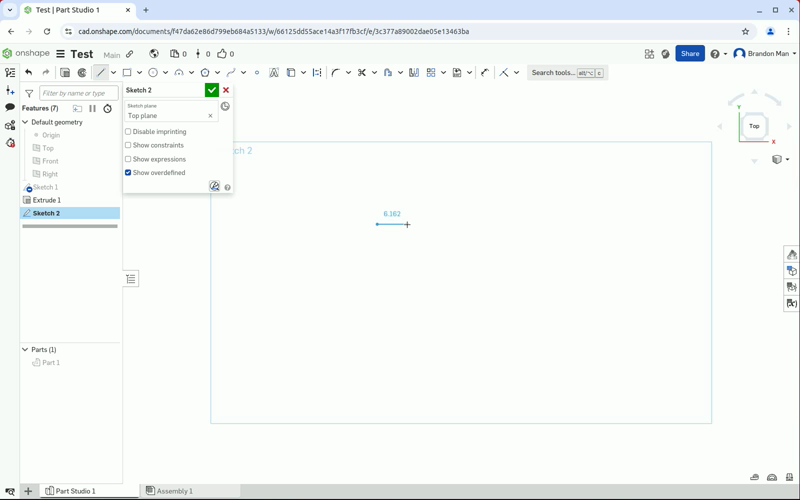
mouse_move(386, 224)
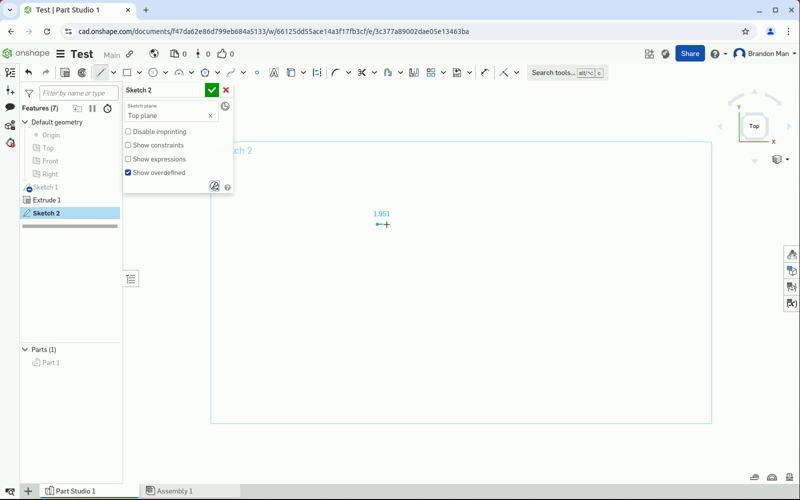
click(386, 224)
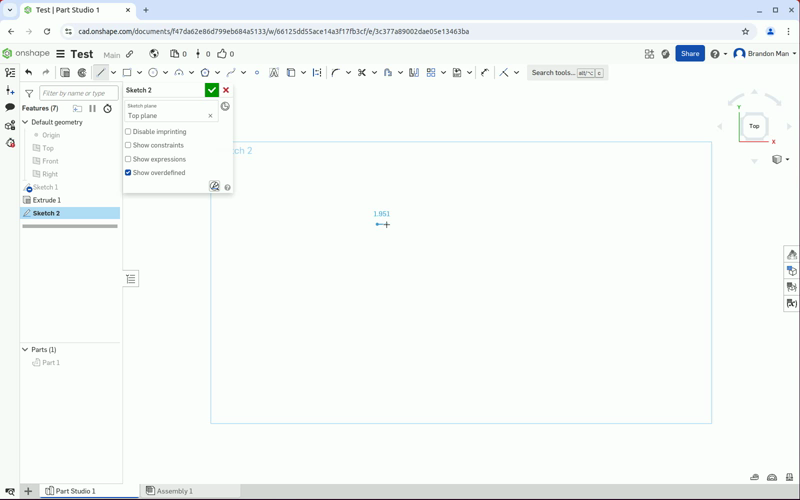
key_up(shift)
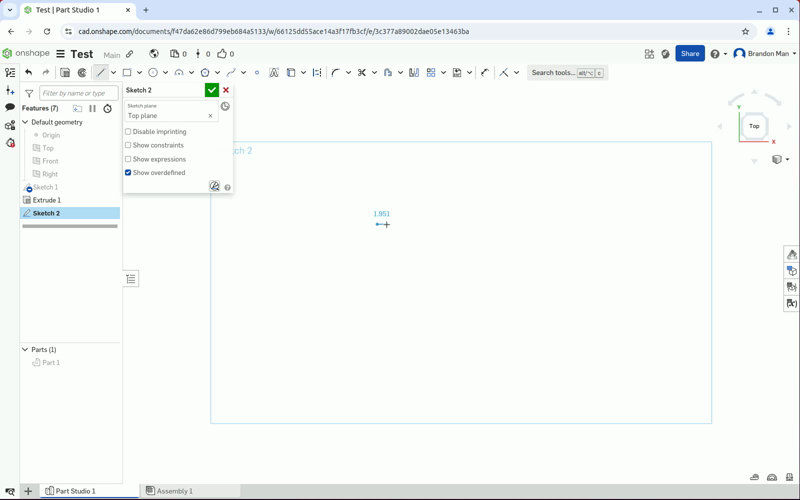
key_down(shift)
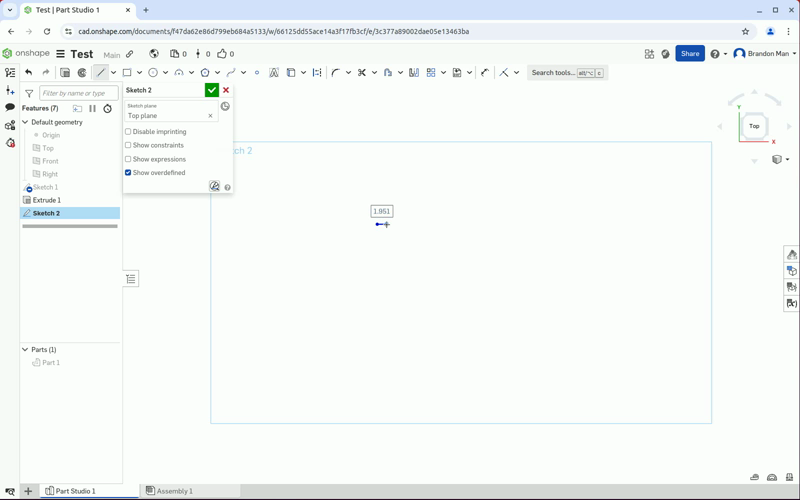
mouse_move(417, 224)
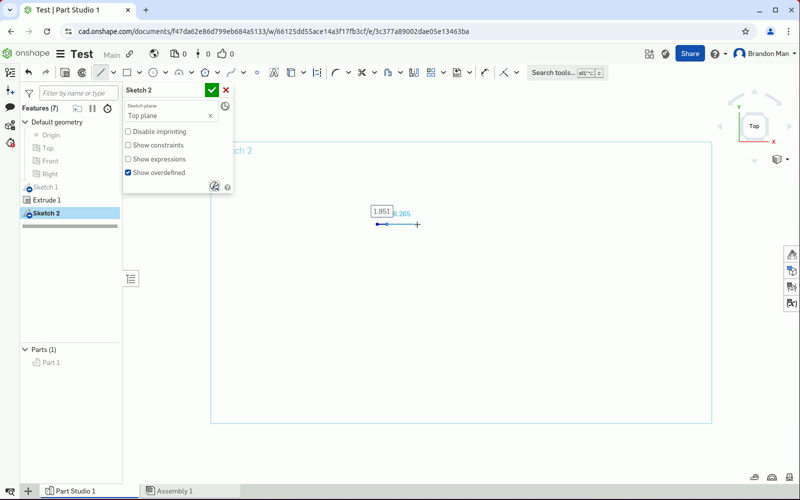
mouse_move(392, 224)
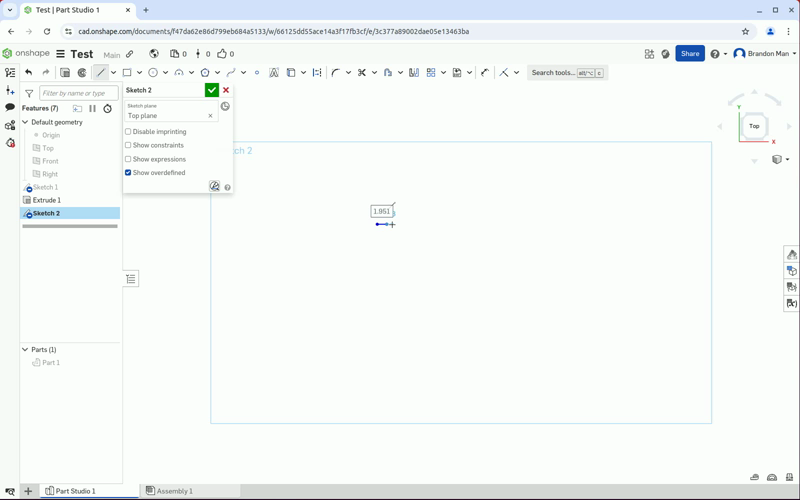
scroll(6)
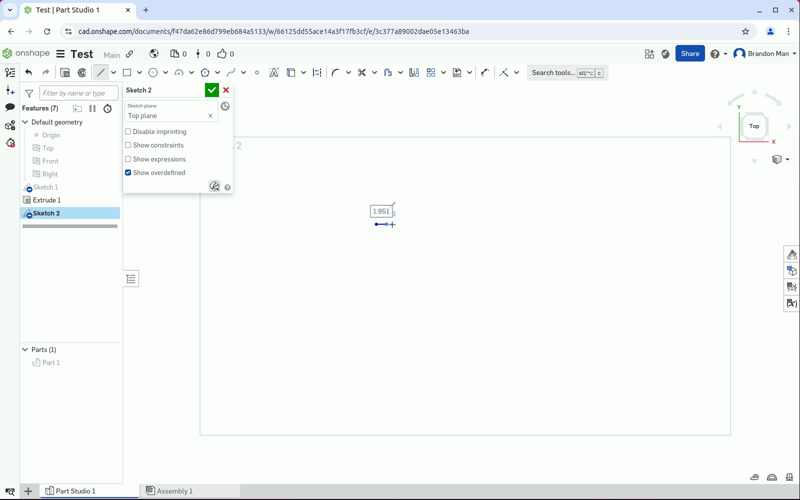
scroll(6)
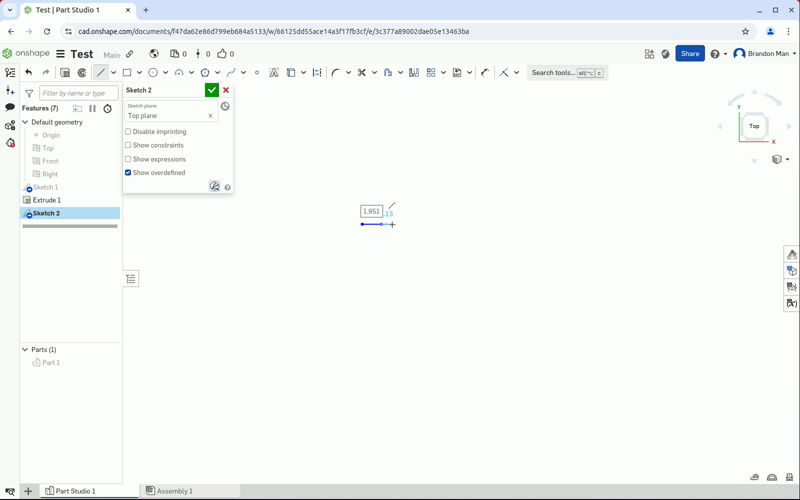
scroll(6)
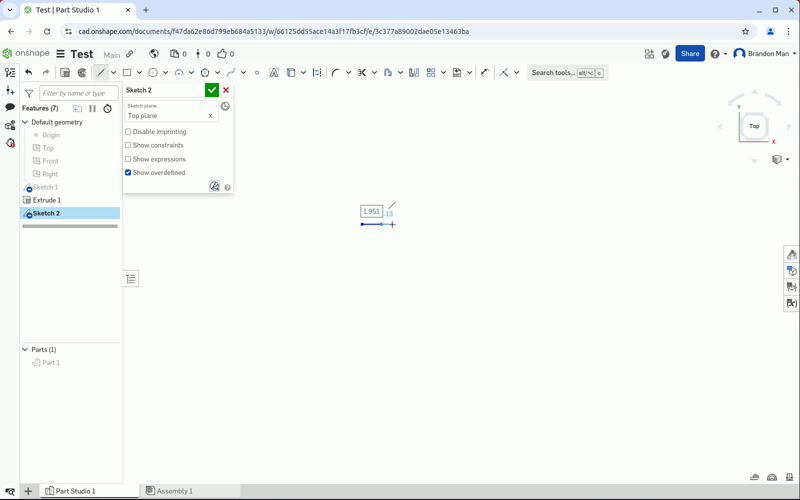
scroll(6)
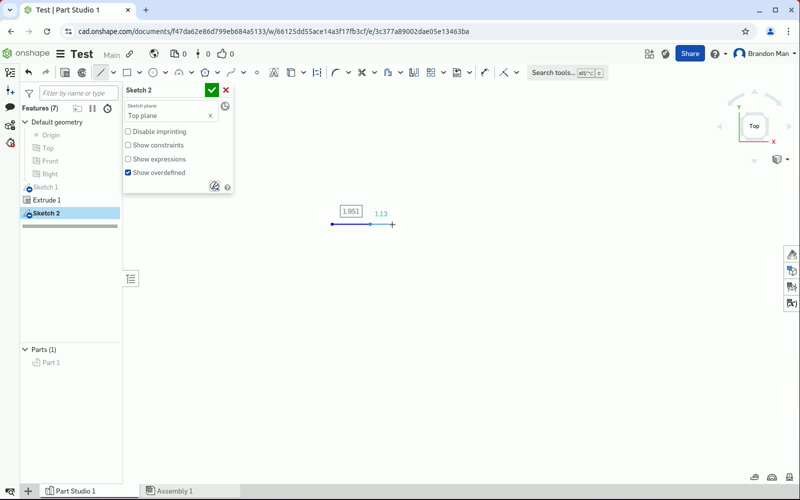
scroll(6)
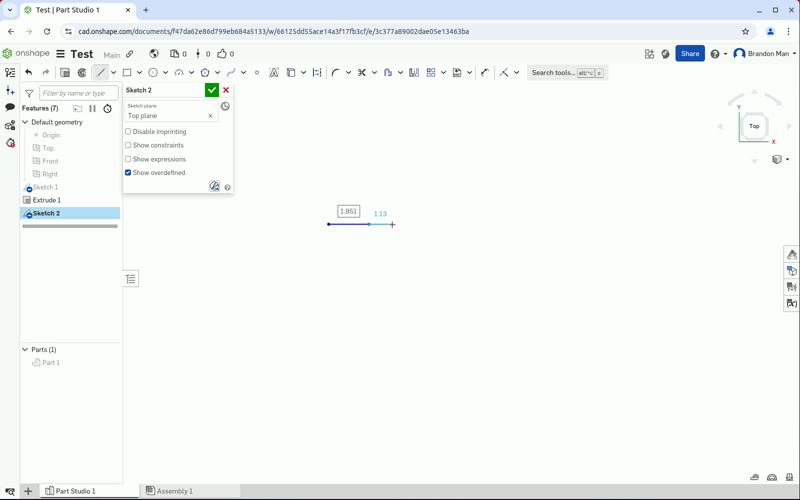
scroll(6)
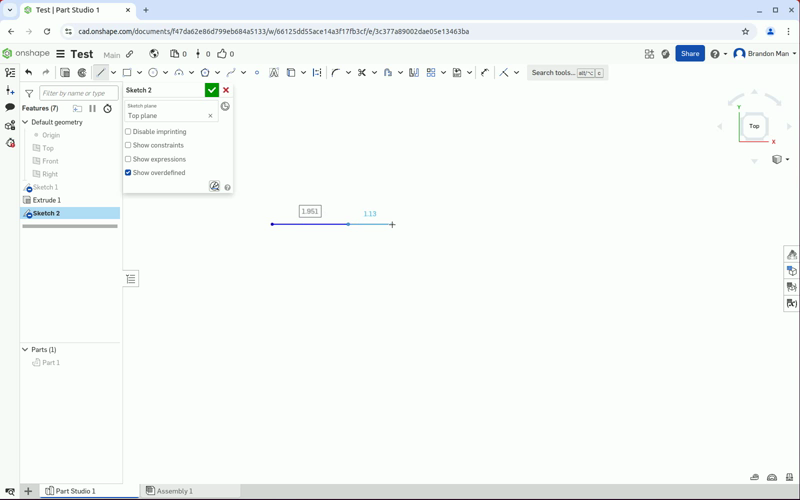
scroll(6)
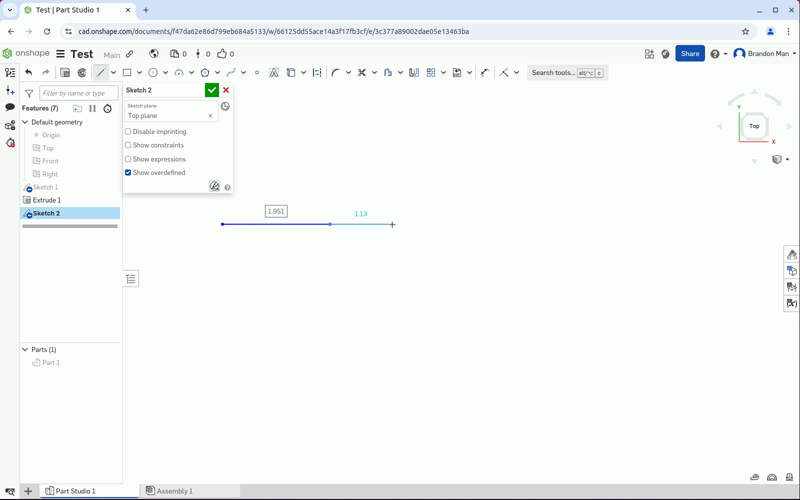
click(392, 224)
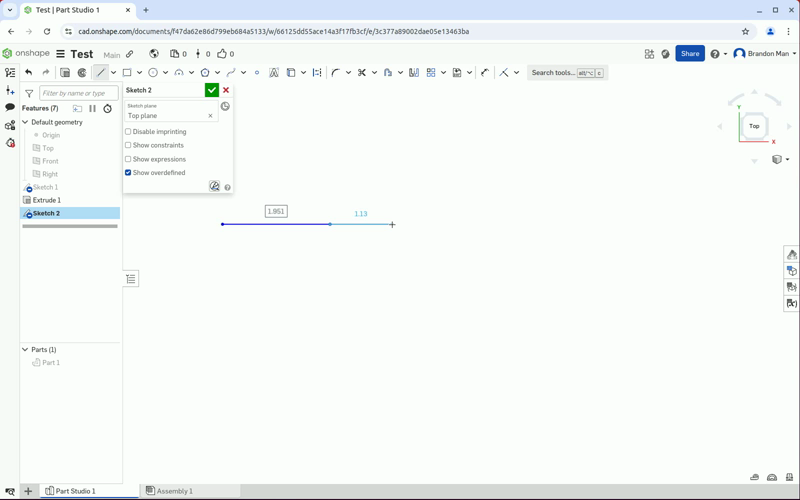
scroll(-6)
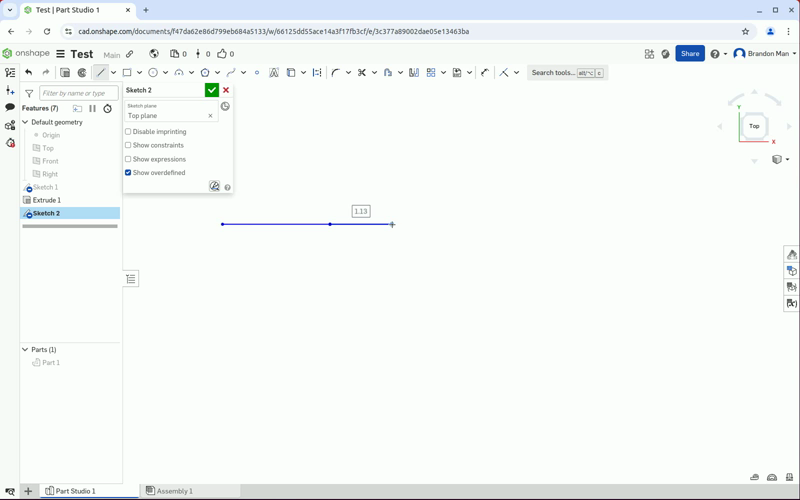
scroll(-6)
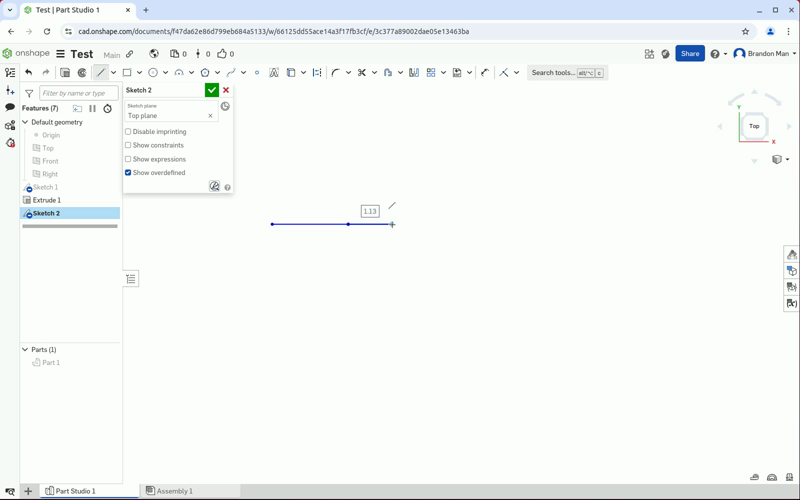
scroll(-6)
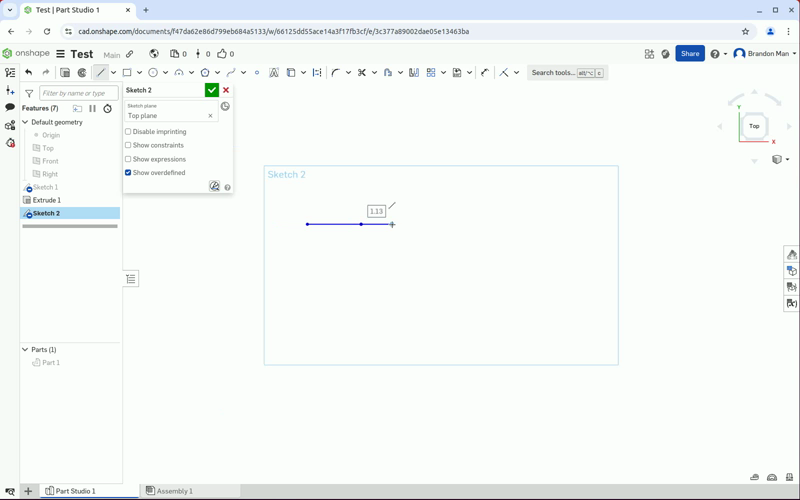
scroll(-6)
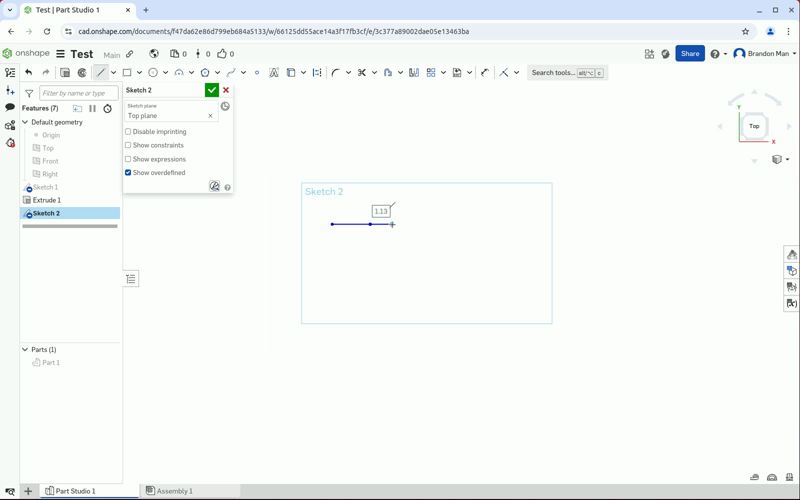
scroll(-6)
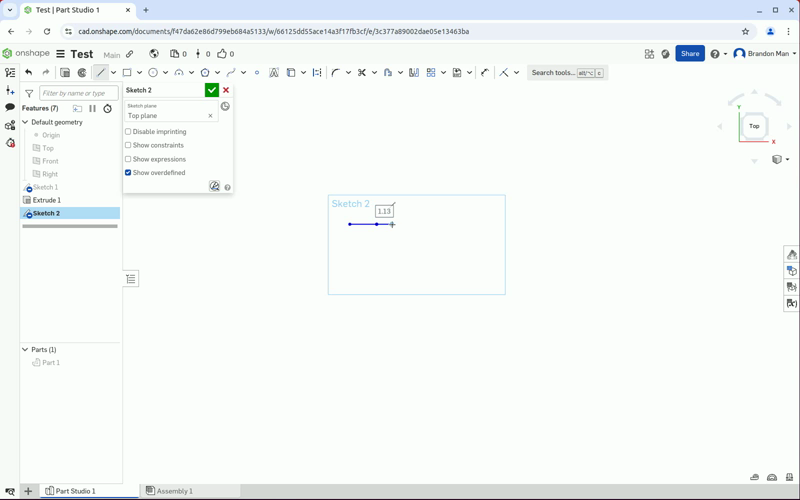
scroll(-6)
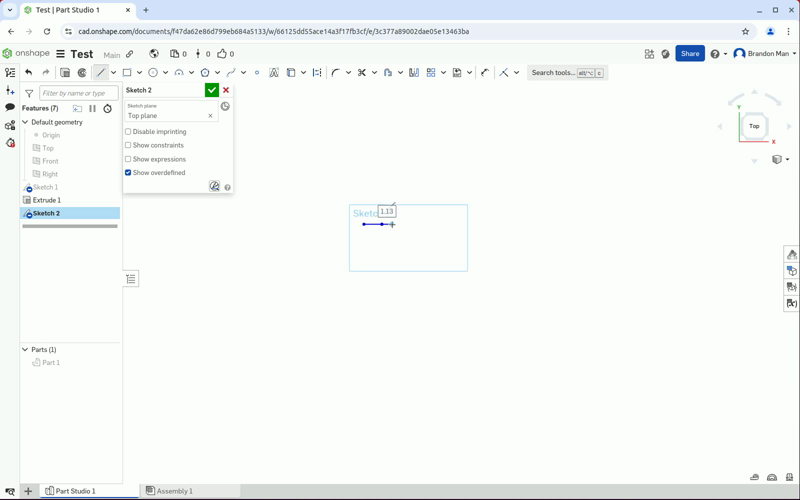
scroll(-6)
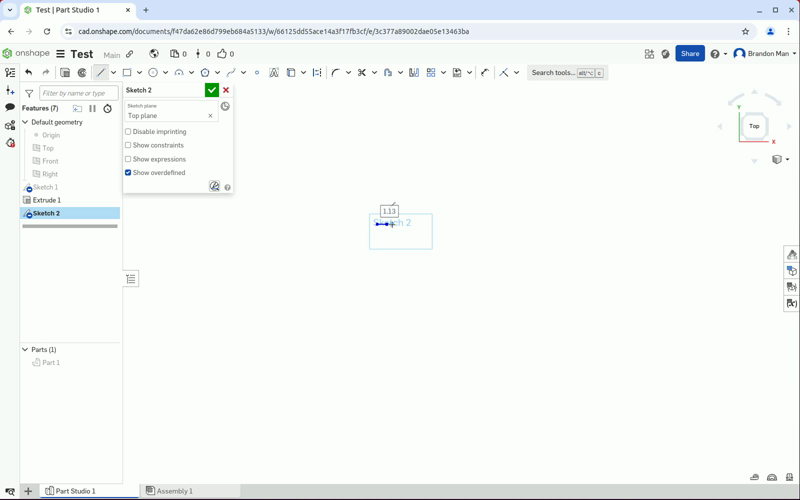
key_up(shift)
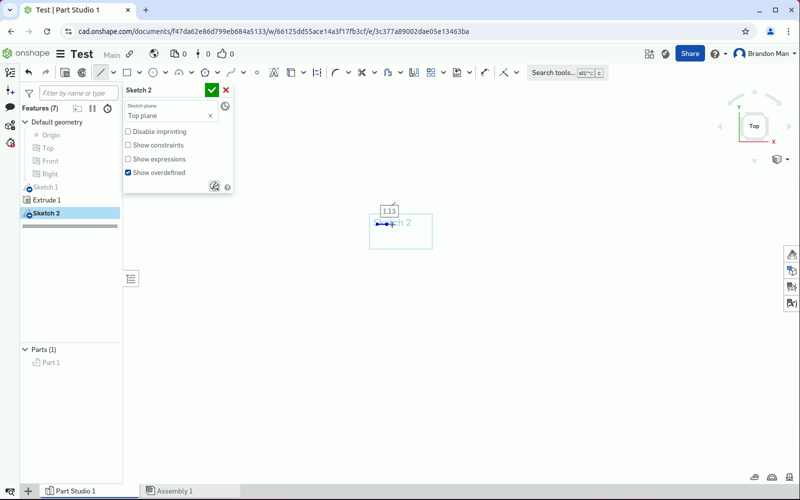
key_down(shift)
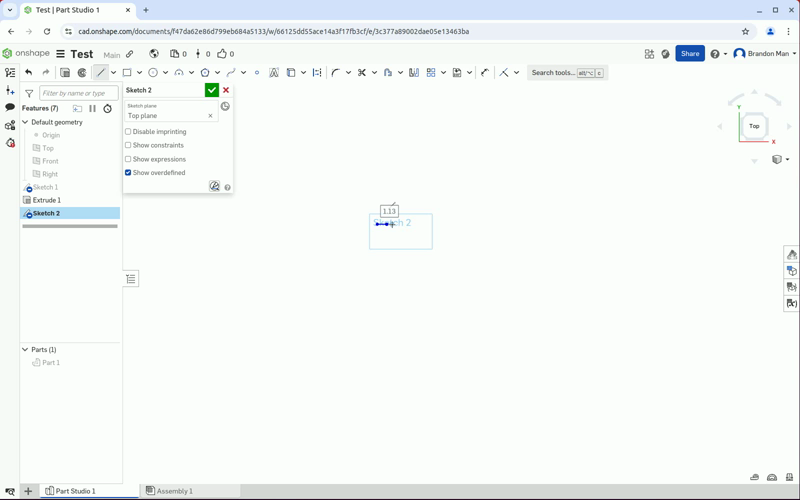
mouse_move(422, 224)
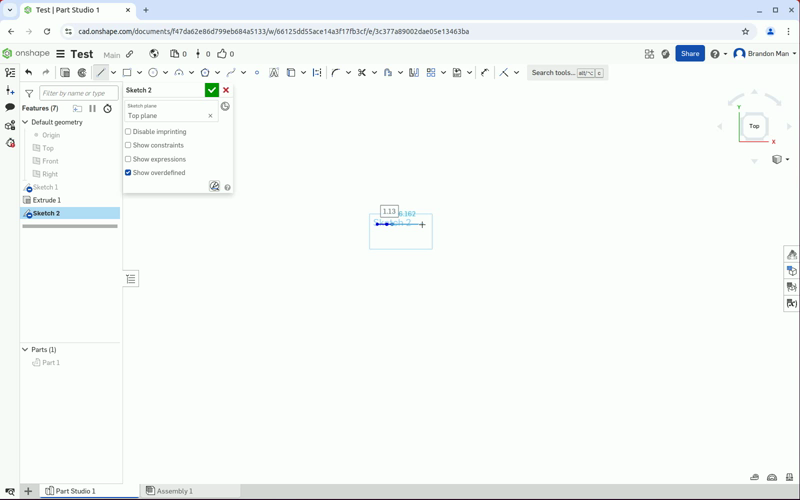
mouse_move(392, 212)
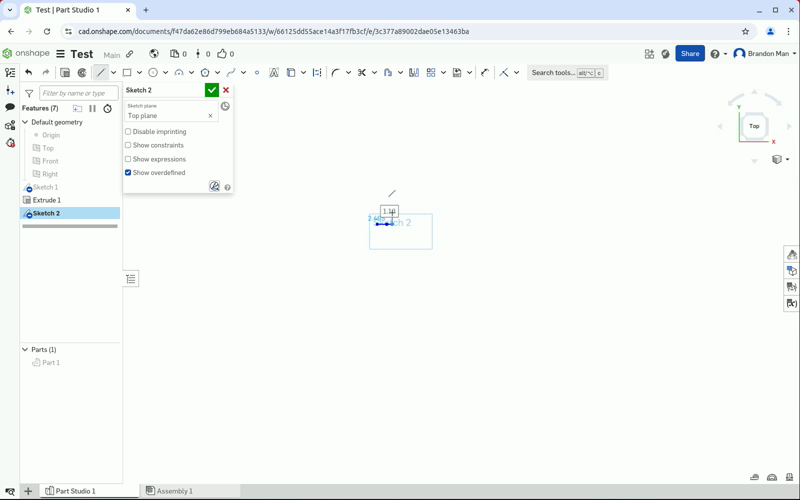
click(392, 212)
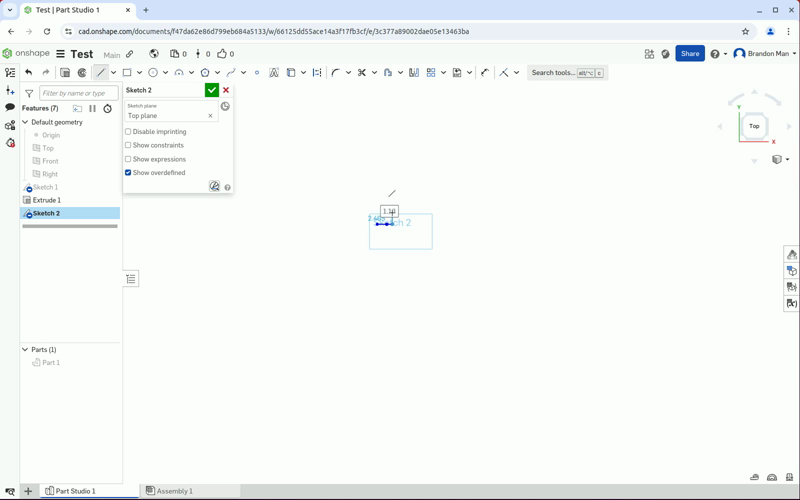
key_up(shift)
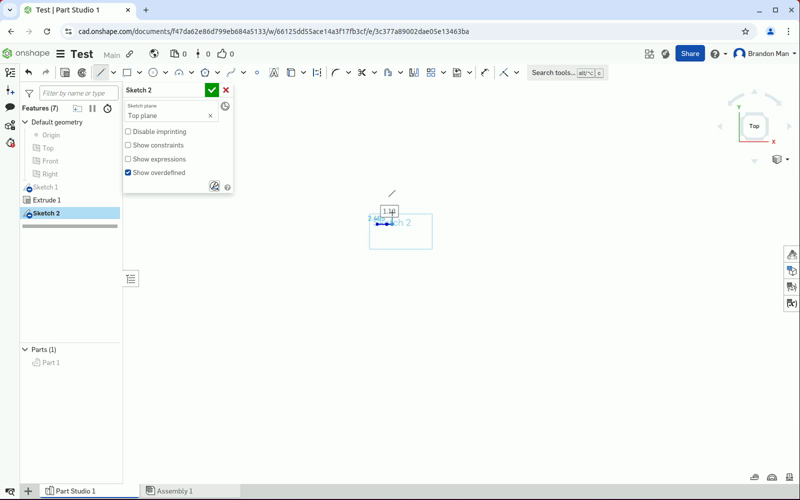
key_down(shift)
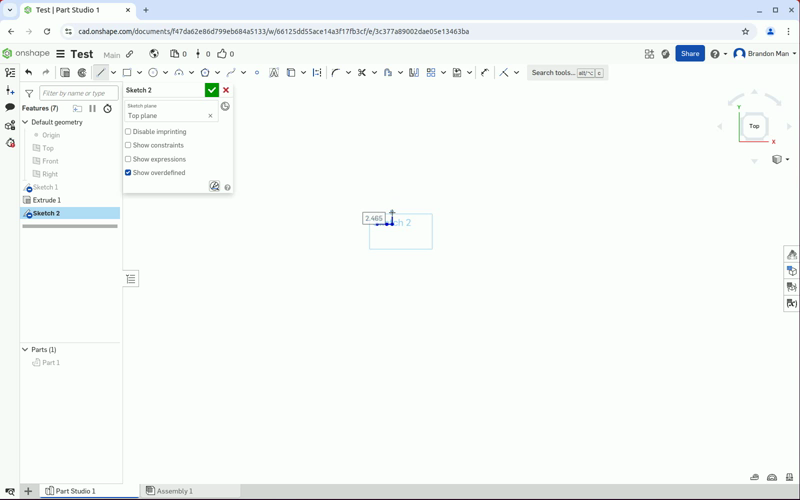
mouse_move(422, 212)
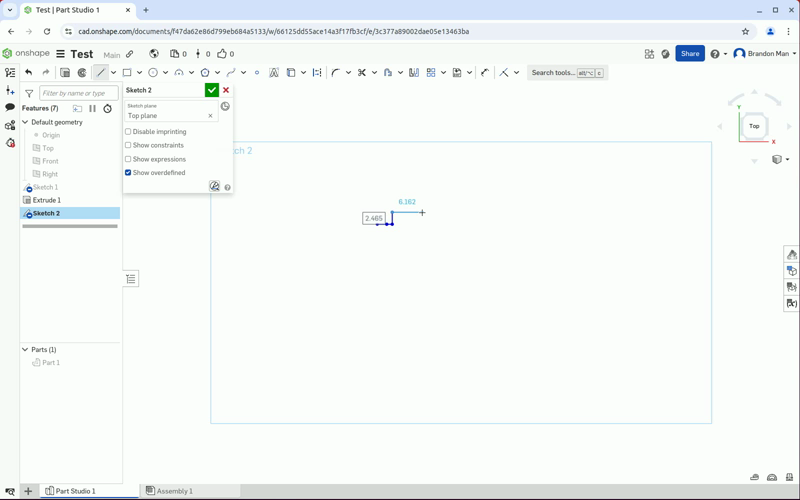
mouse_move(386, 212)
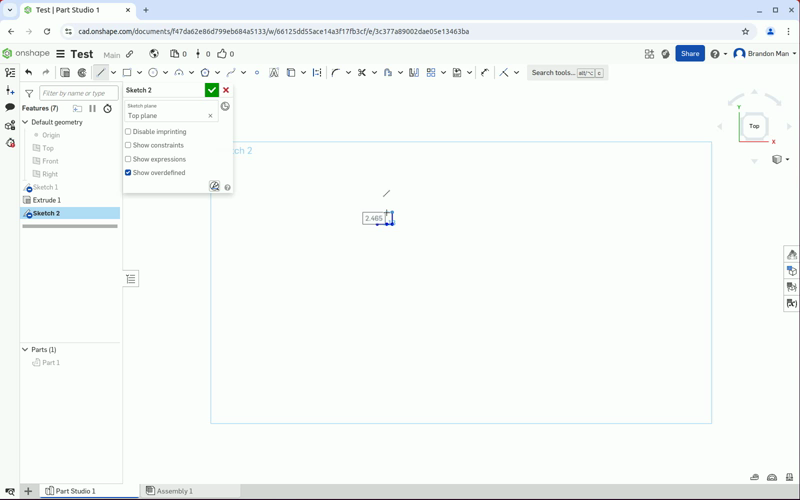
scroll(6)
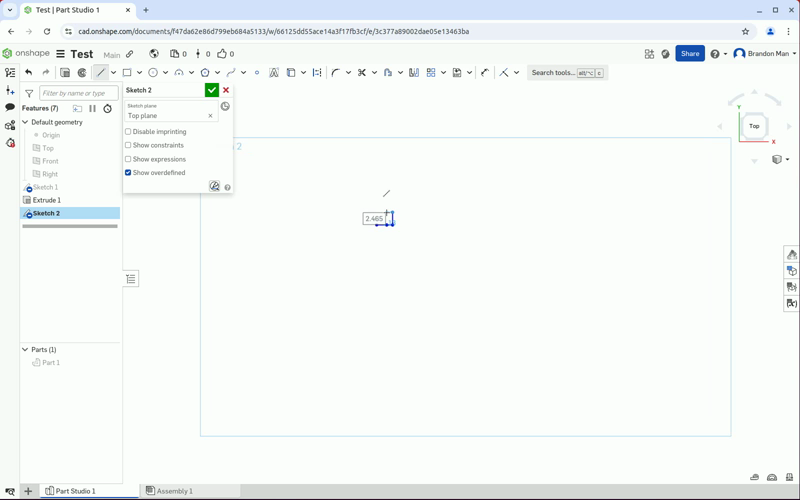
scroll(6)
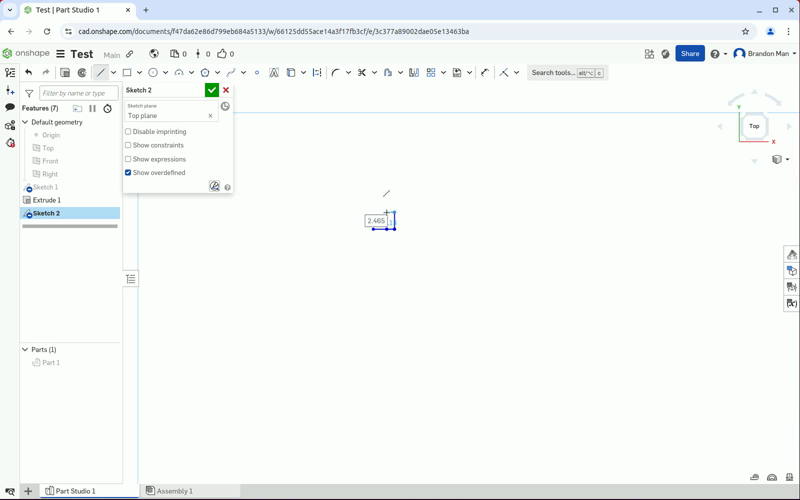
scroll(6)
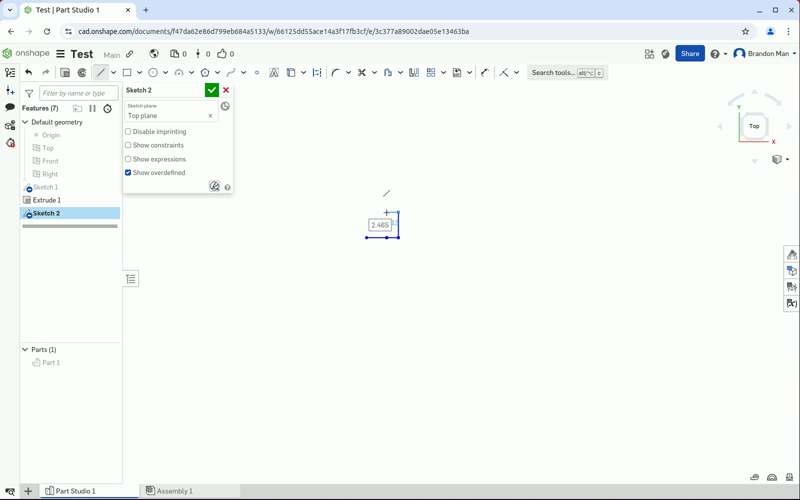
scroll(6)
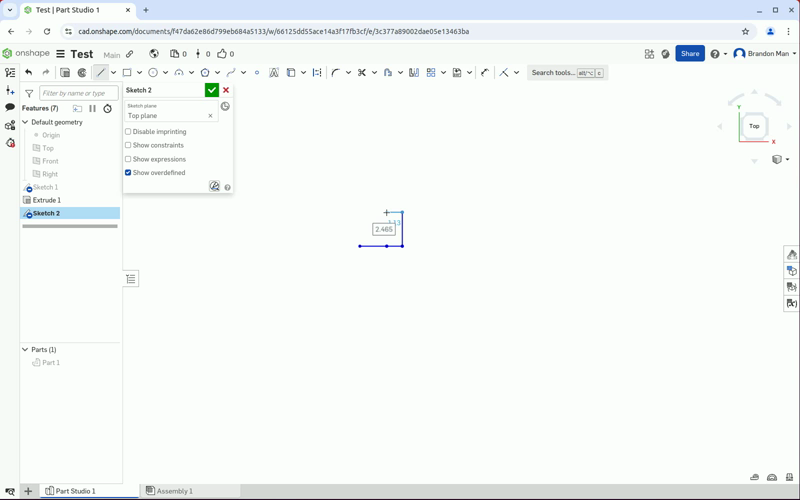
scroll(6)
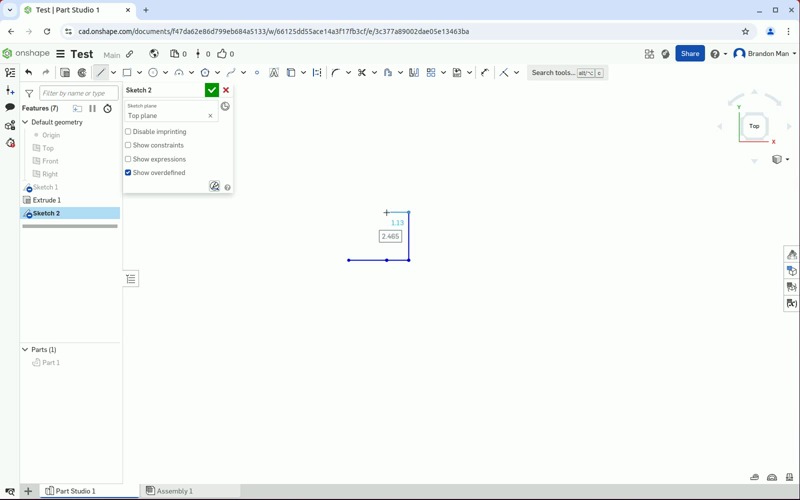
scroll(6)
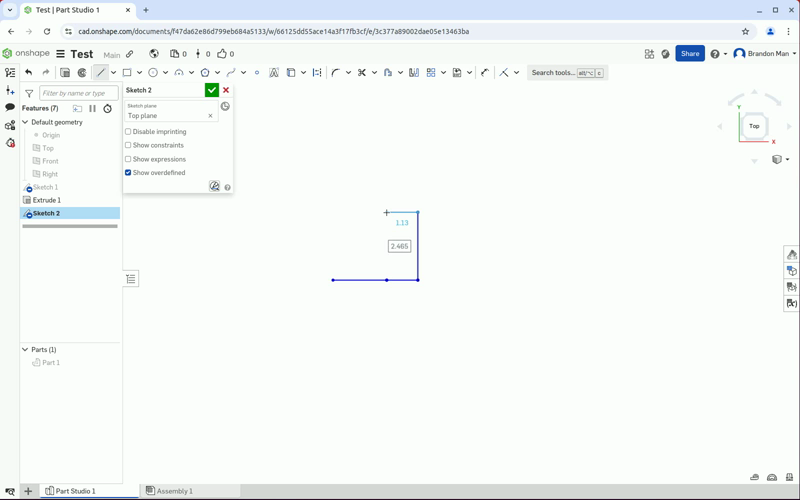
scroll(6)
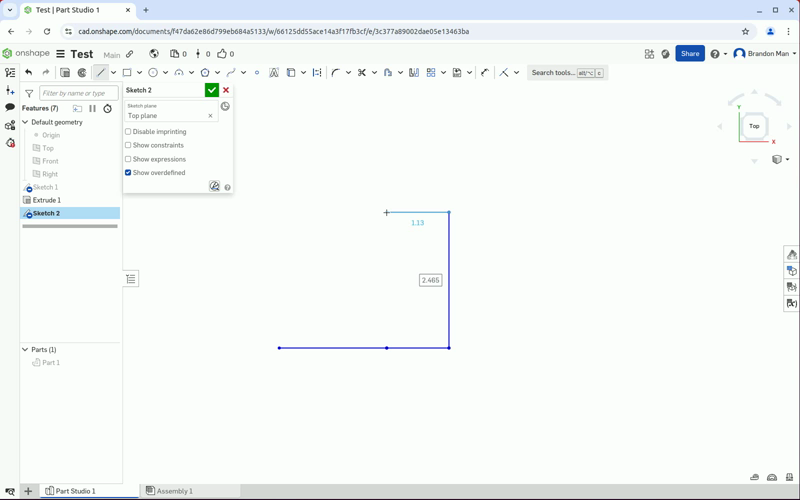
click(386, 212)
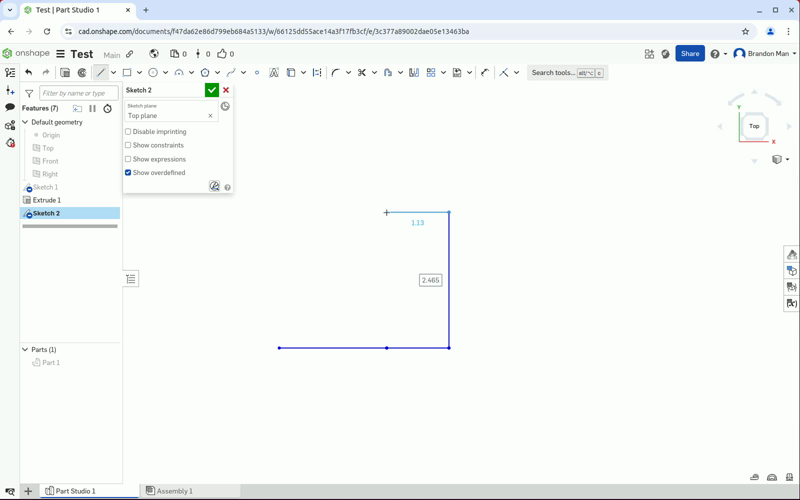
scroll(-6)
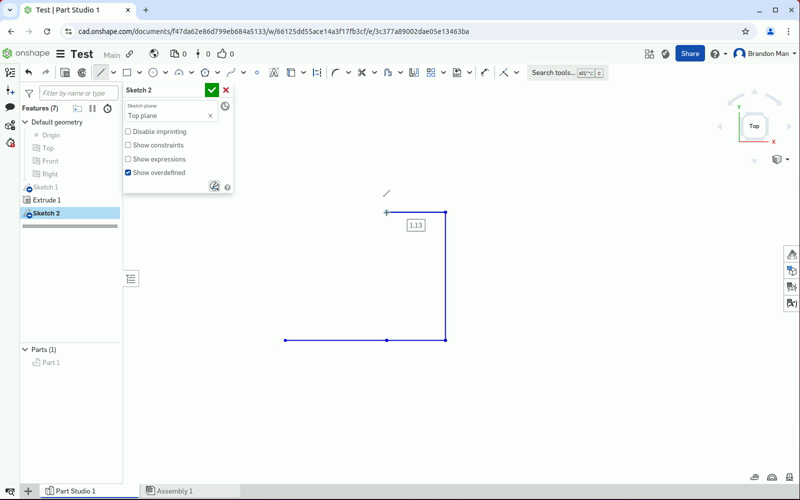
scroll(-6)
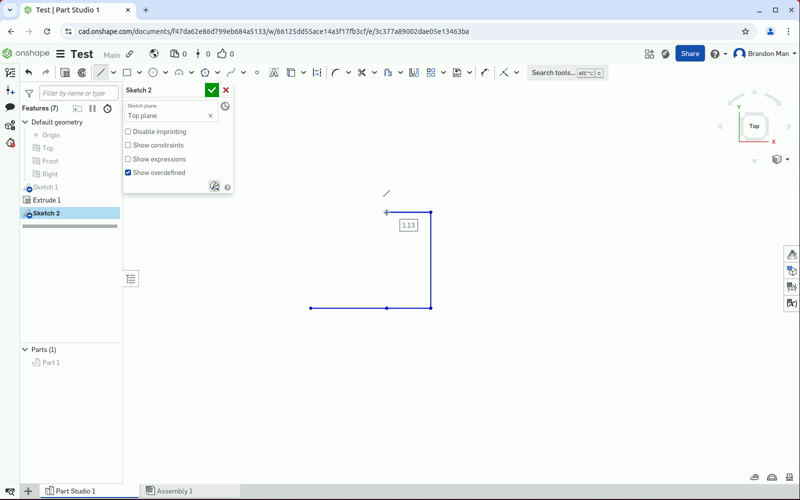
scroll(-6)
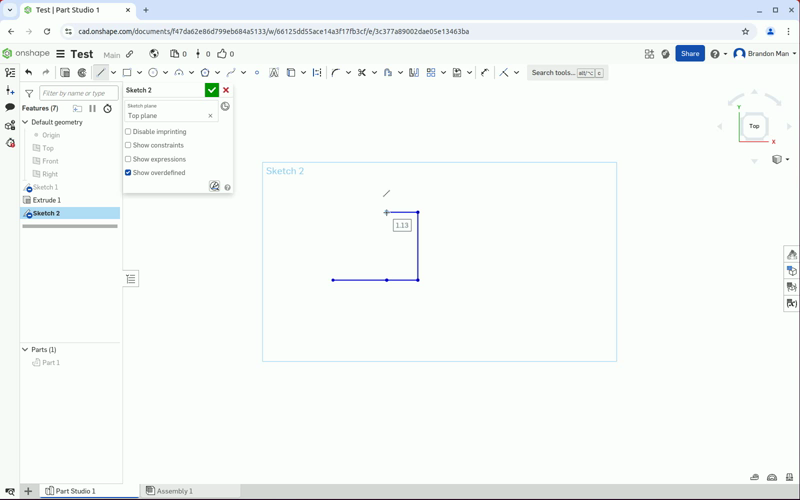
scroll(-6)
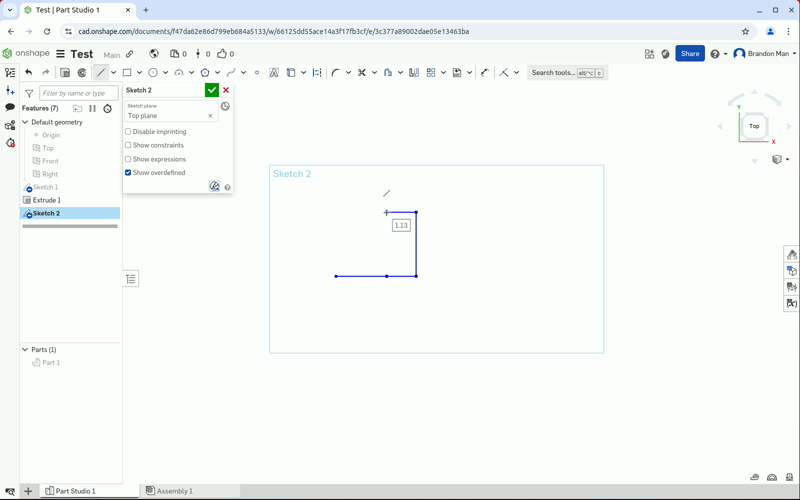
scroll(-6)
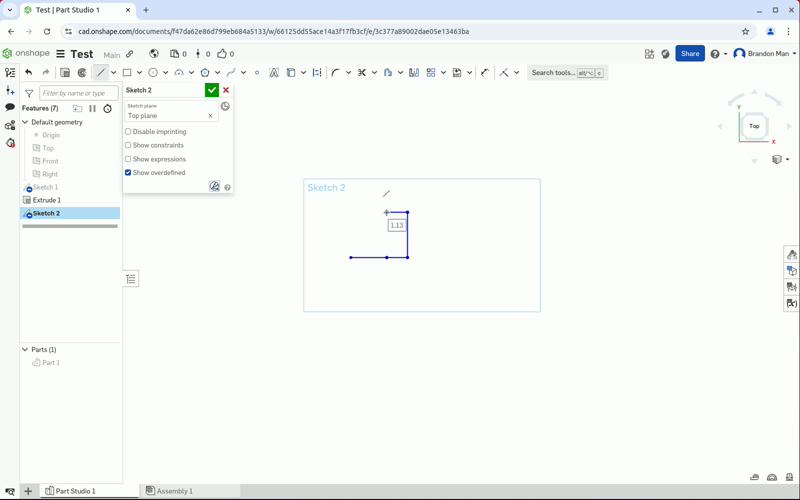
scroll(-6)
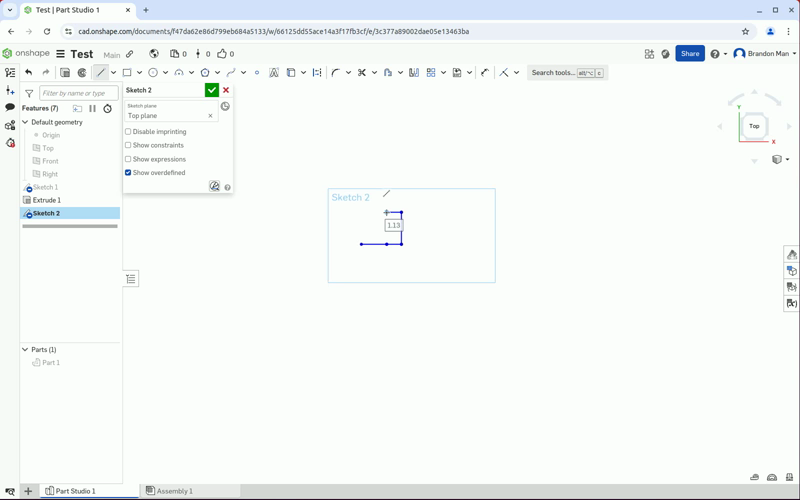
scroll(-6)
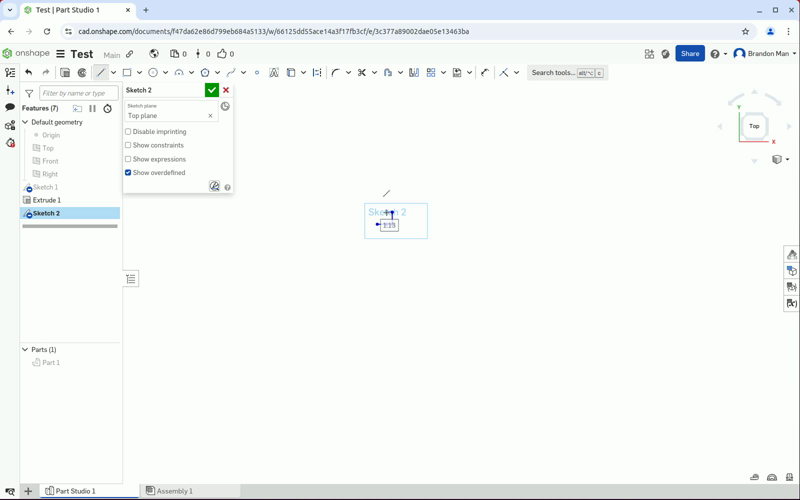
key_up(shift)
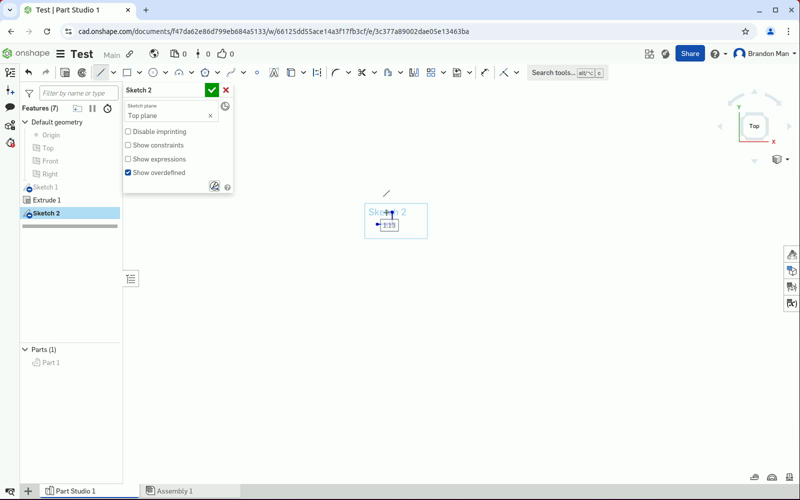
key_down(shift)
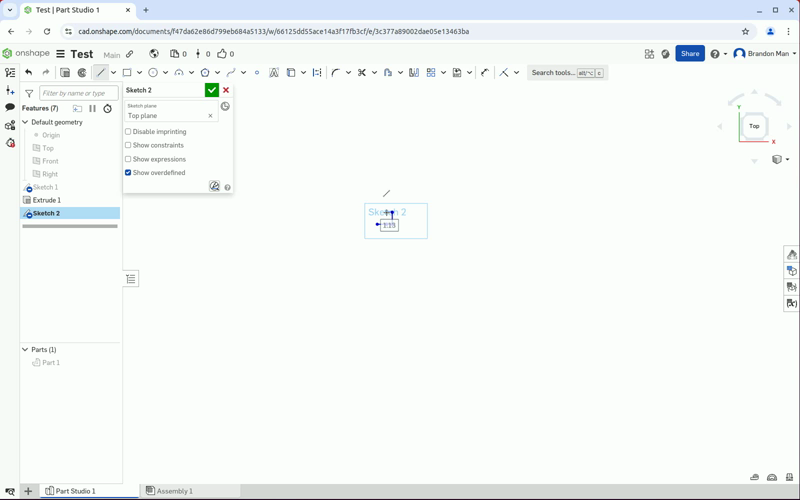
mouse_move(417, 212)
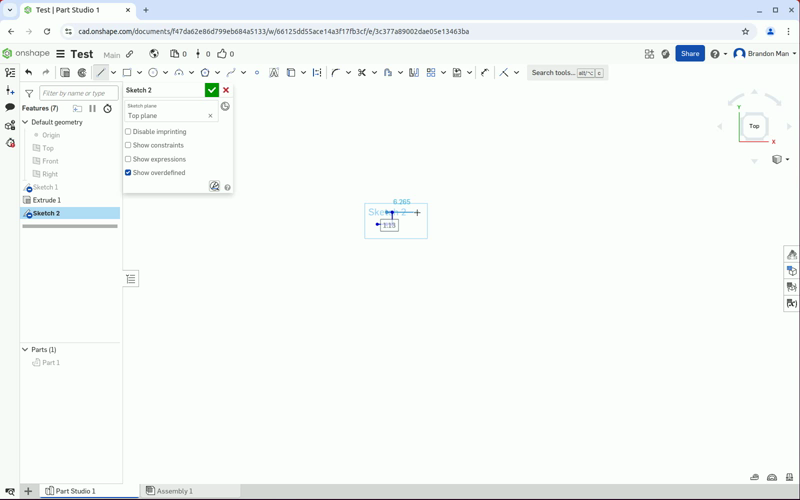
mouse_move(386, 196)
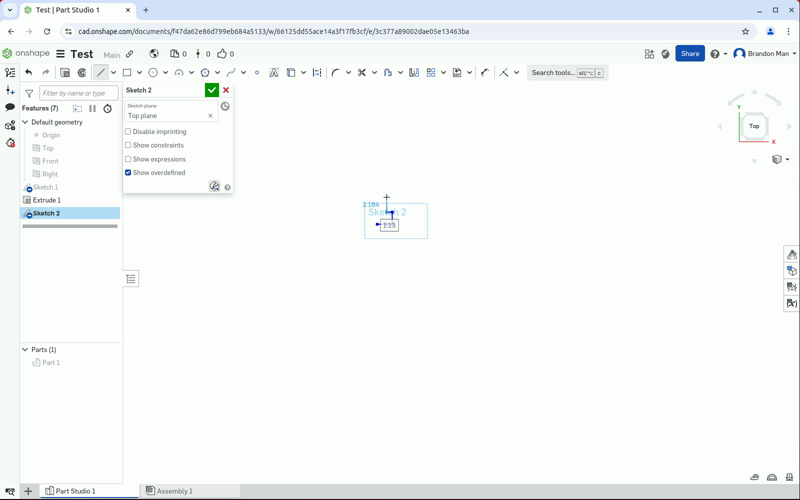
click(386, 196)
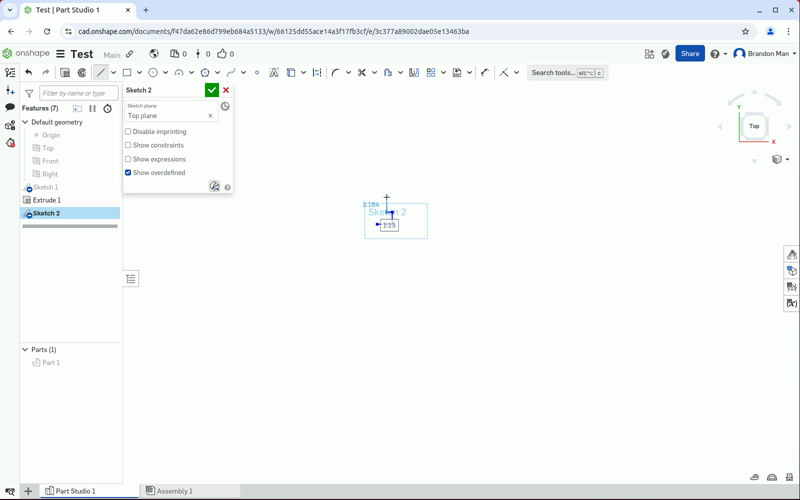
key_up(shift)
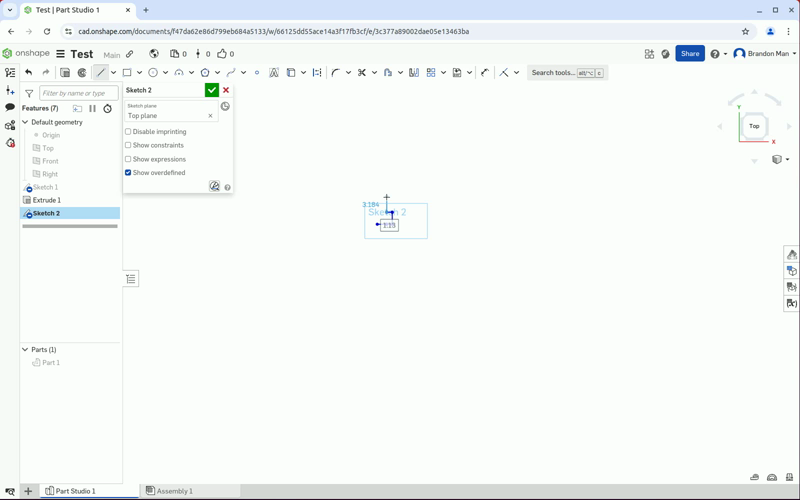
key_down(shift)
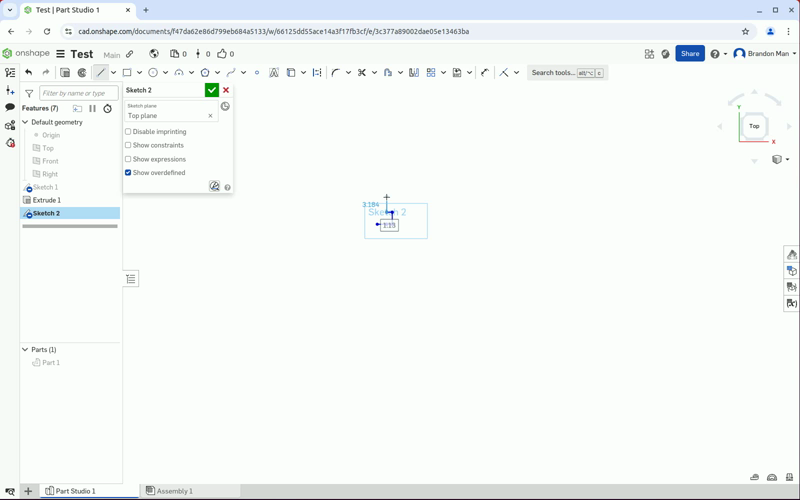
mouse_move(417, 196)
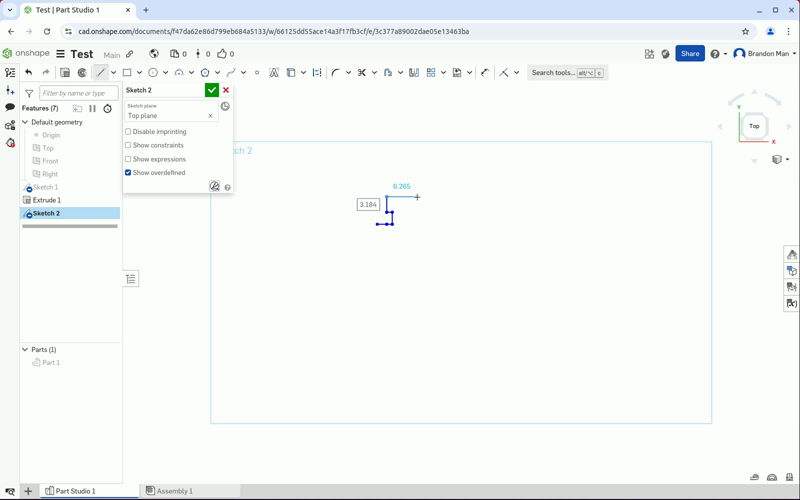
mouse_move(377, 196)
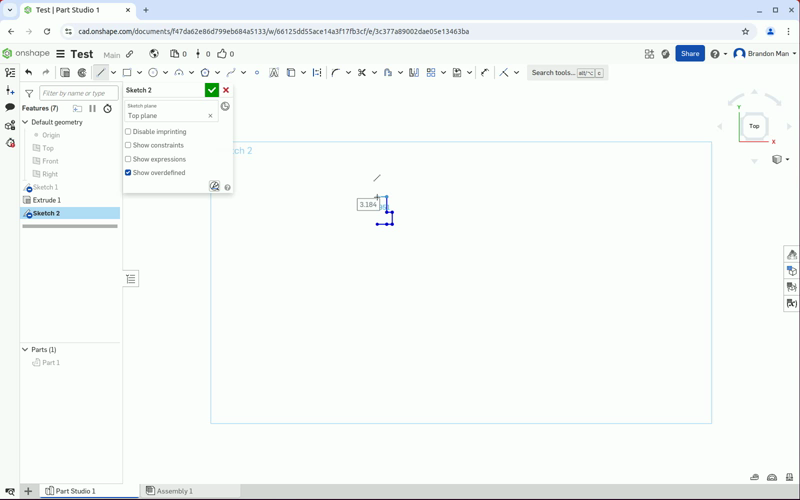
click(377, 196)
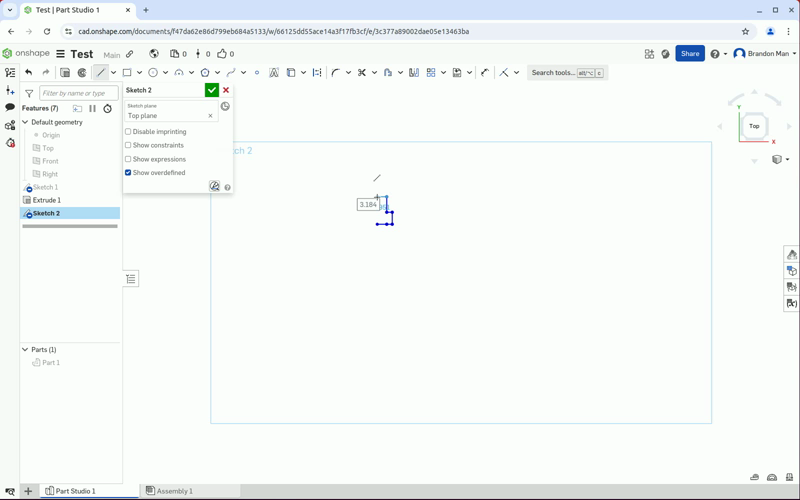
key_up(shift)
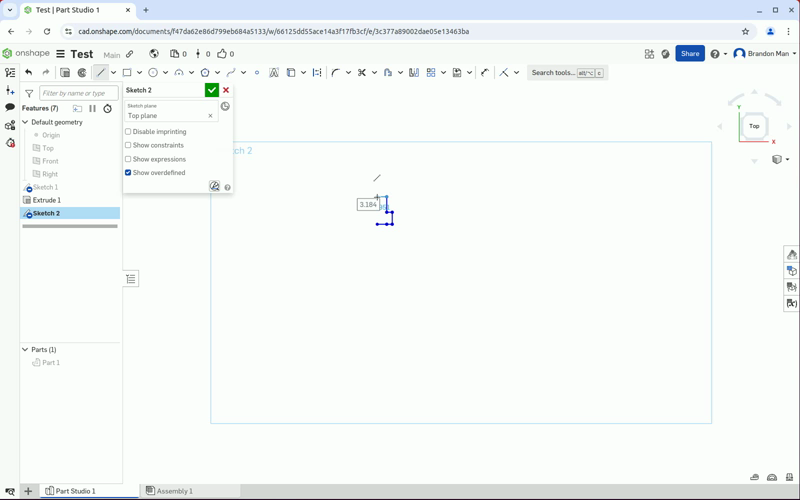
mouse_move(407, 196)
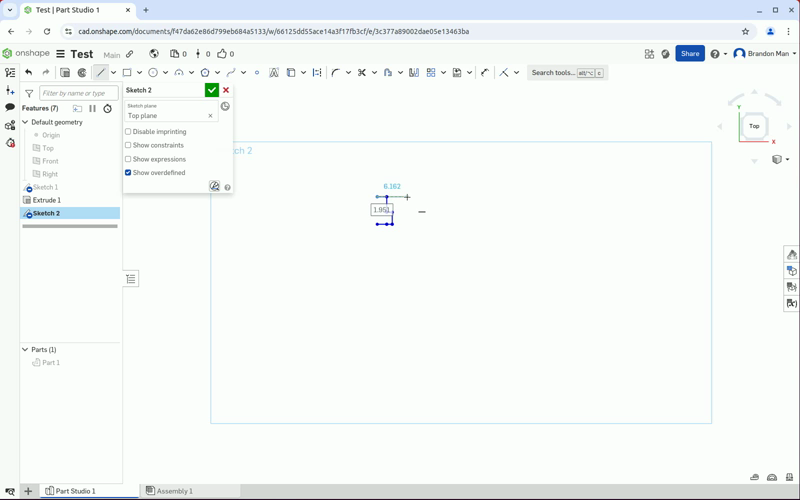
key_down(shift)
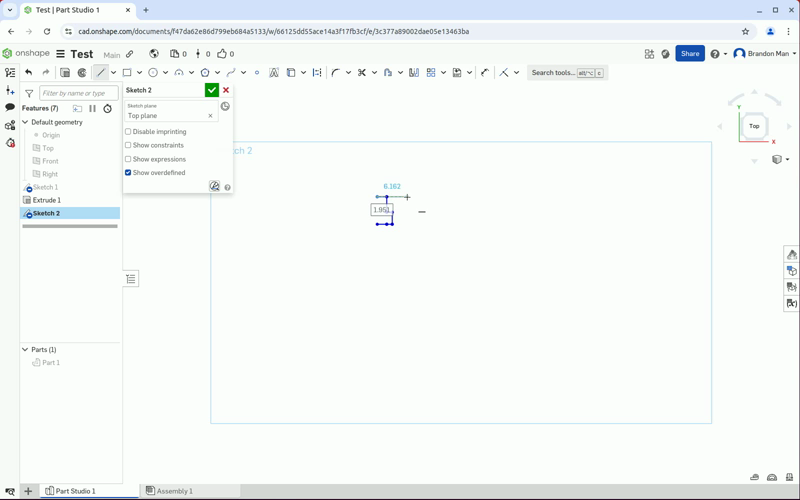
mouse_move(377, 224)
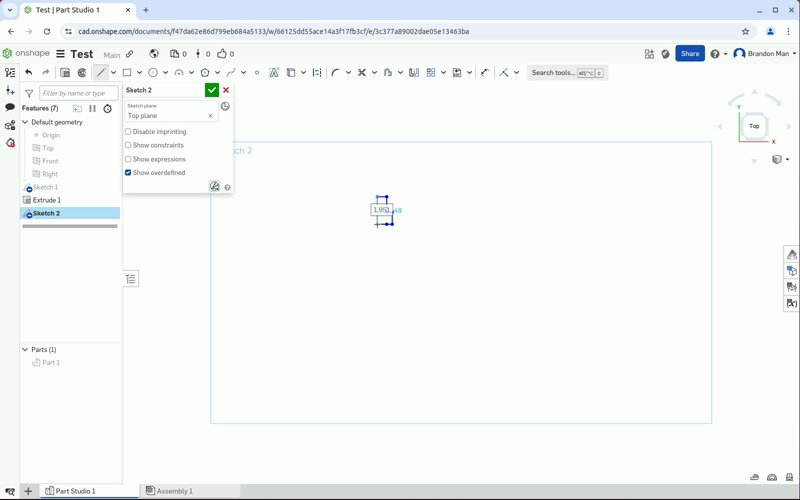
key_up(shift)
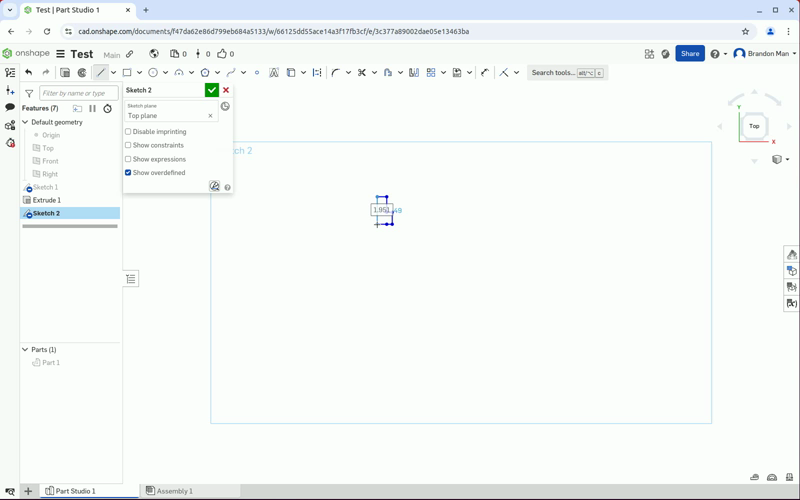
click(377, 224)
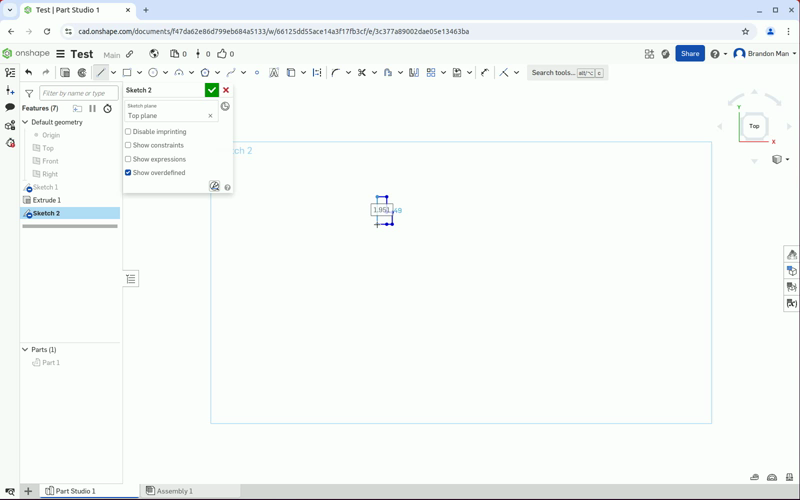
key(esc)
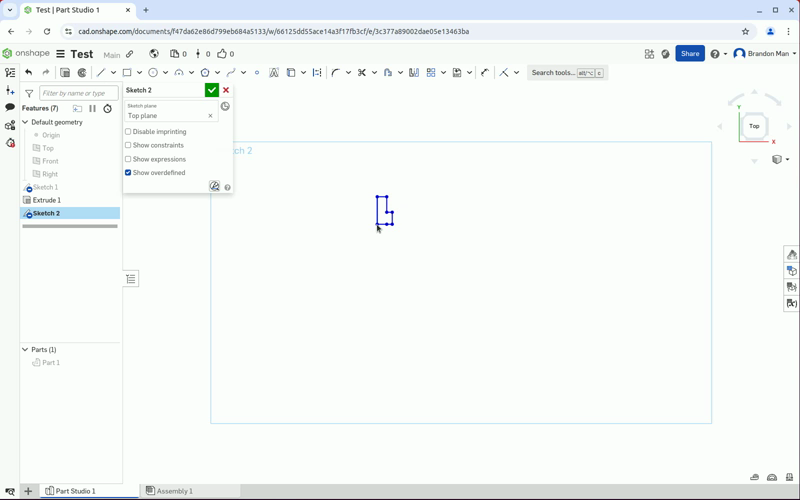
mouse_move(383, 196)
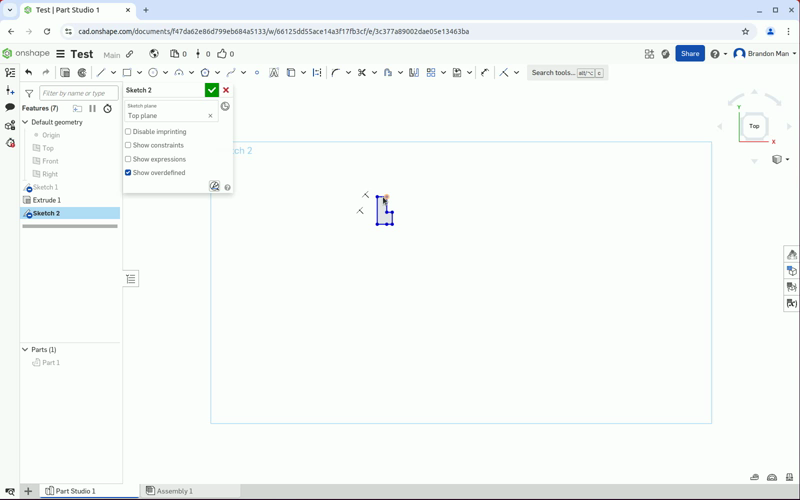
scroll(6)
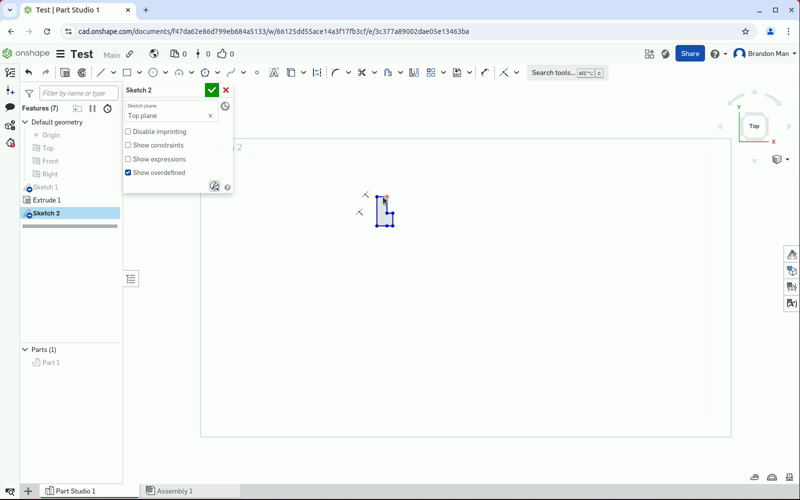
scroll(6)
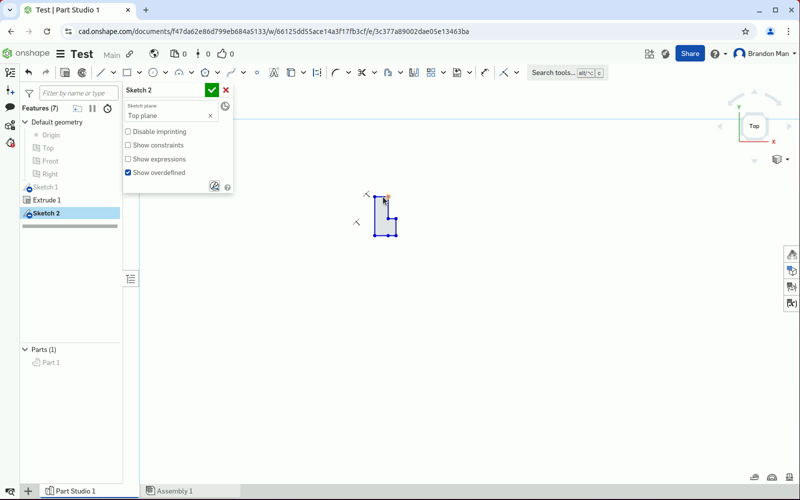
scroll(6)
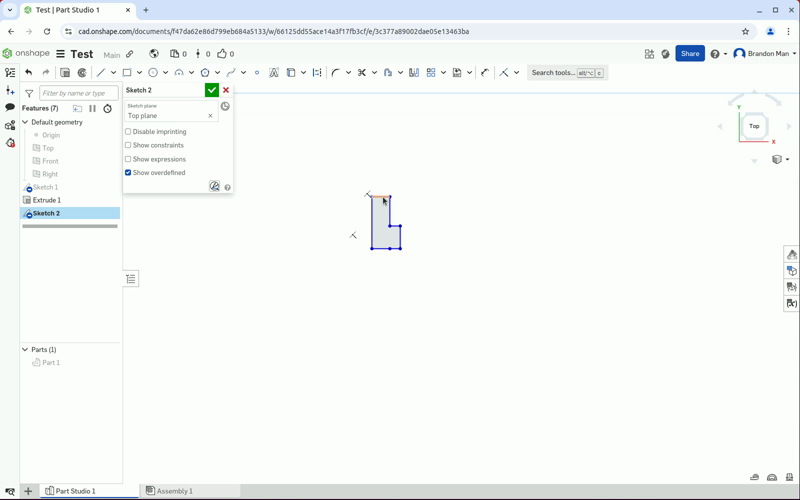
scroll(6)
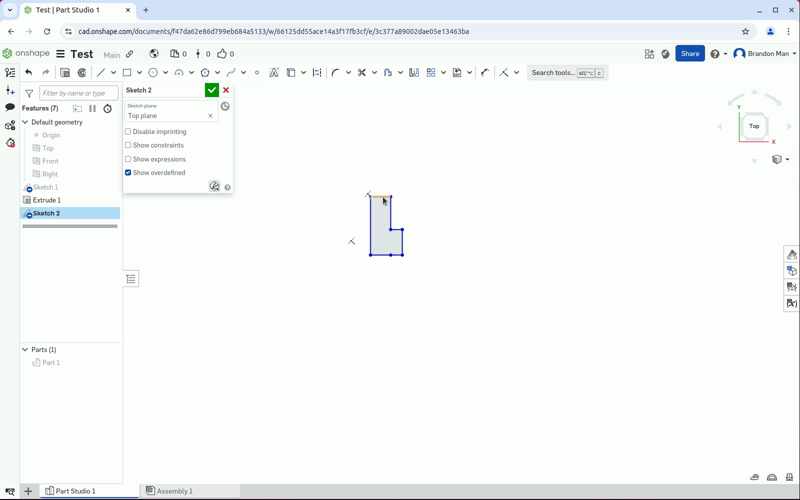
scroll(6)
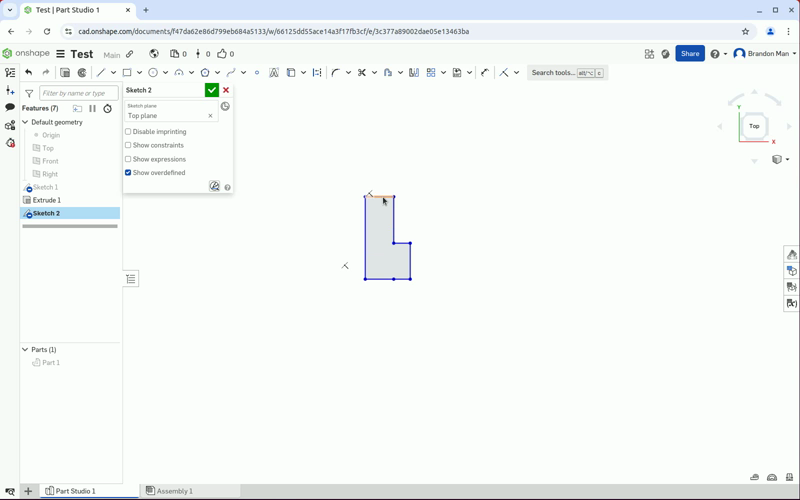
scroll(6)
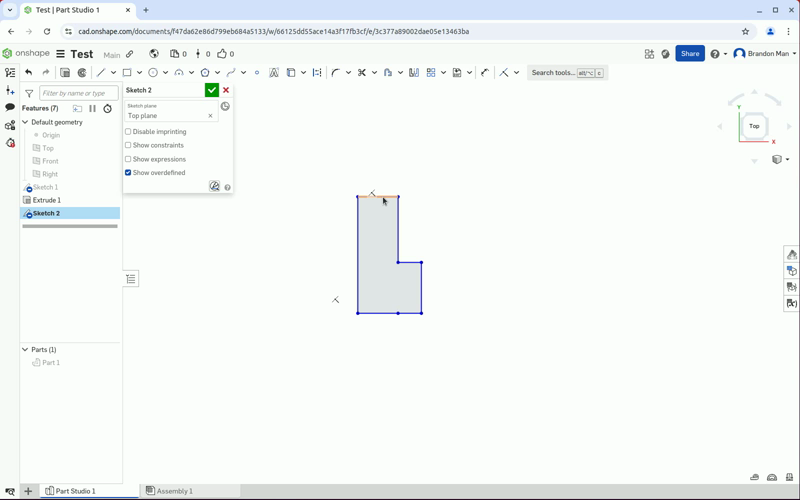
scroll(6)
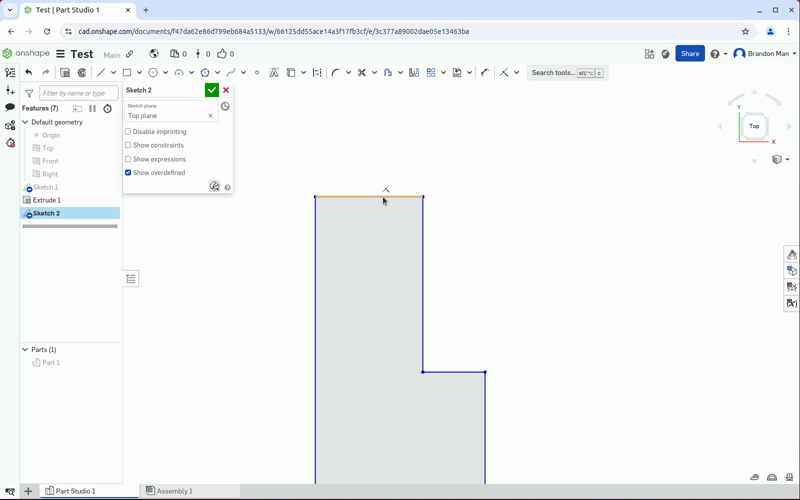
click(383, 196)
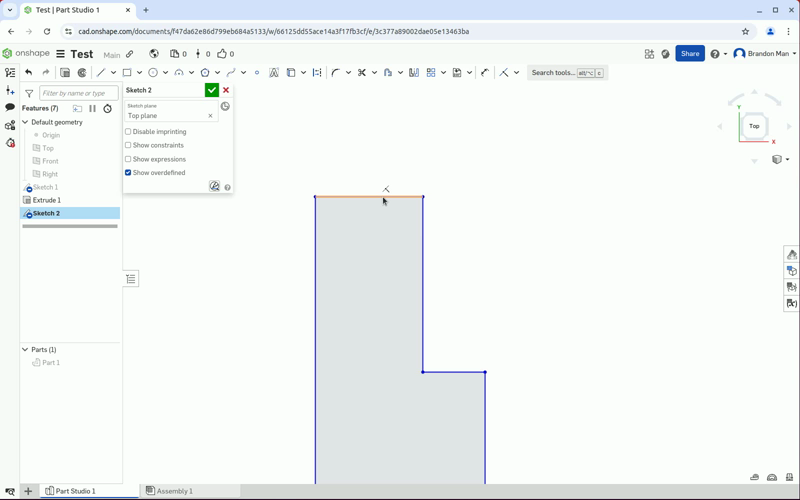
scroll(-6)
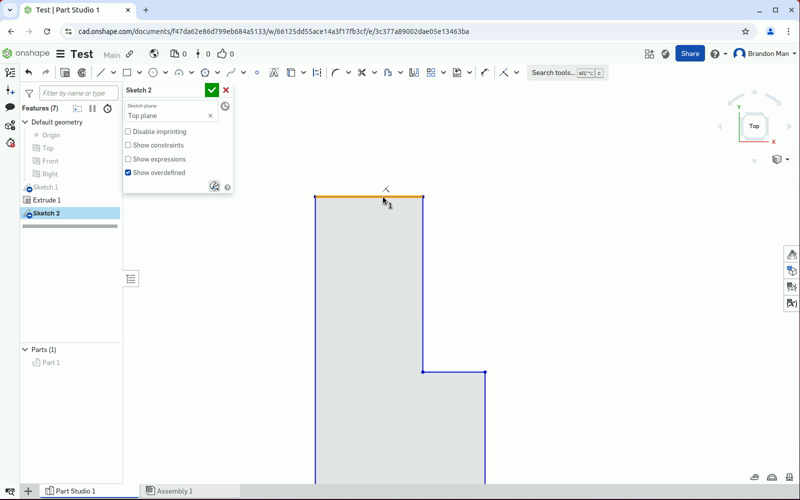
scroll(-6)
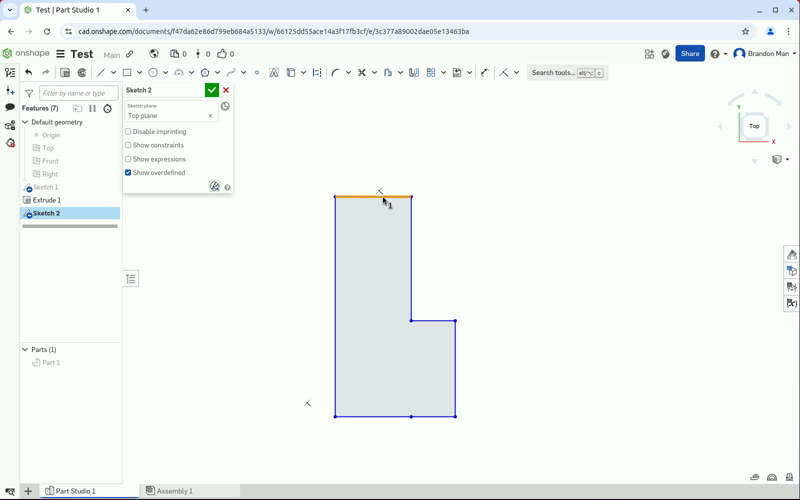
scroll(-6)
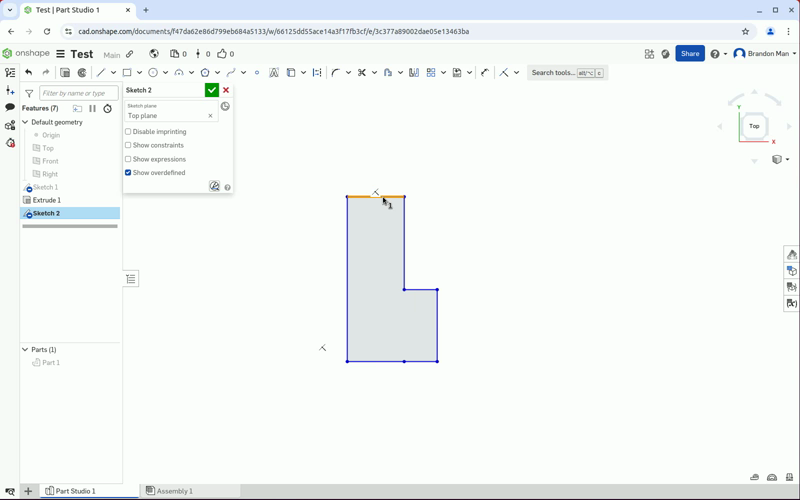
scroll(-6)
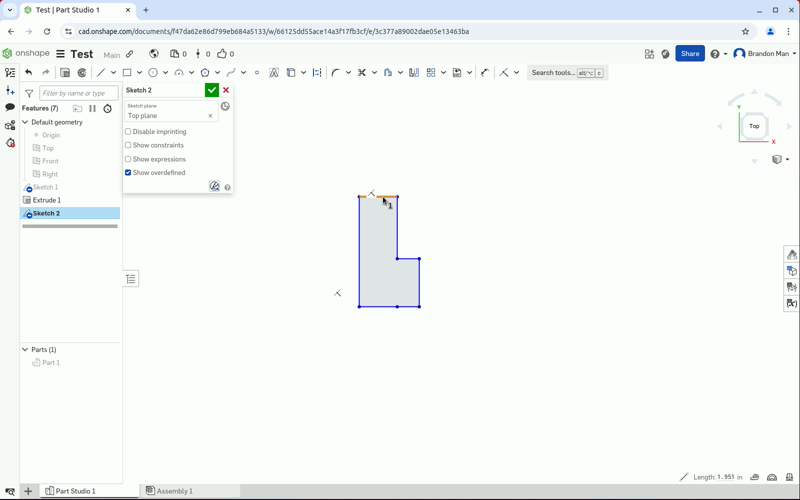
scroll(-6)
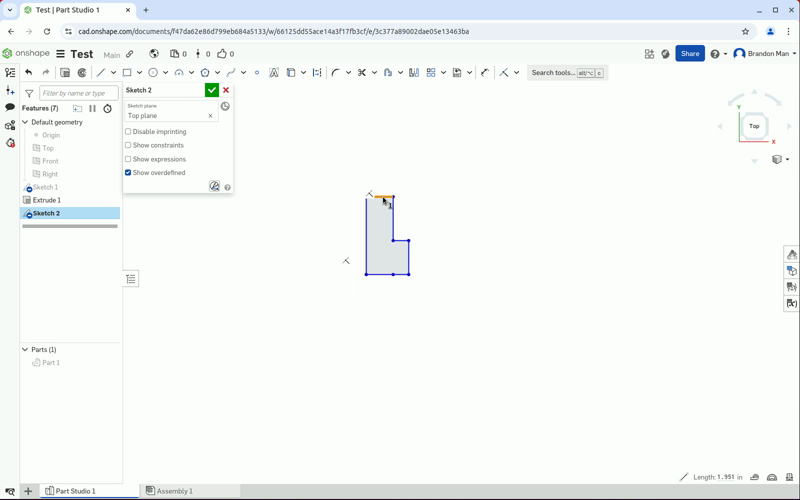
scroll(-6)
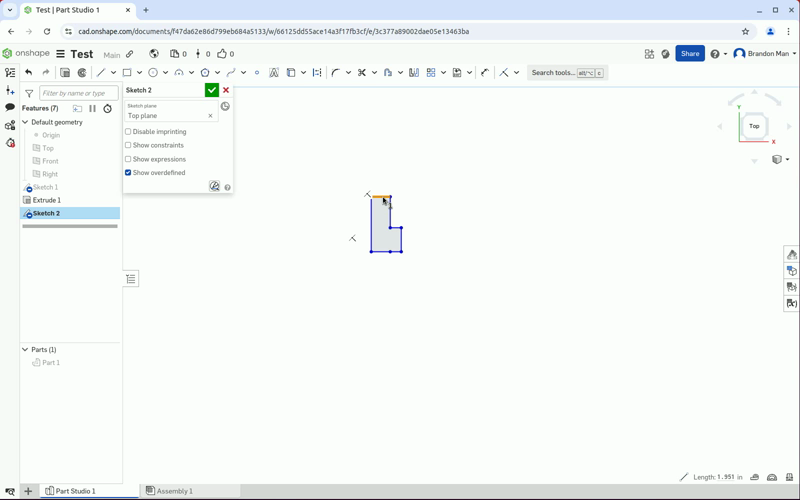
scroll(-6)
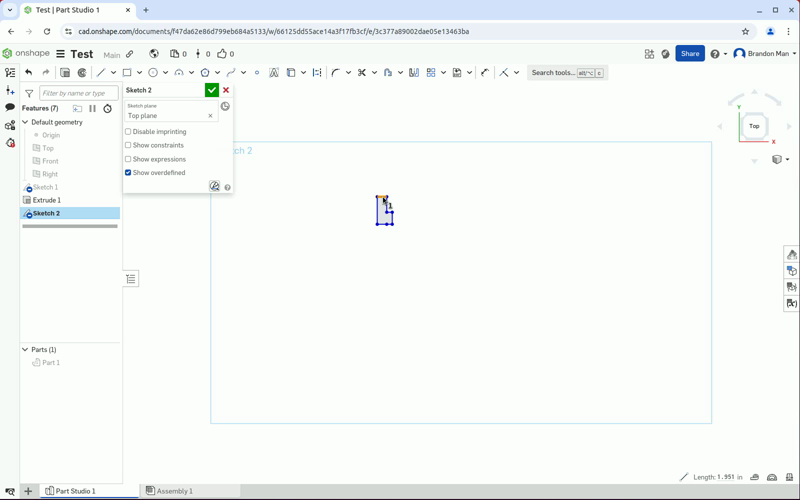
mouse_move(73, 352)
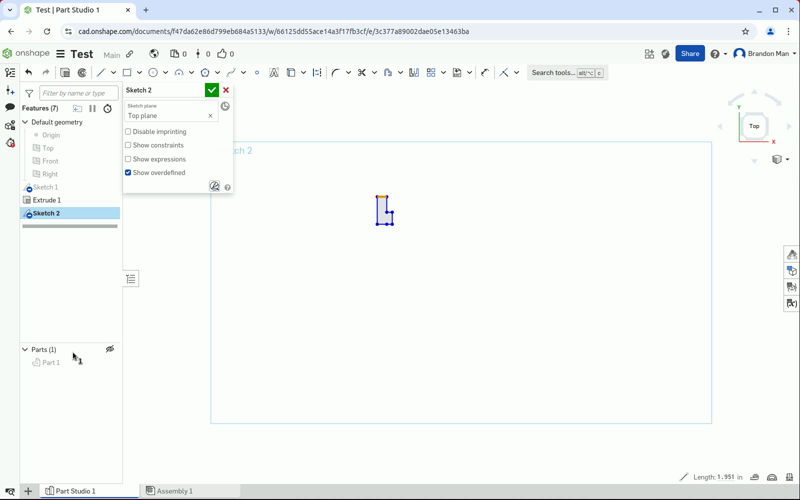
key(shift+y)
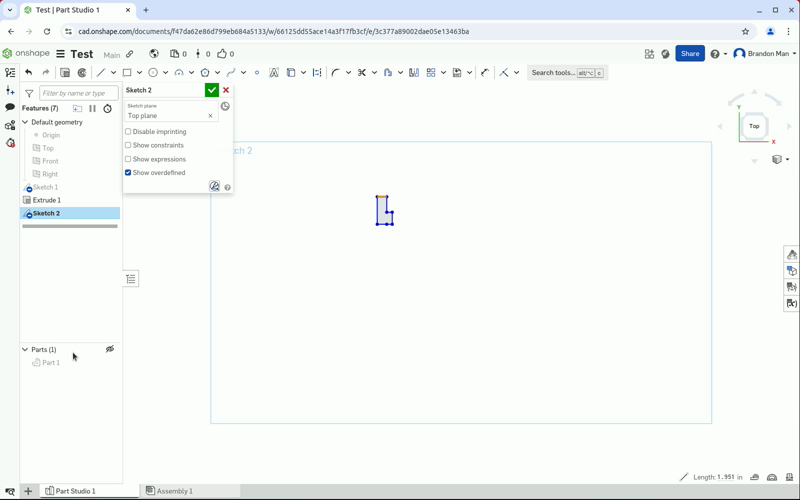
key(shift+e)
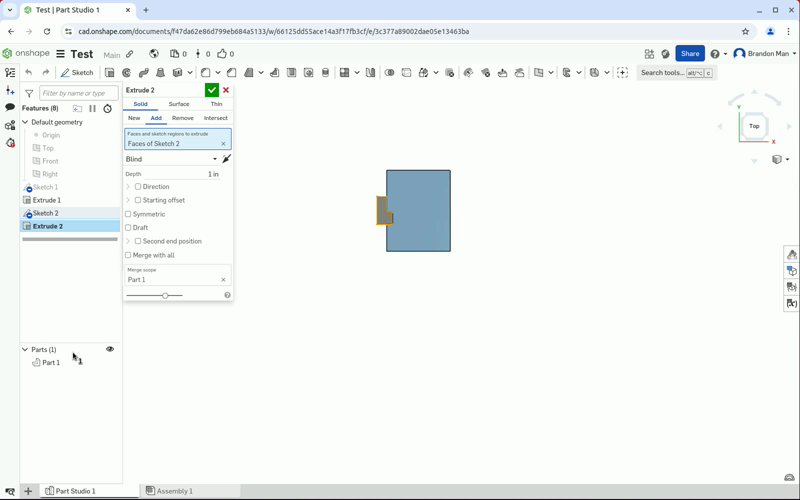
mouse_move(143, 106)
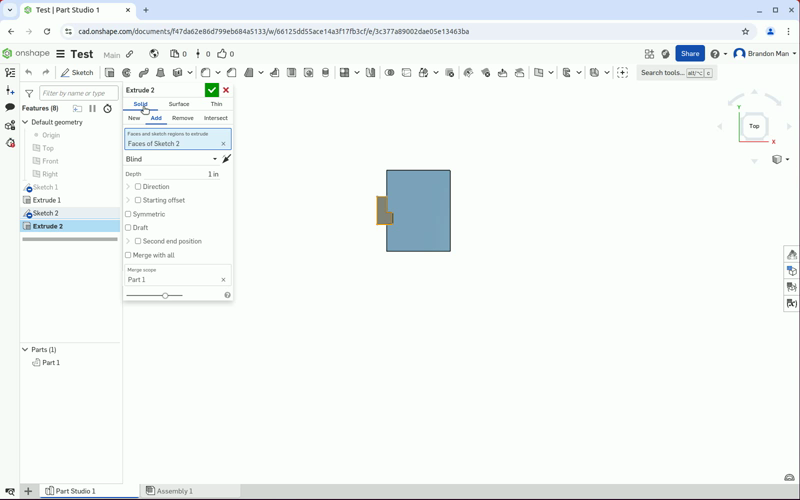
click(143, 106)
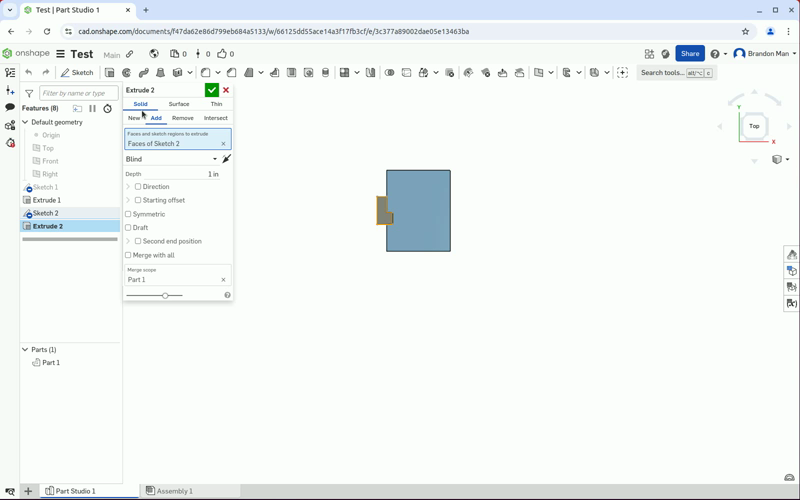
mouse_move(137, 120)
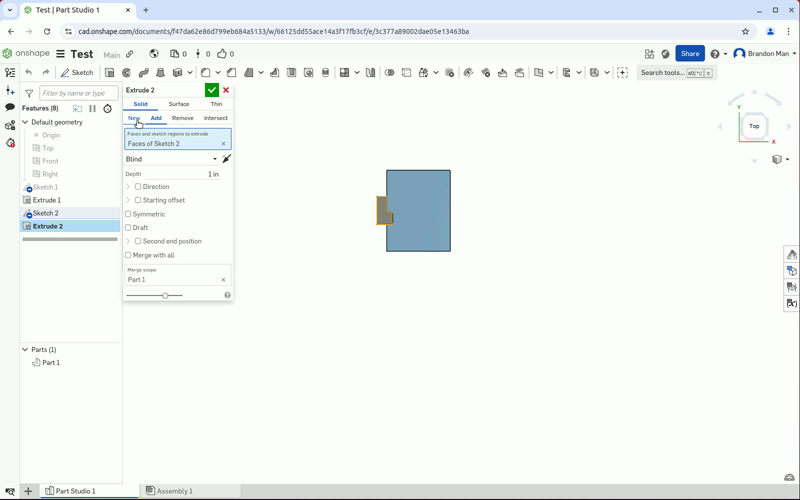
click(137, 120)
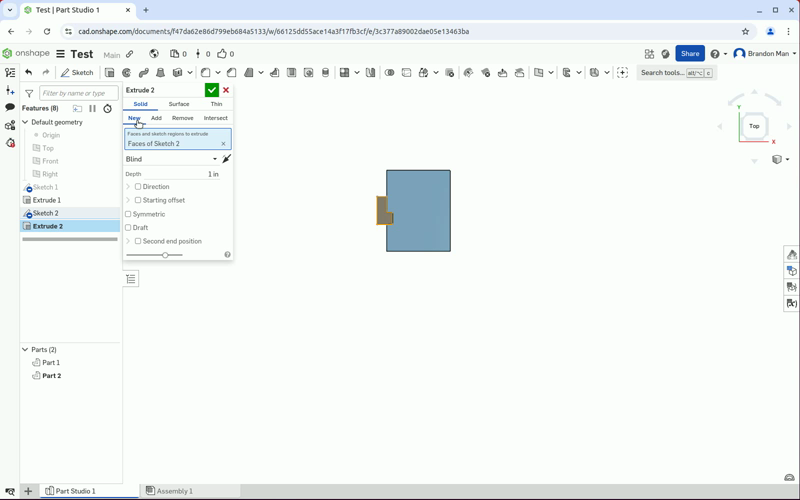
key(tab, 4)
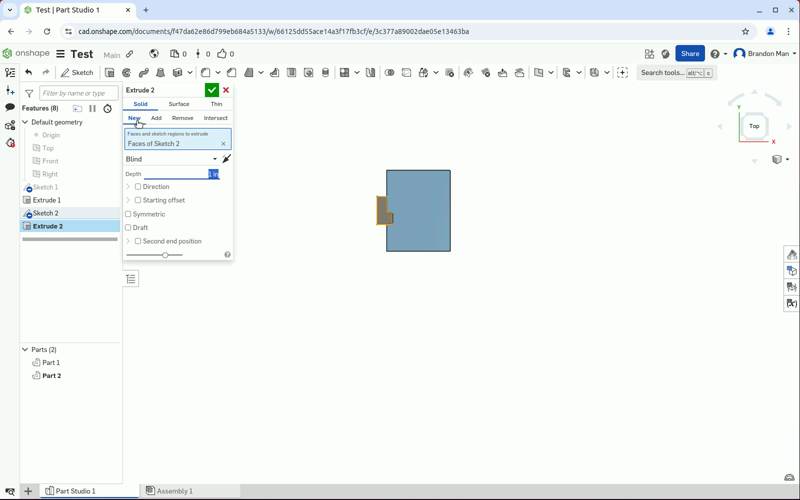
text(0.722)
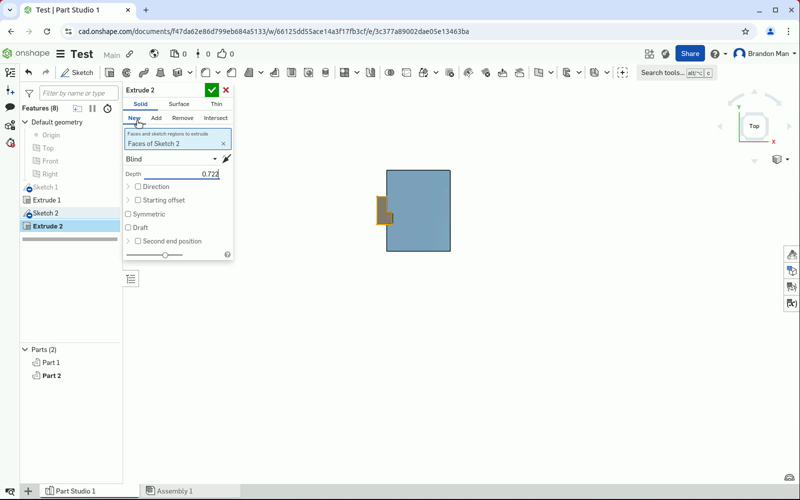
key(enter)
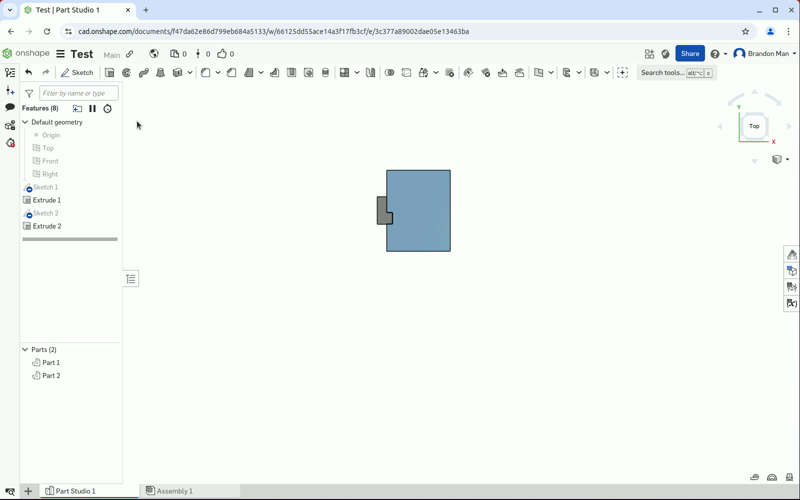
key(shift+h)
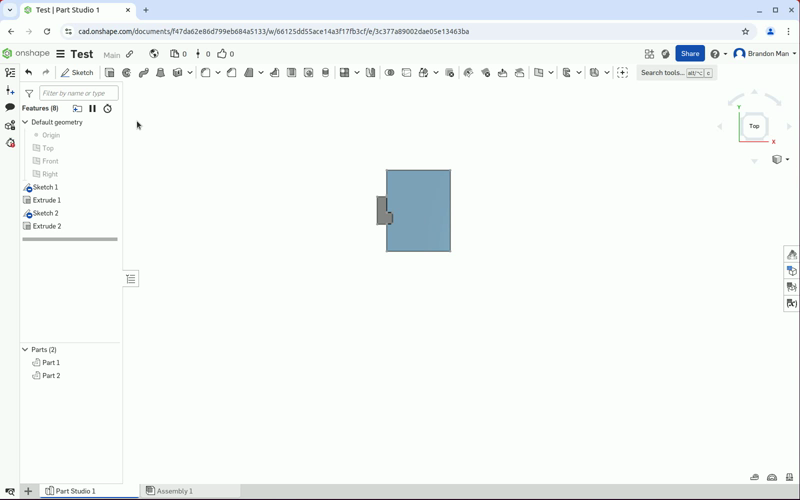
key(shift+h)
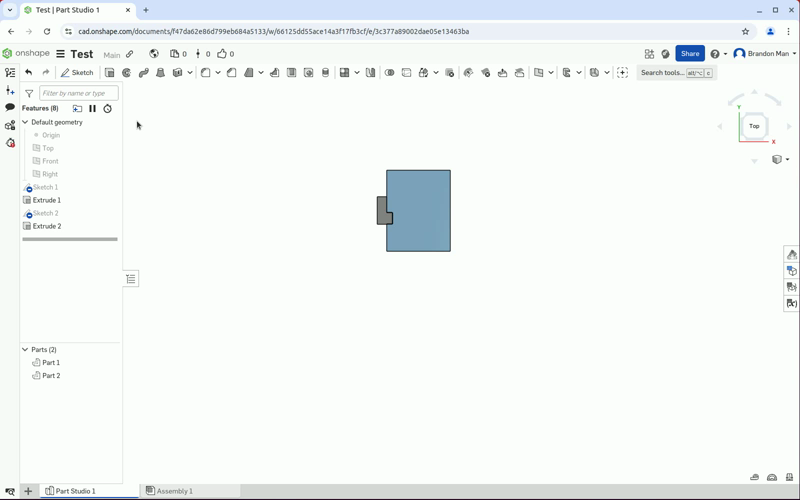
mouse_move(73, 189)
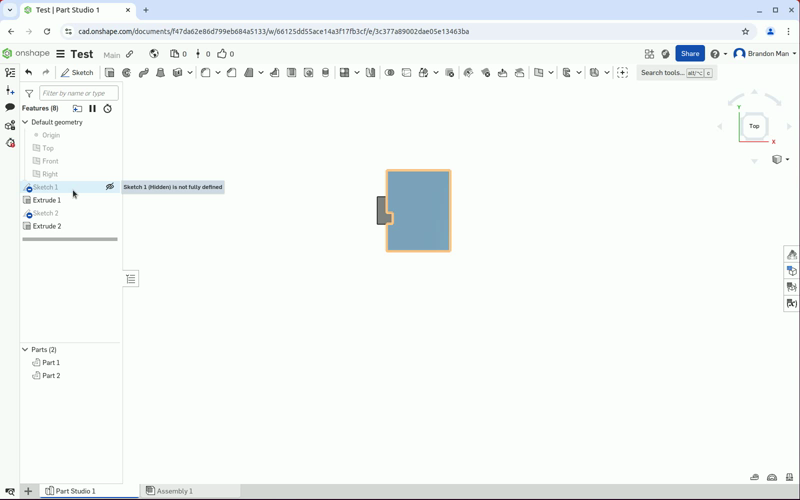
click(73, 189)
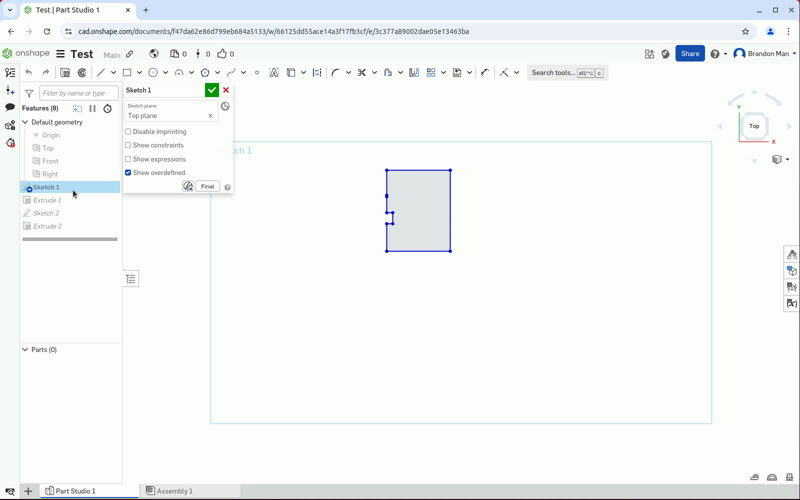
mouse_move(229, 92)
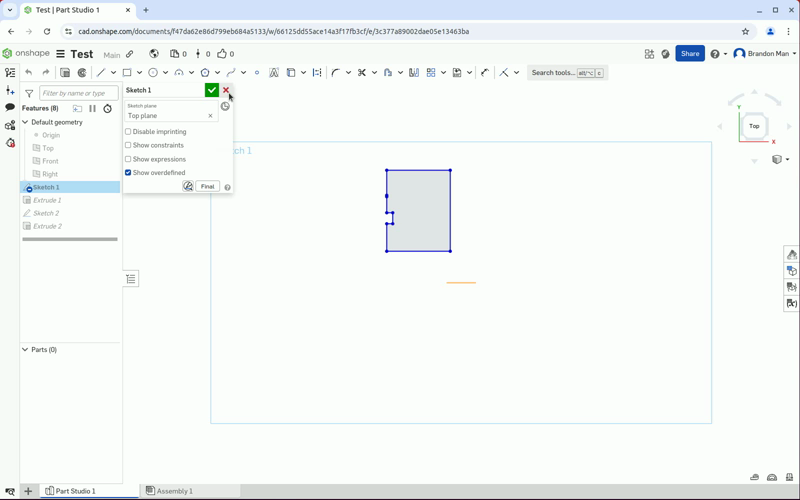
click(229, 92)
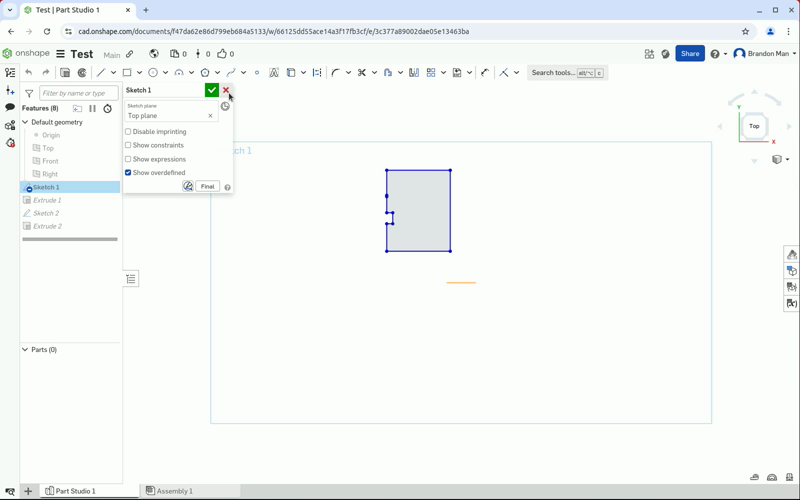
key(shift+s)
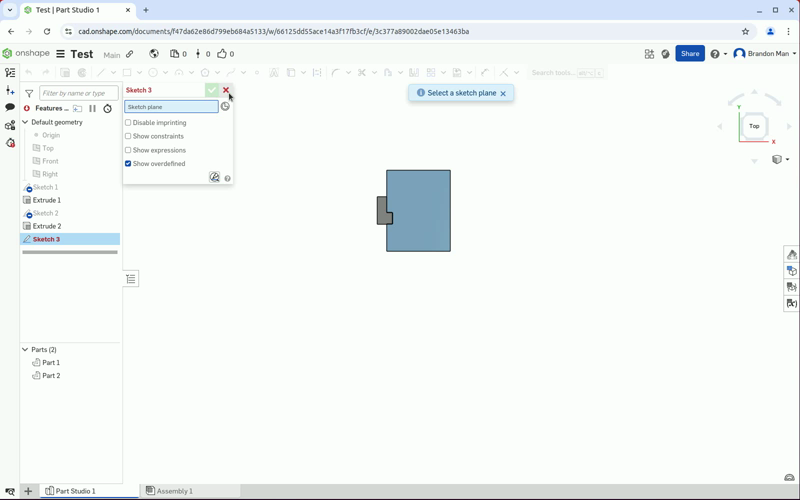
mouse_move(73, 150)
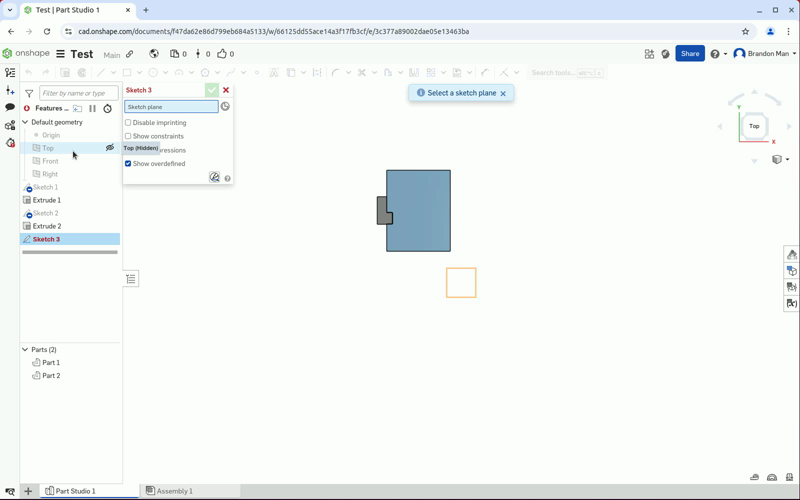
click(73, 150)
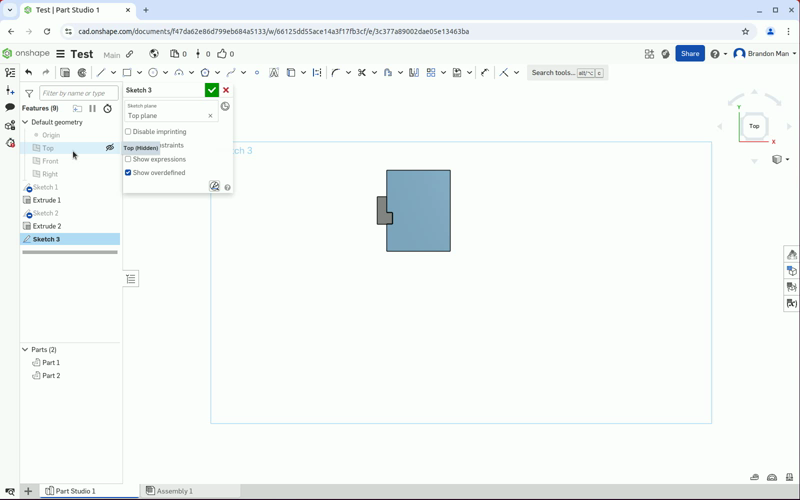
mouse_move(73, 352)
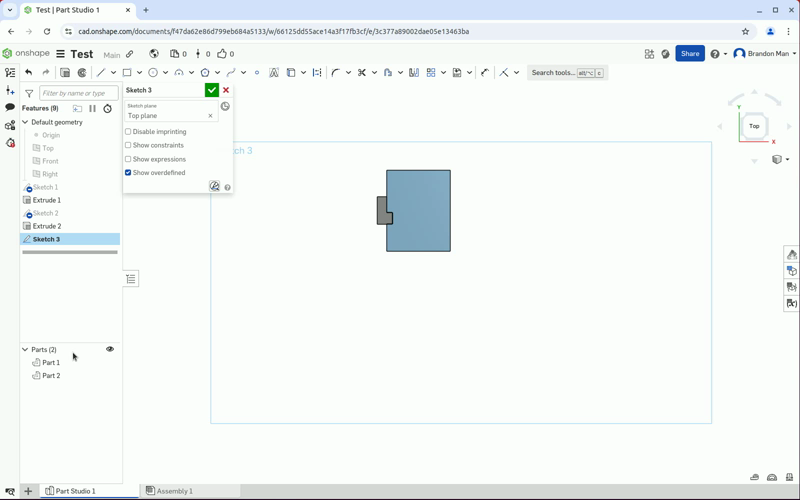
key(y)
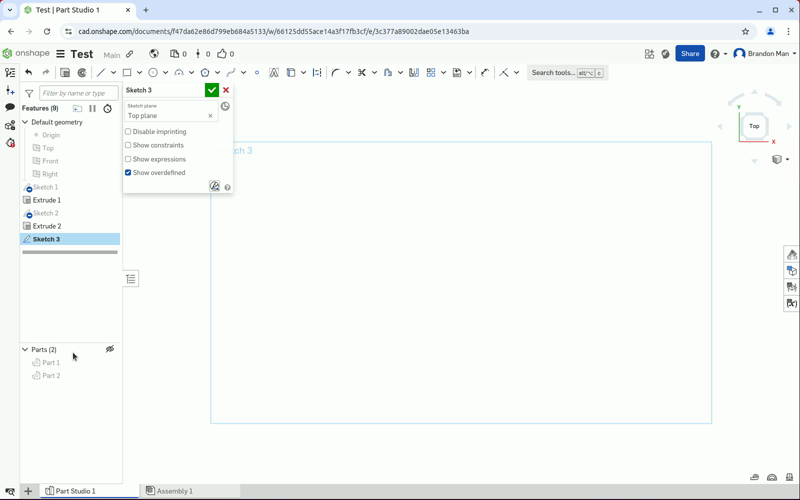
key(l)
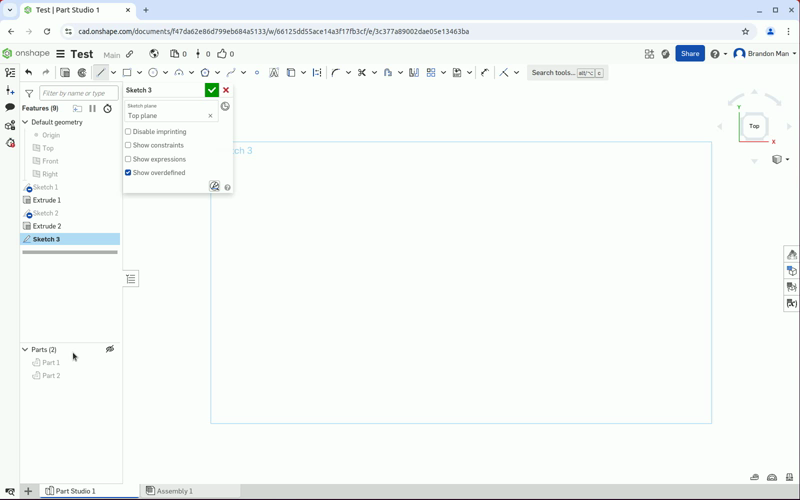
key_down(shift)
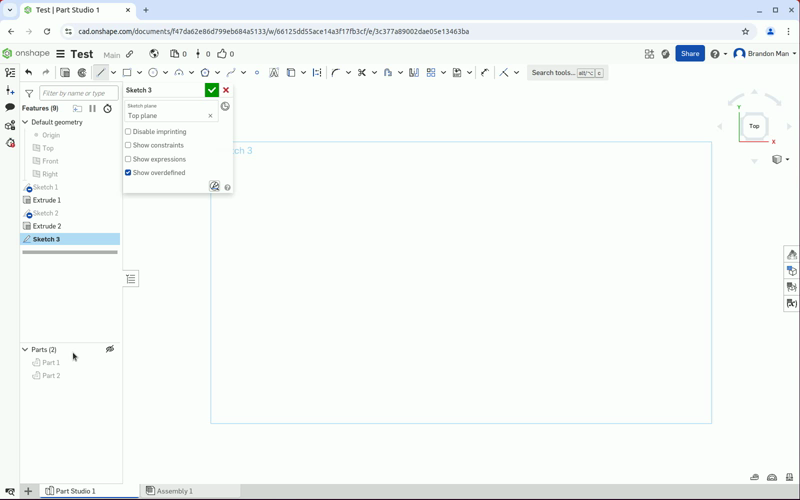
mouse_move(377, 197)
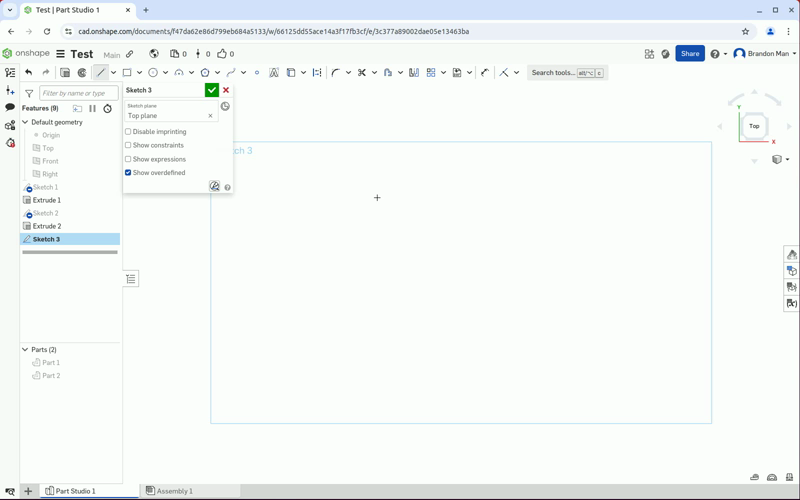
click(377, 197)
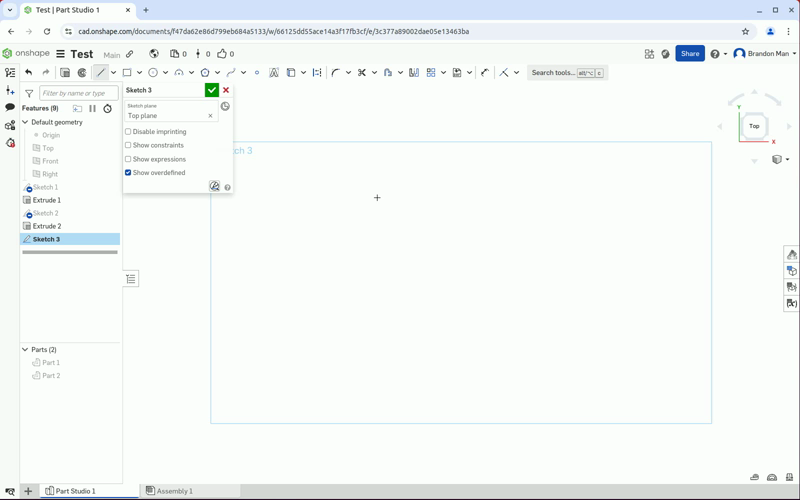
key_up(shift)
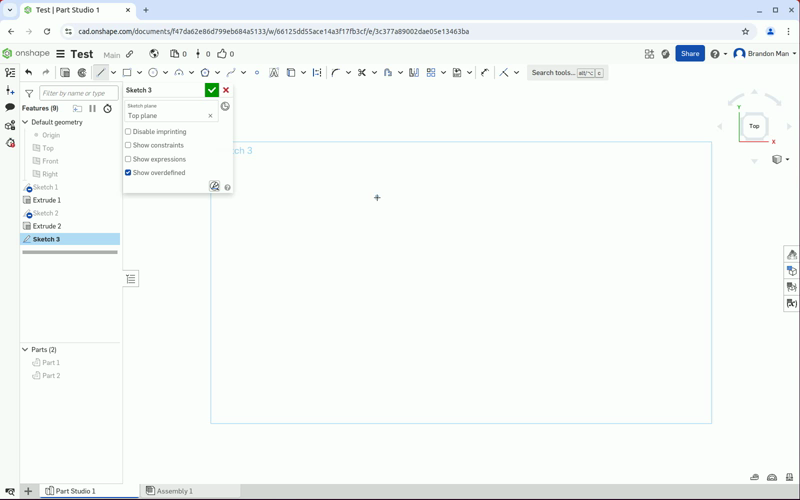
key_down(shift)
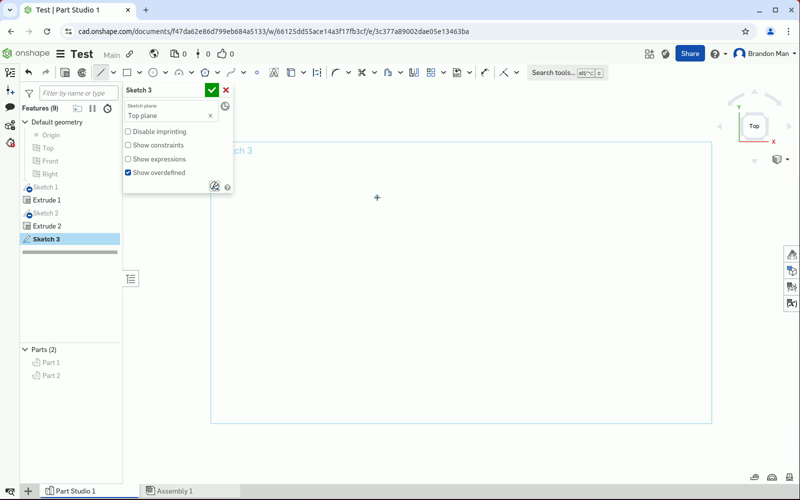
mouse_move(407, 197)
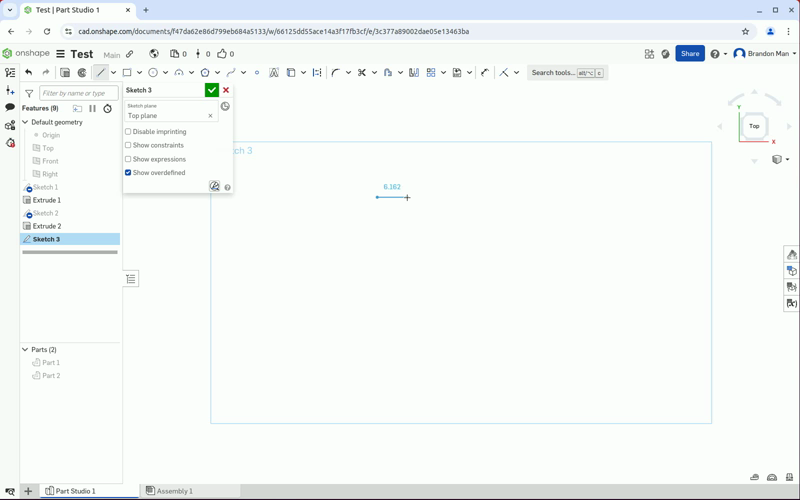
mouse_move(387, 197)
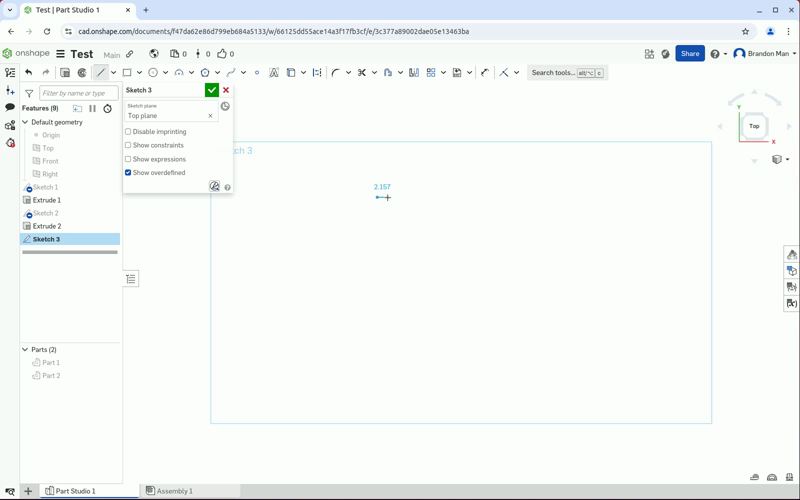
click(387, 197)
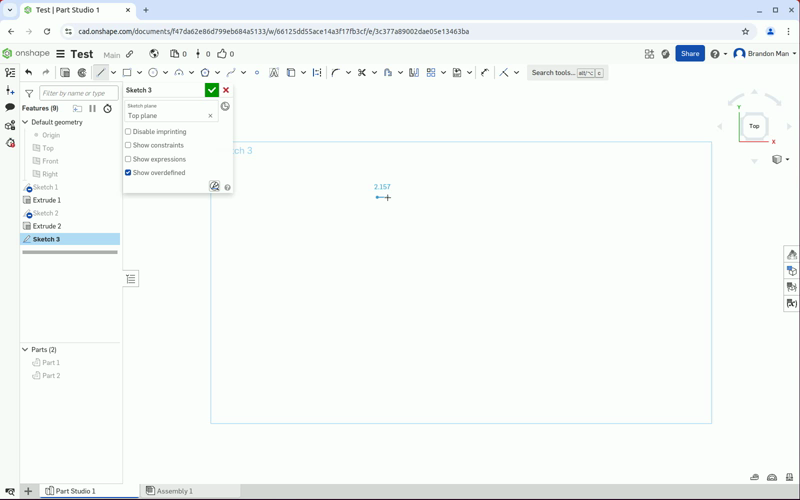
key_up(shift)
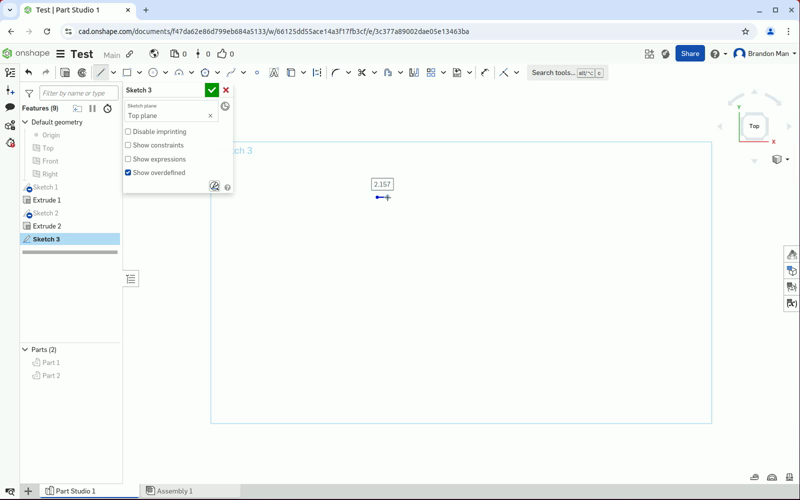
key_down(shift)
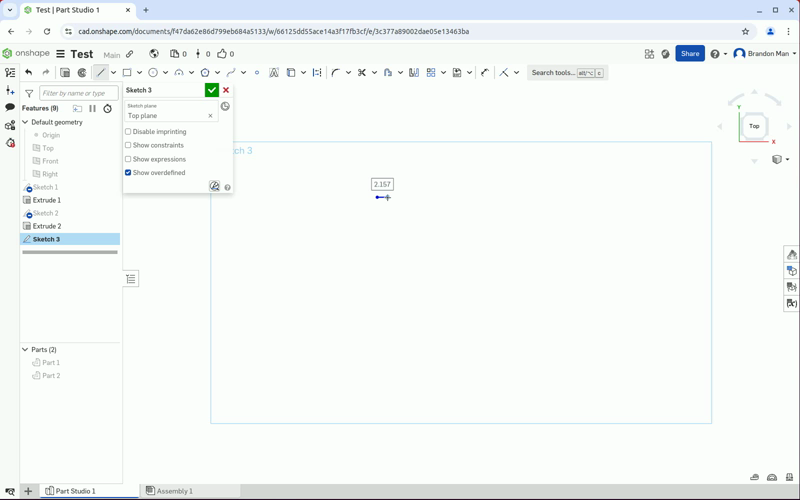
mouse_move(417, 197)
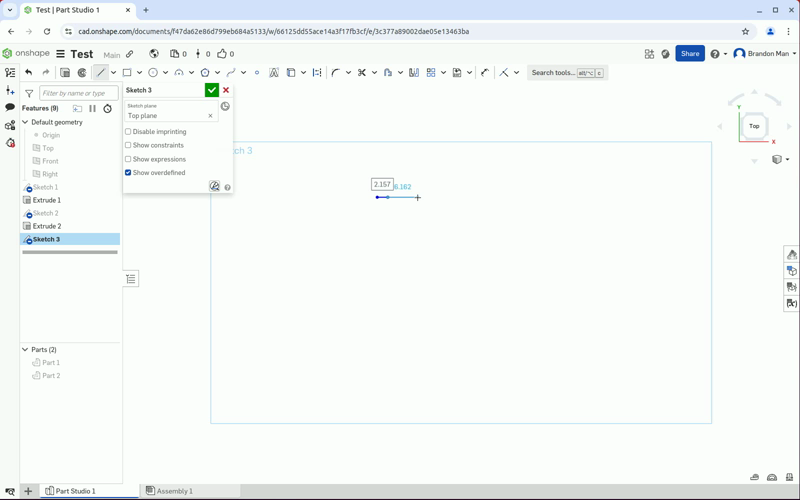
mouse_move(387, 194)
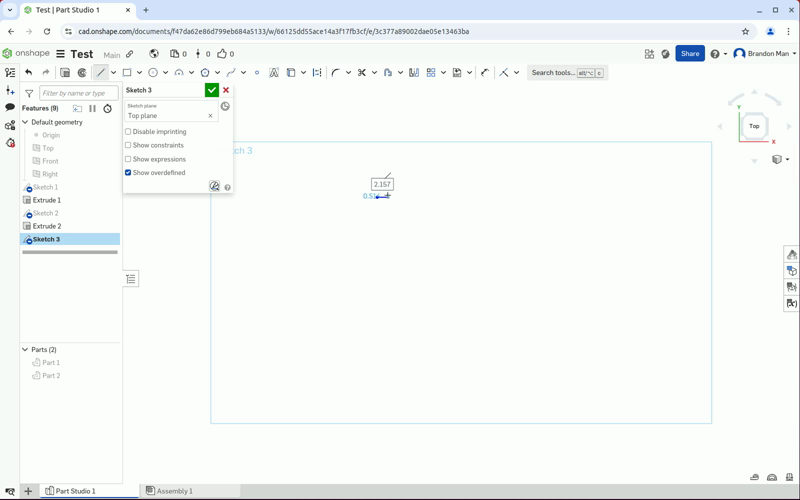
scroll(6)
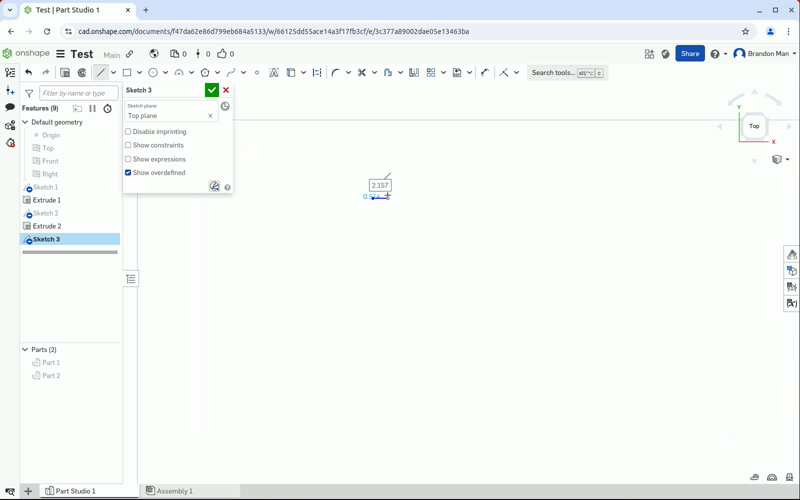
scroll(6)
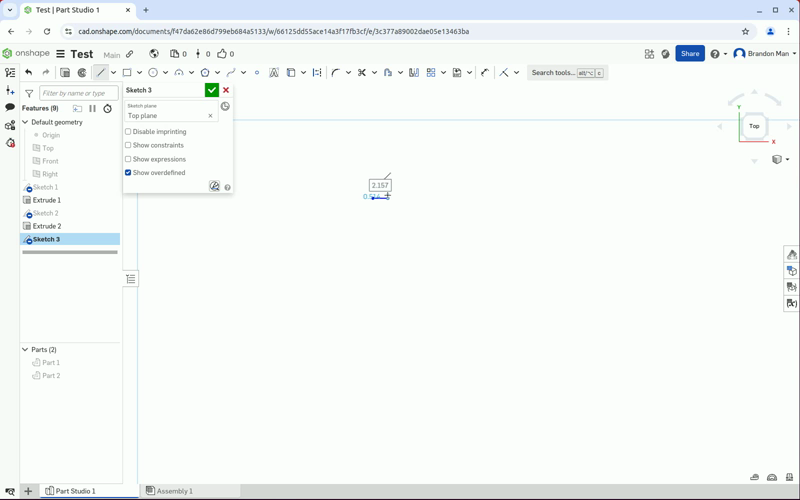
scroll(6)
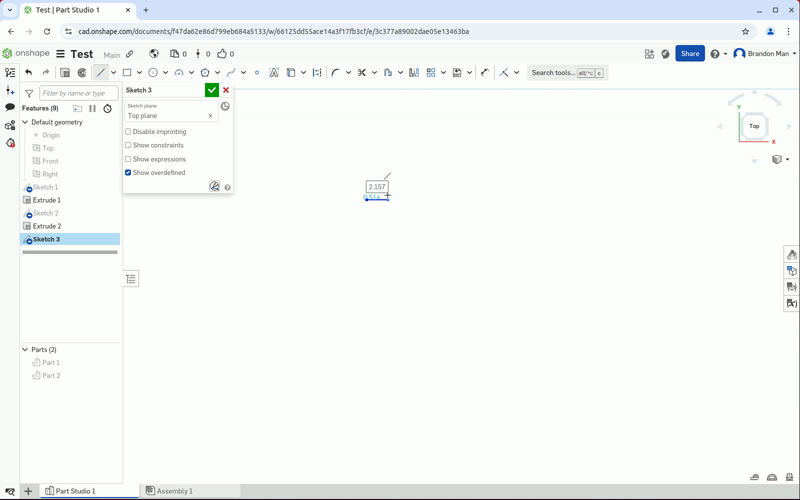
scroll(6)
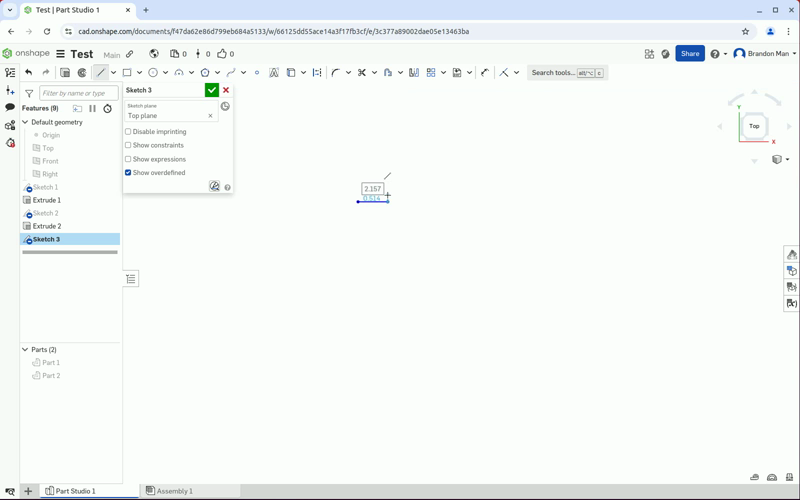
scroll(6)
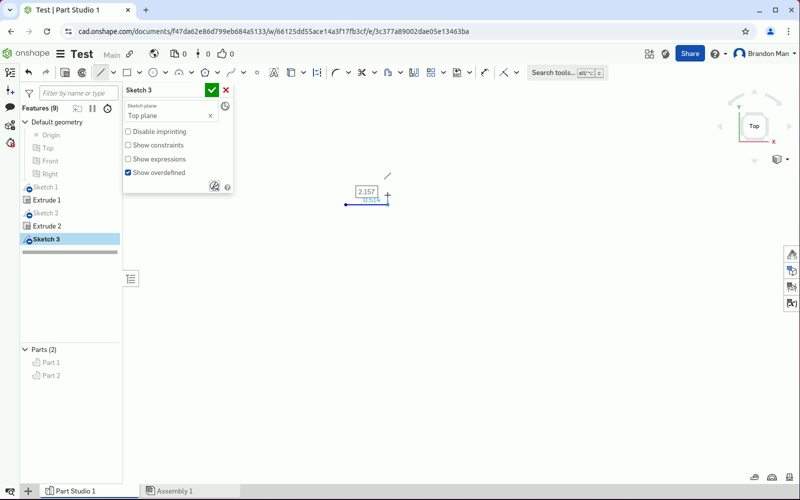
scroll(6)
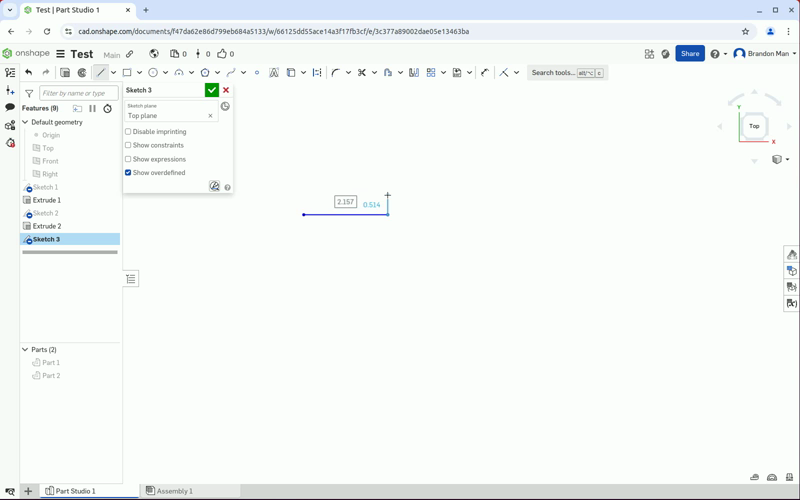
scroll(6)
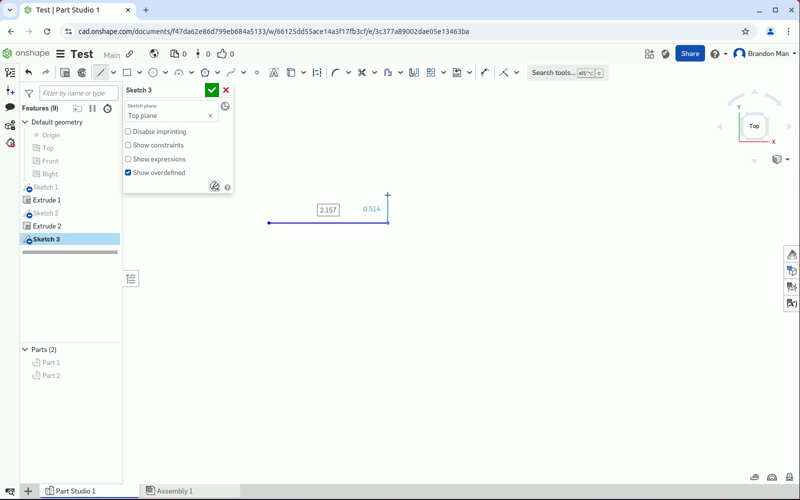
click(387, 194)
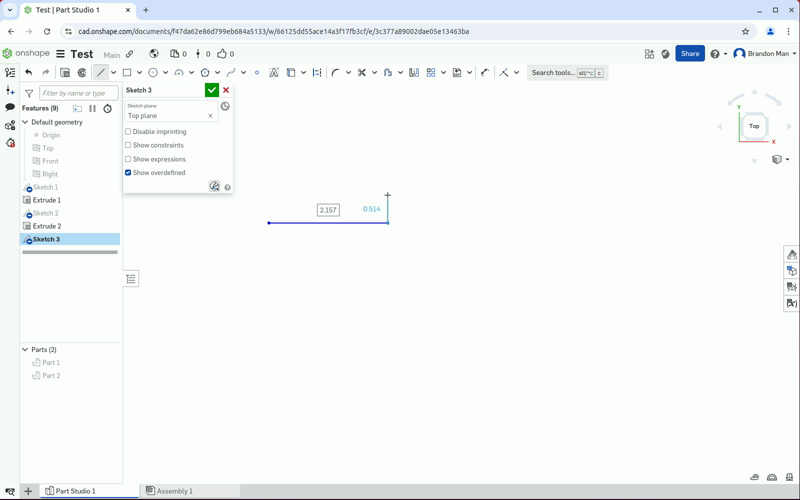
scroll(-6)
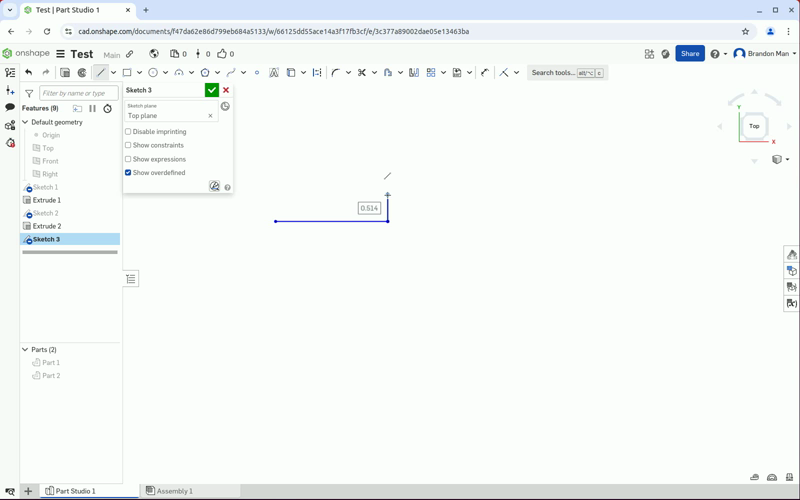
scroll(-6)
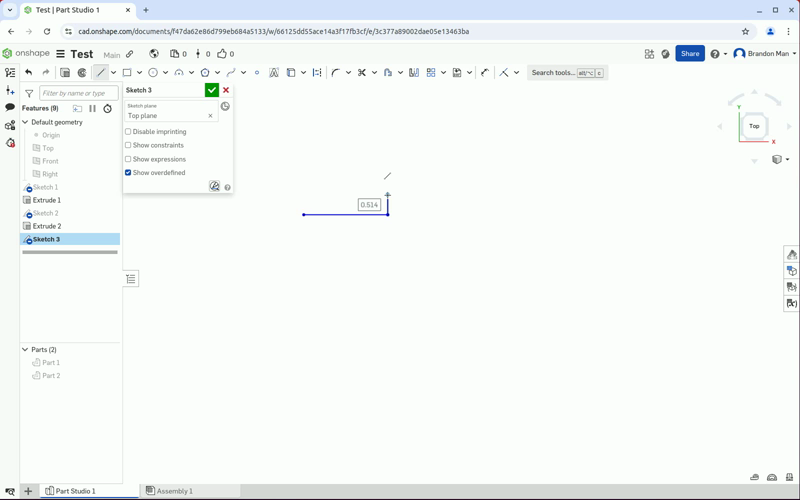
scroll(-6)
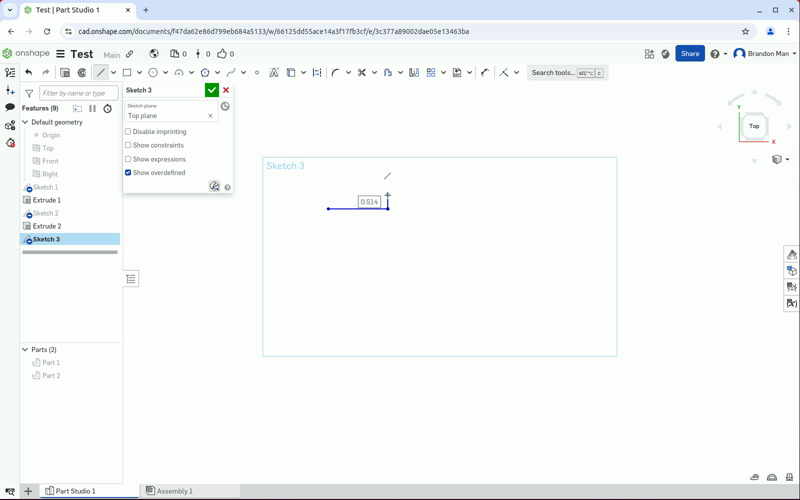
scroll(-6)
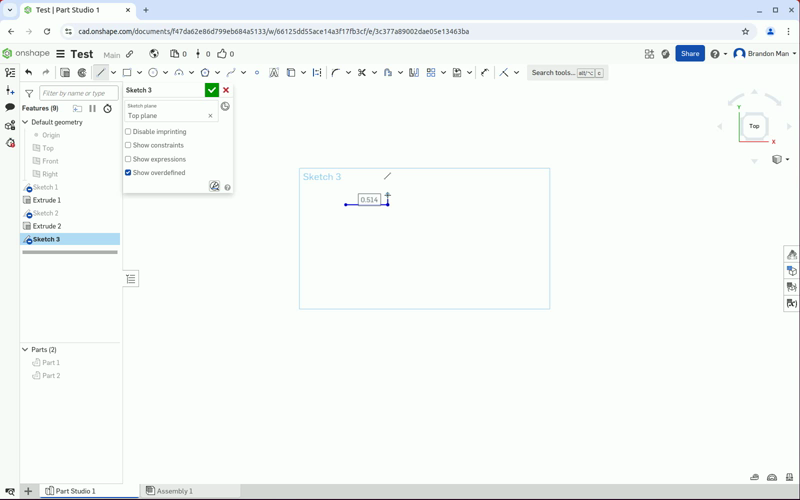
scroll(-6)
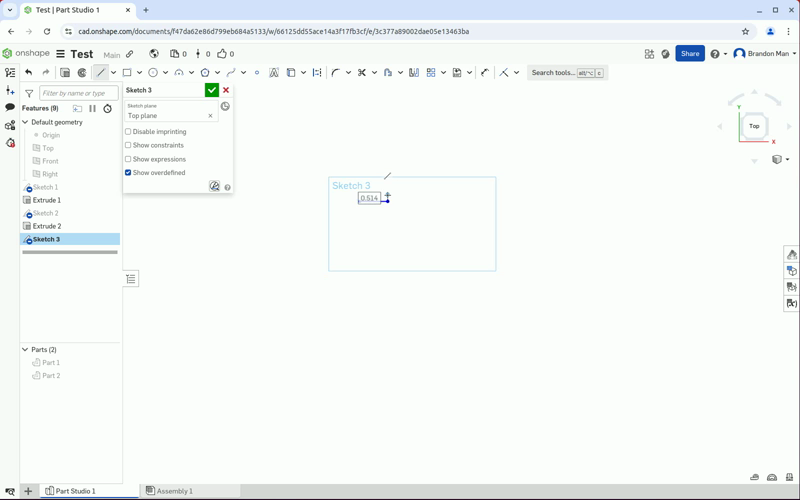
scroll(-6)
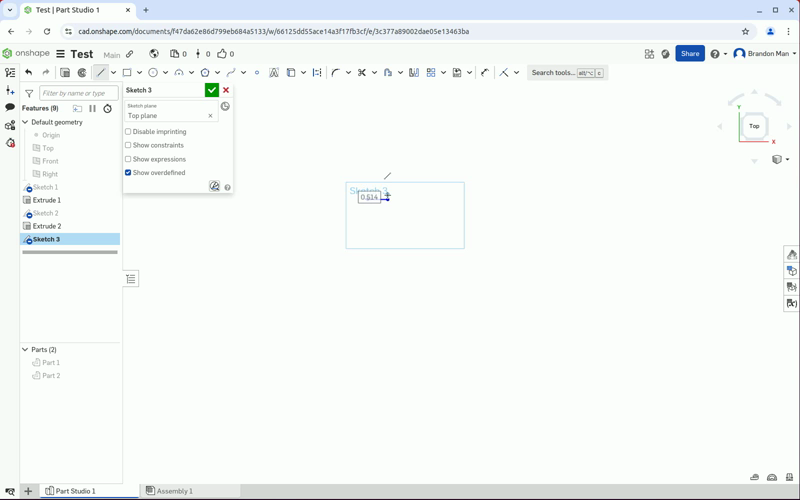
scroll(-6)
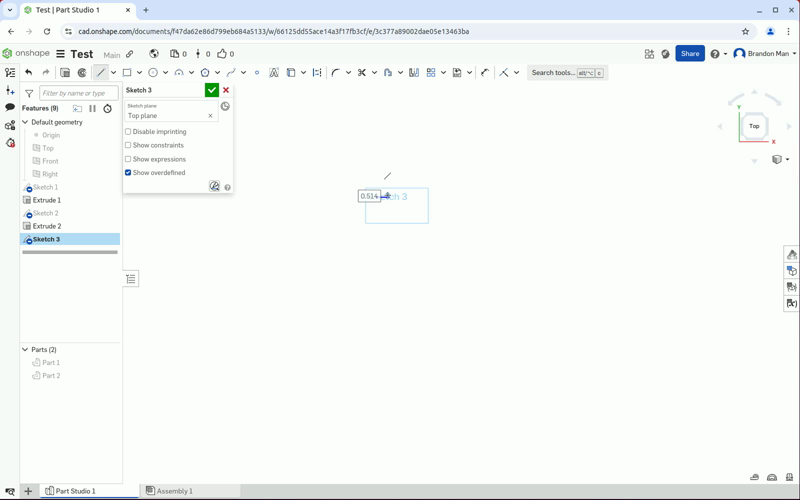
key_up(shift)
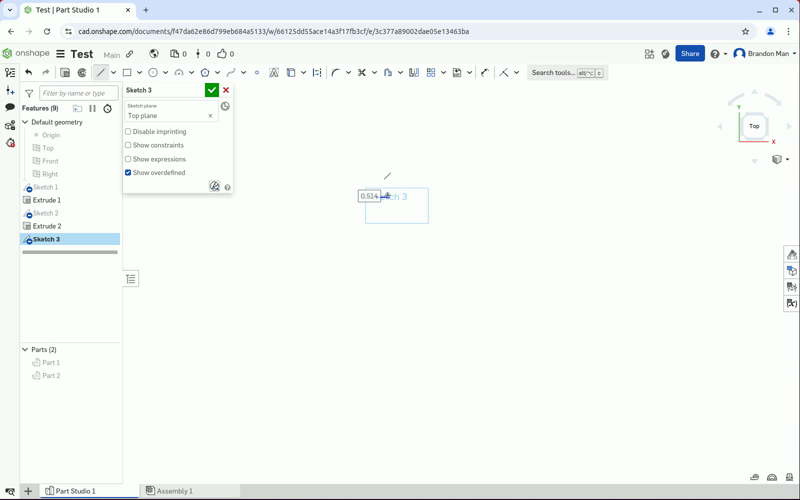
key_down(shift)
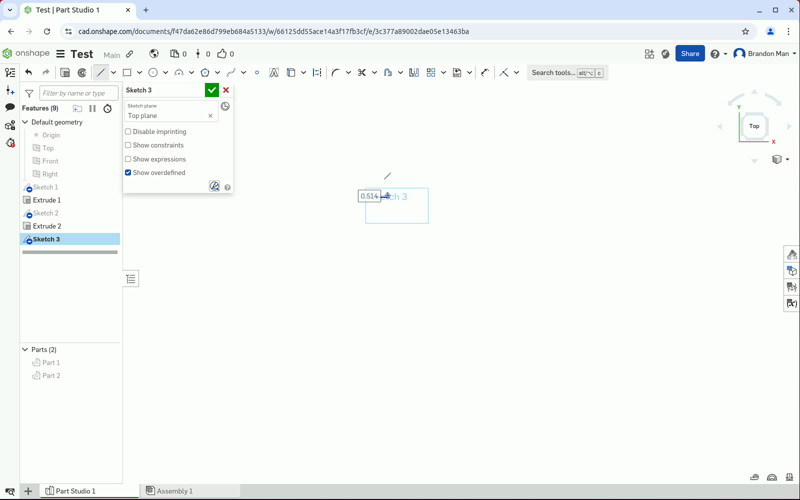
mouse_move(417, 194)
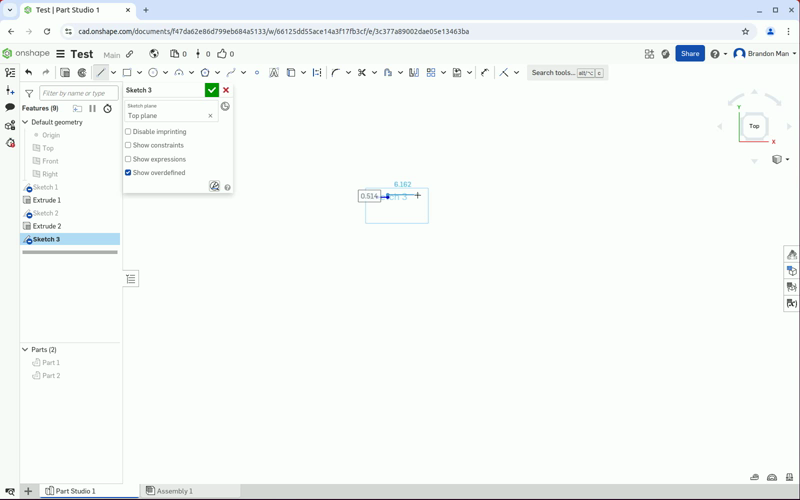
mouse_move(377, 194)
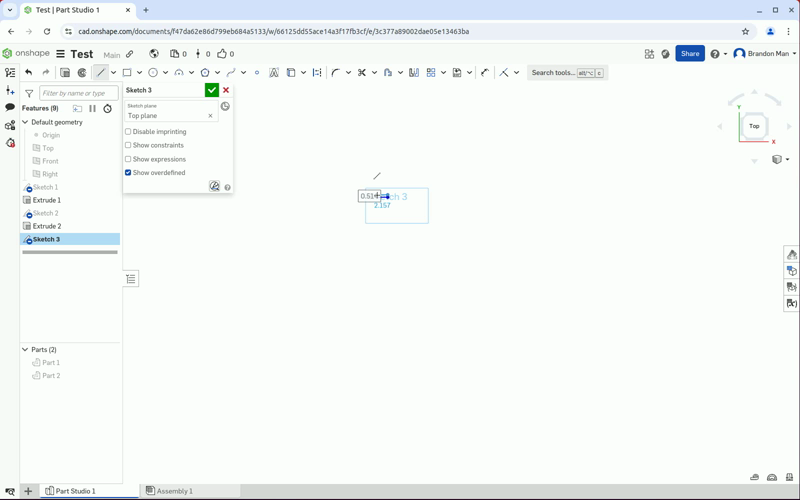
scroll(6)
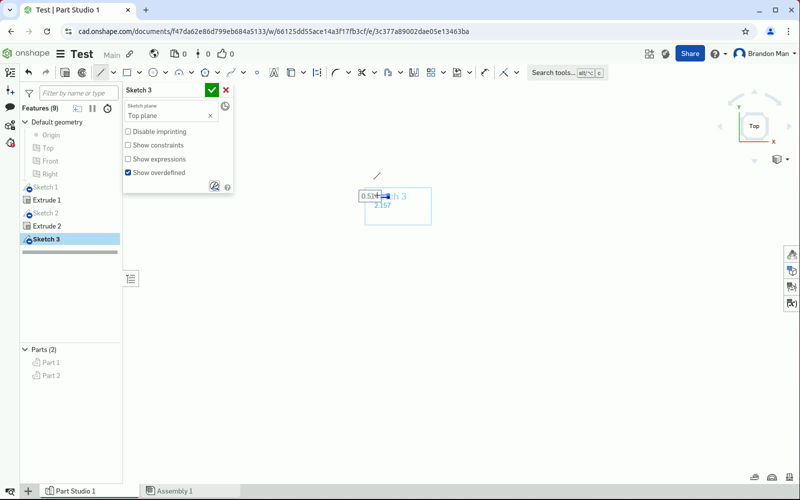
scroll(6)
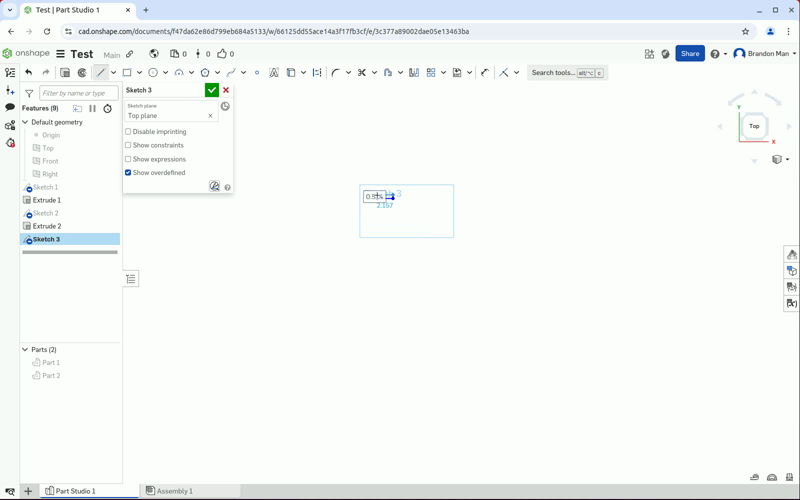
scroll(6)
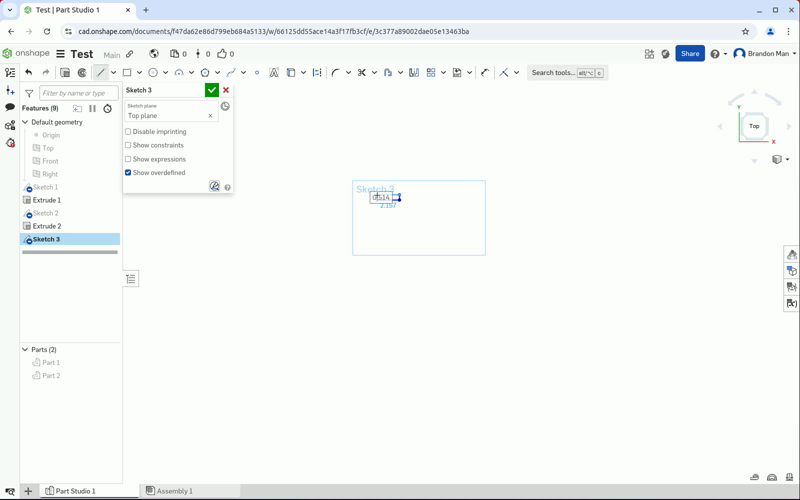
scroll(6)
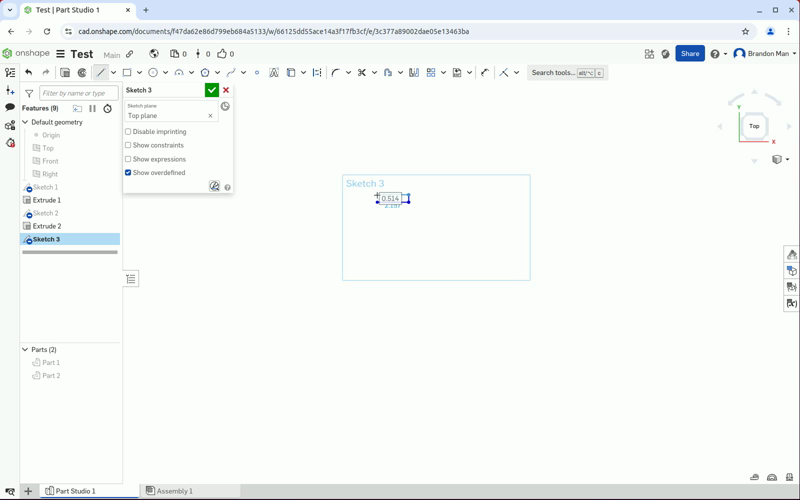
scroll(6)
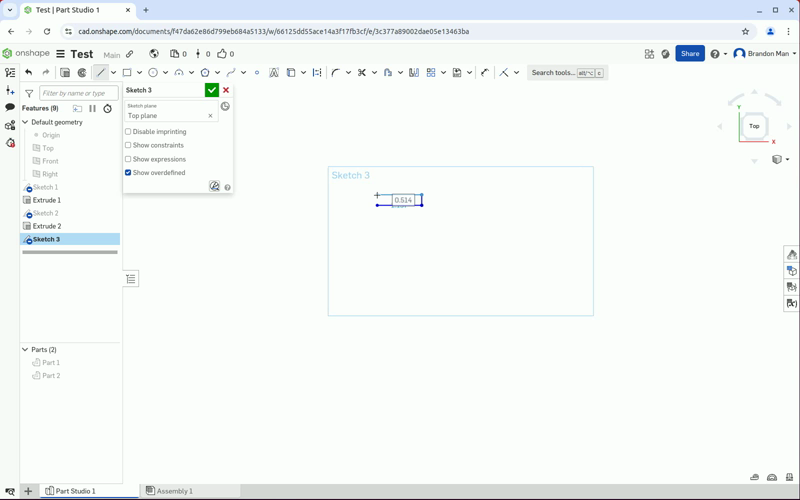
scroll(6)
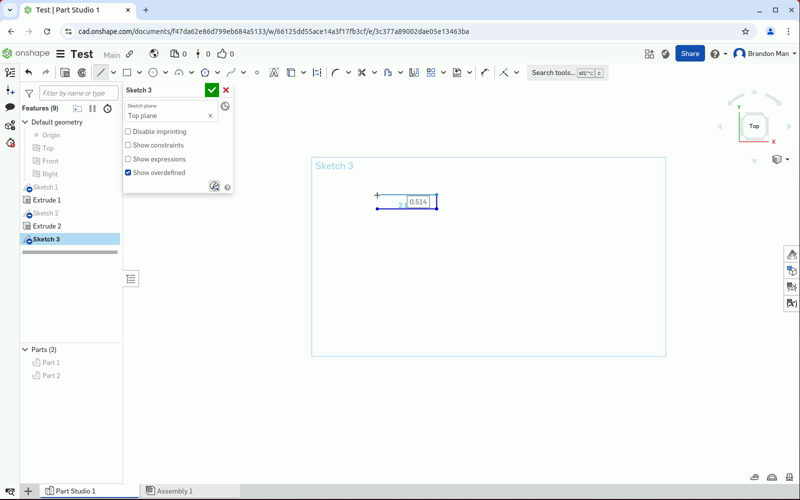
scroll(6)
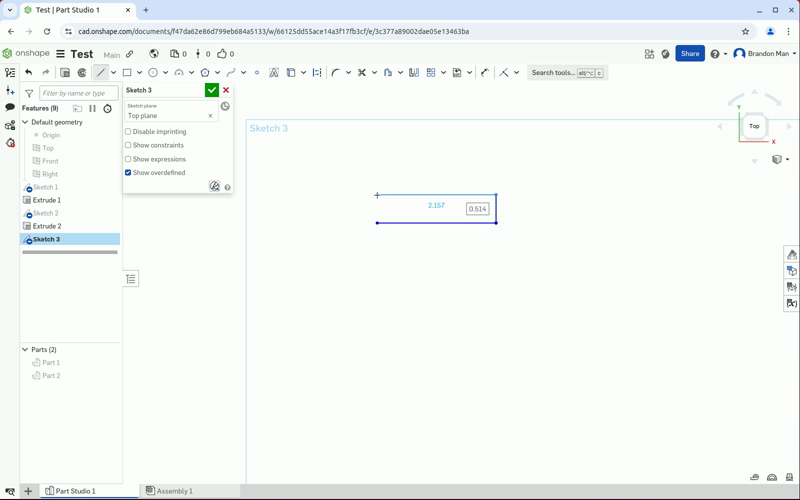
click(377, 194)
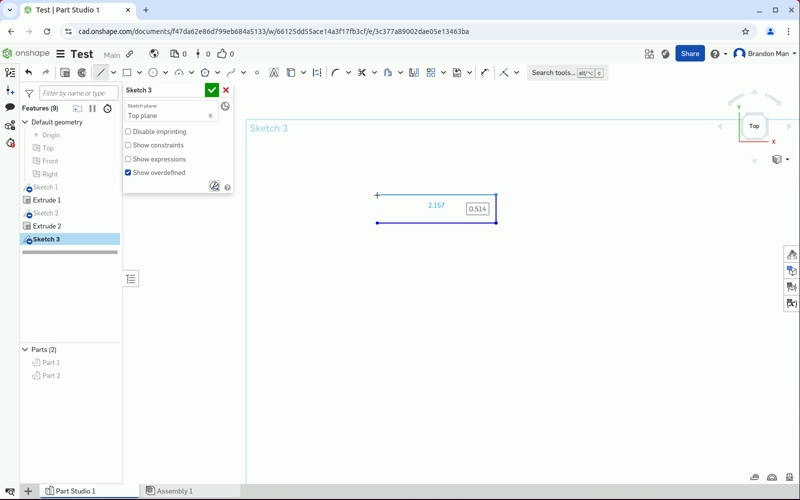
scroll(-6)
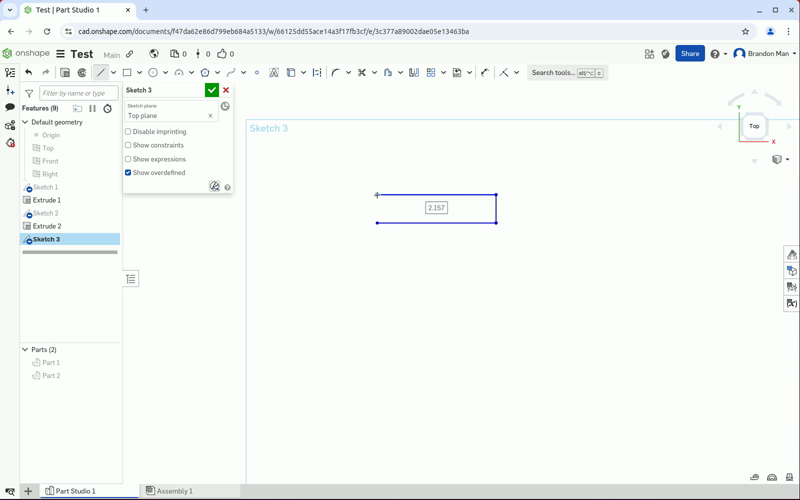
scroll(-6)
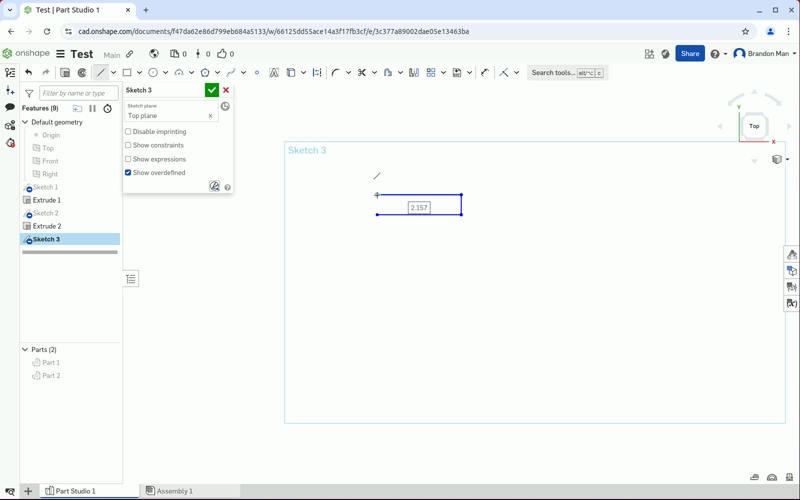
scroll(-6)
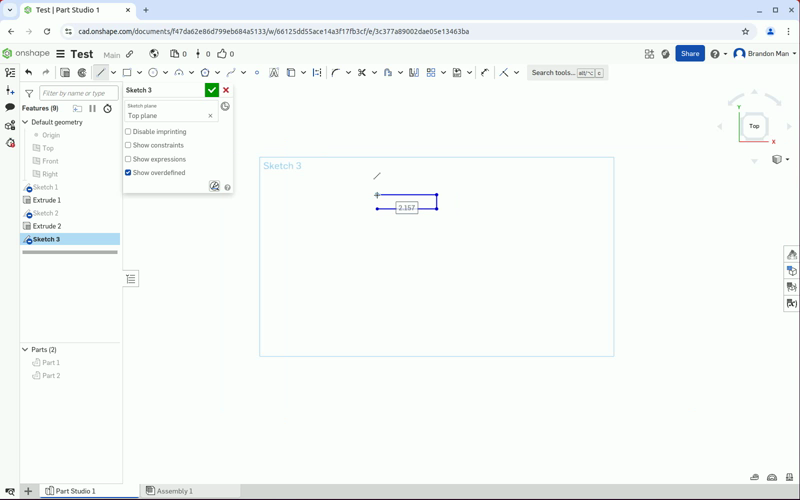
scroll(-6)
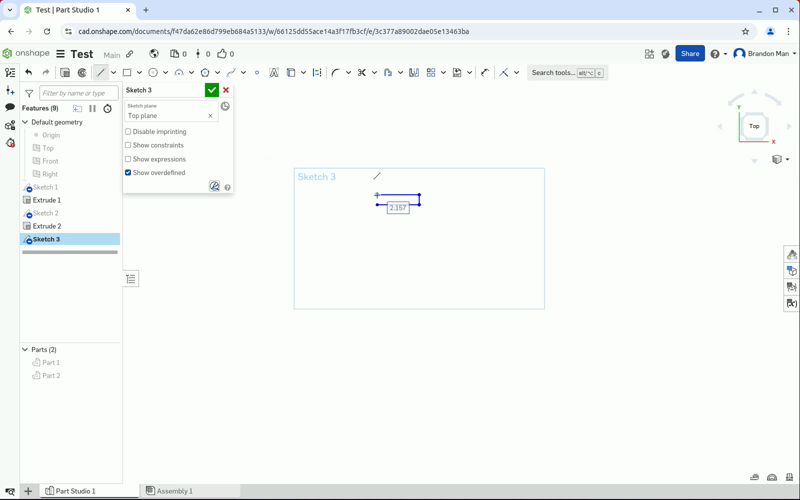
scroll(-6)
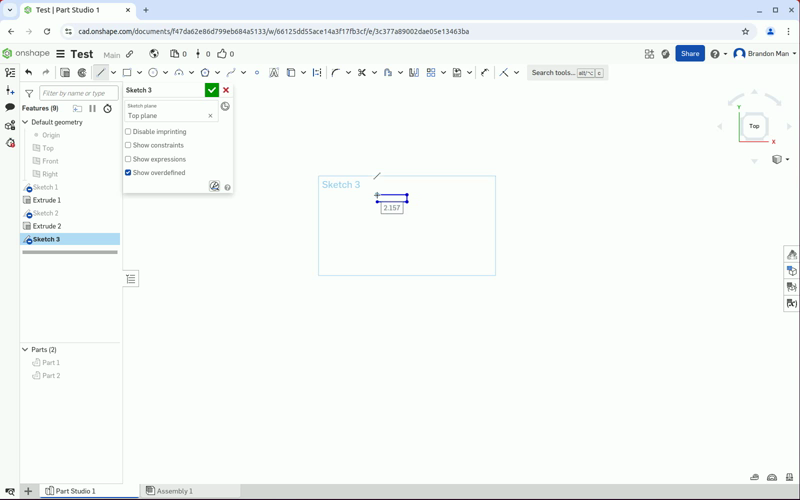
scroll(-6)
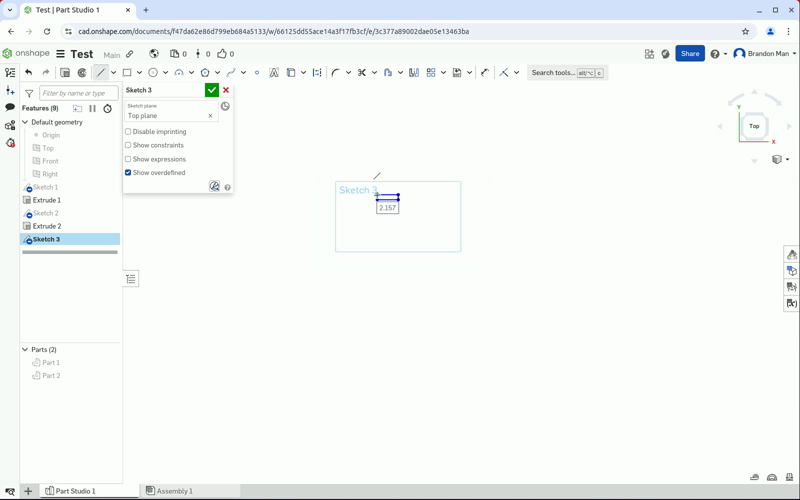
scroll(-6)
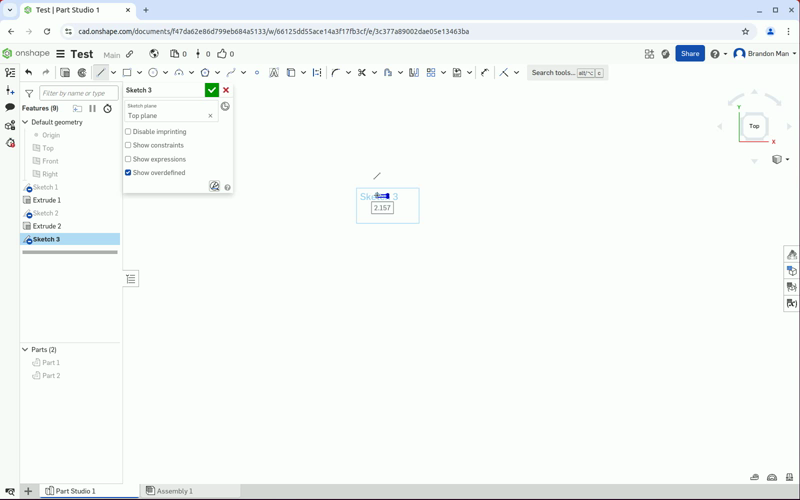
key_up(shift)
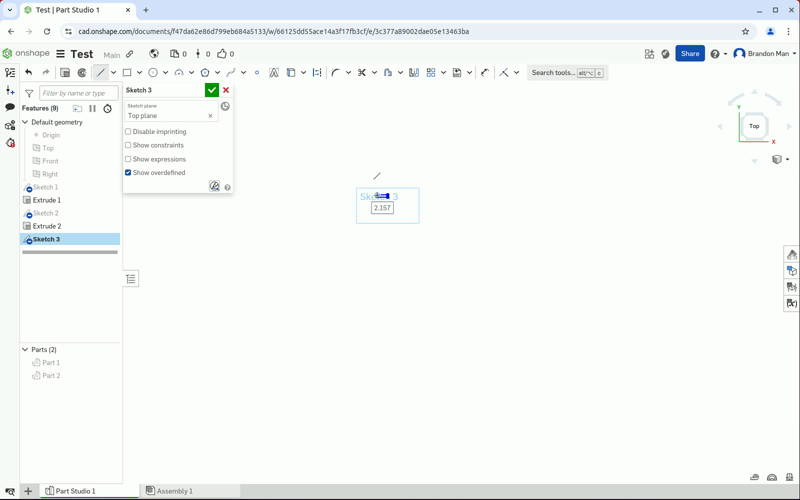
mouse_move(407, 194)
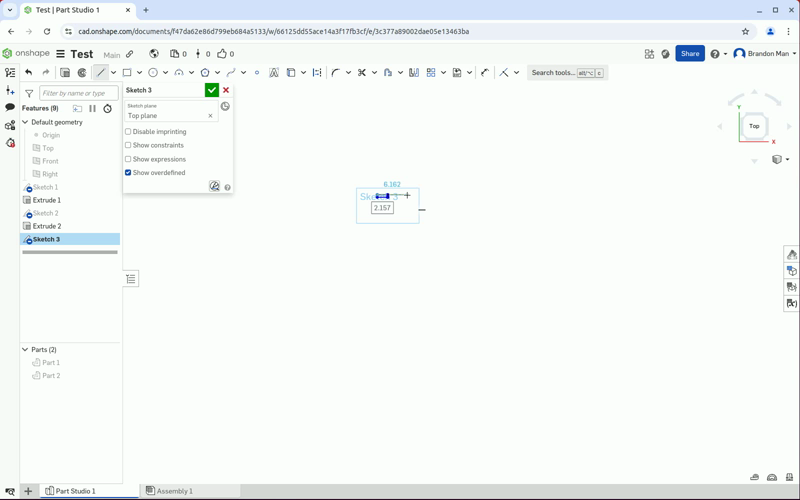
key_down(shift)
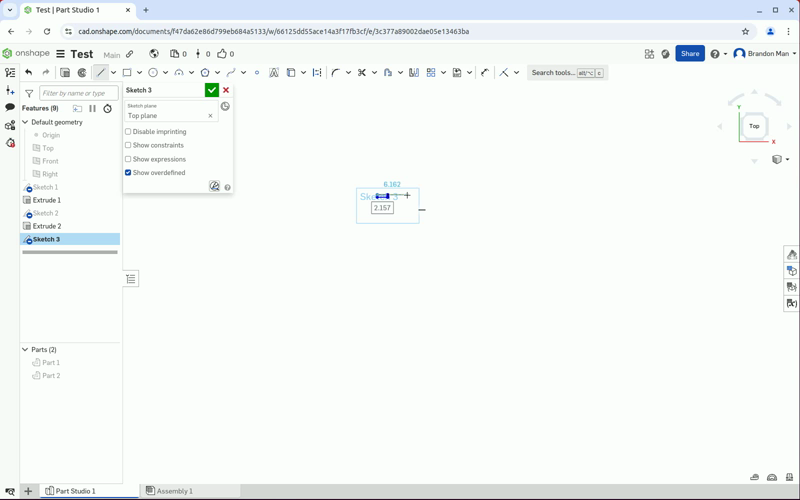
mouse_move(377, 197)
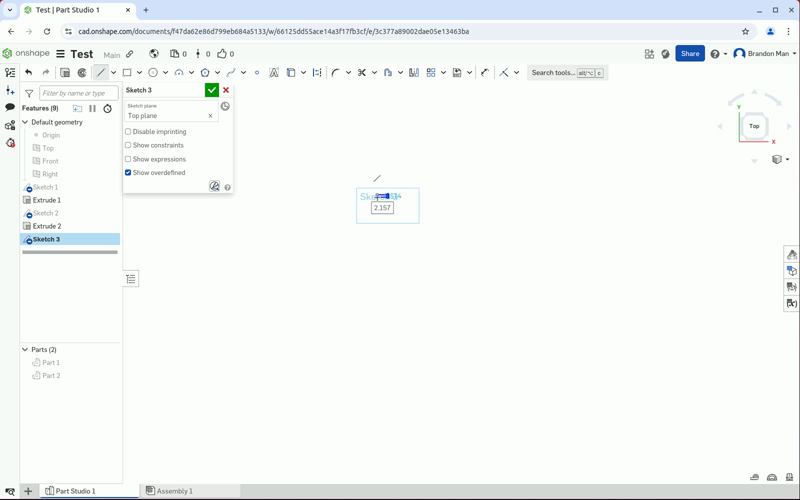
scroll(6)
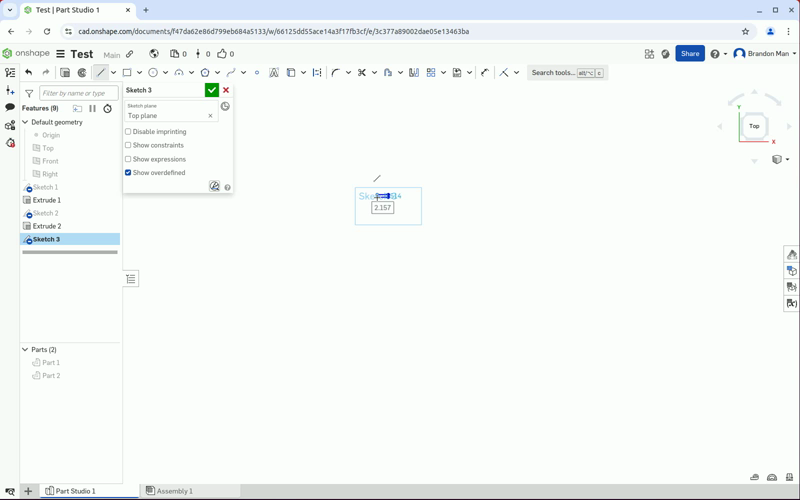
scroll(6)
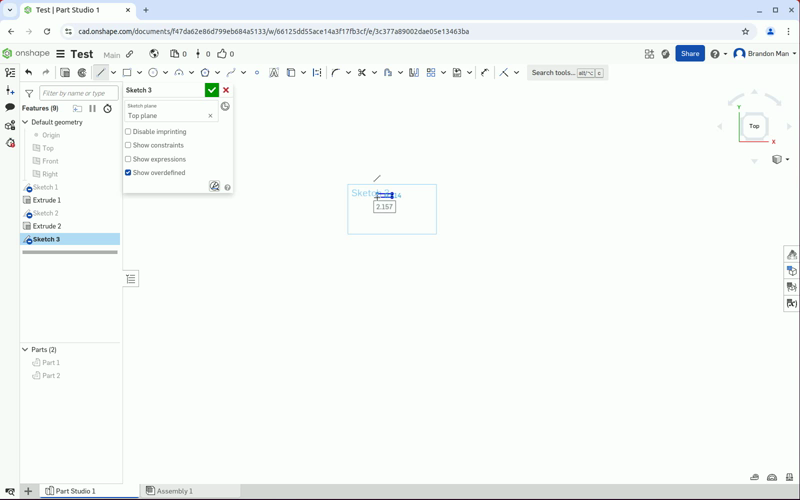
scroll(6)
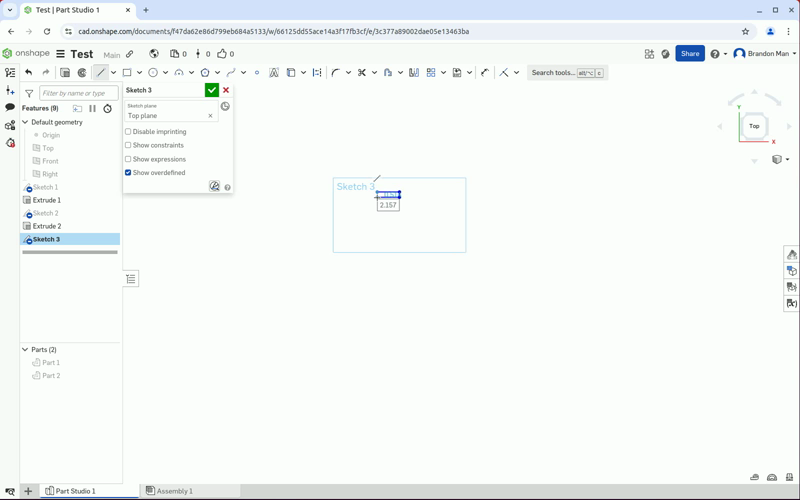
scroll(6)
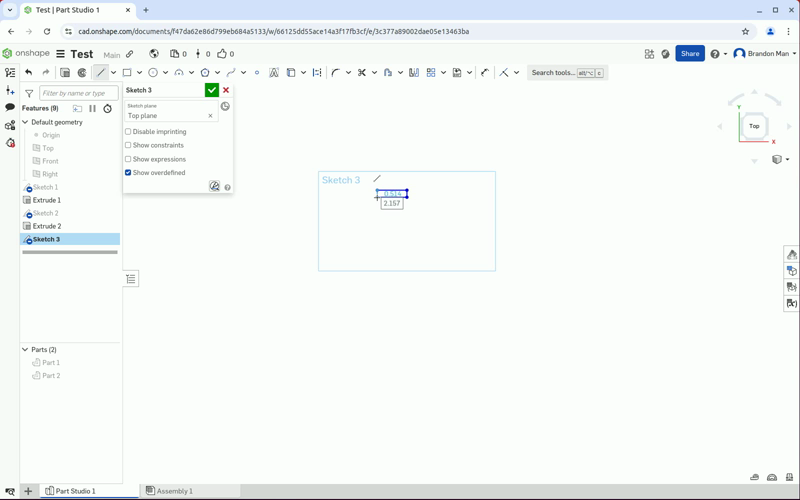
scroll(6)
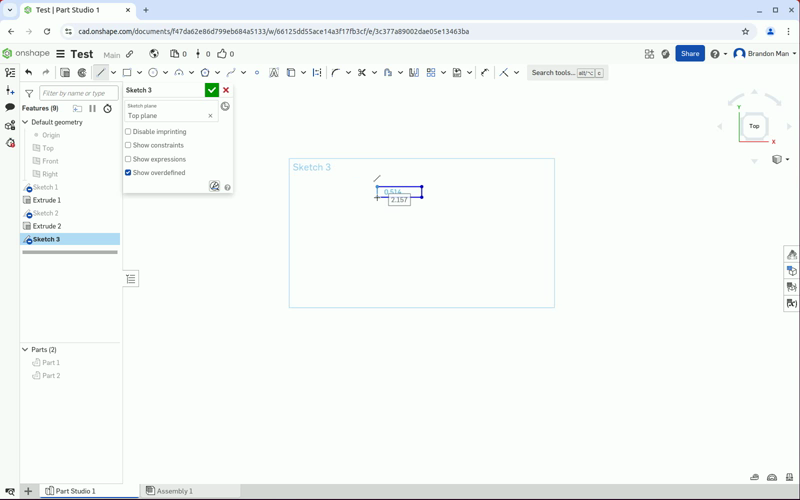
scroll(6)
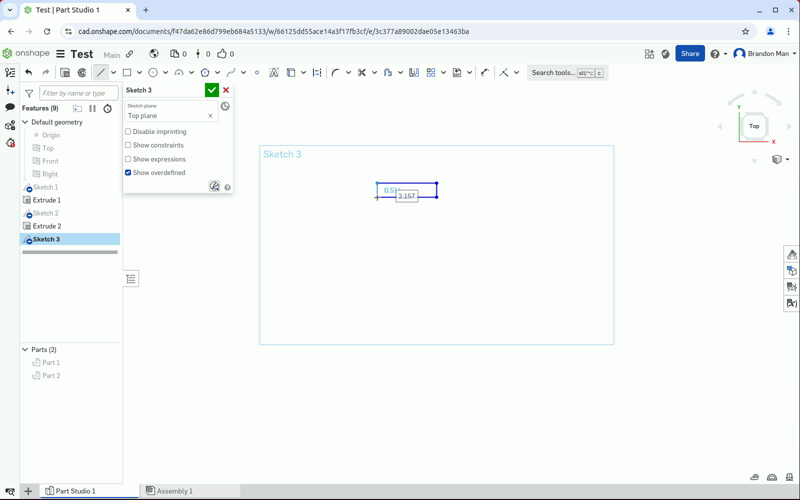
scroll(6)
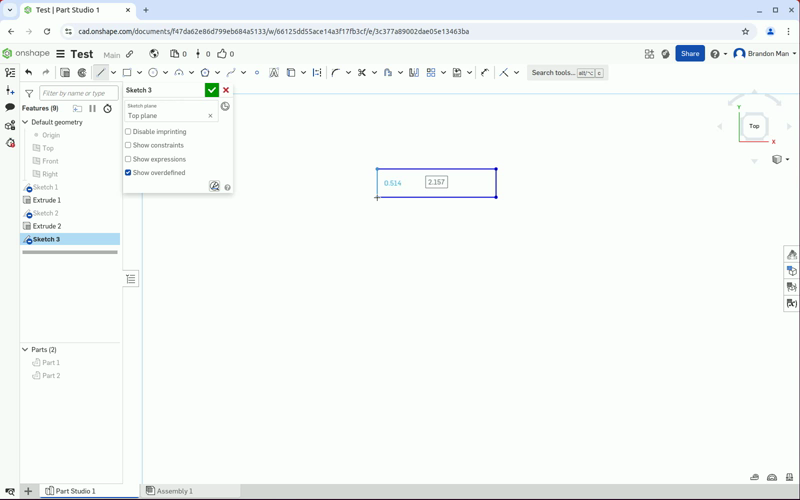
key_up(shift)
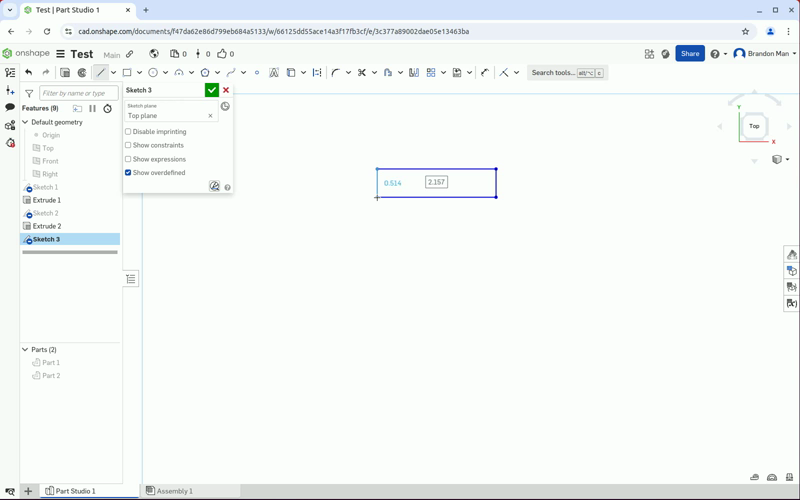
click(377, 197)
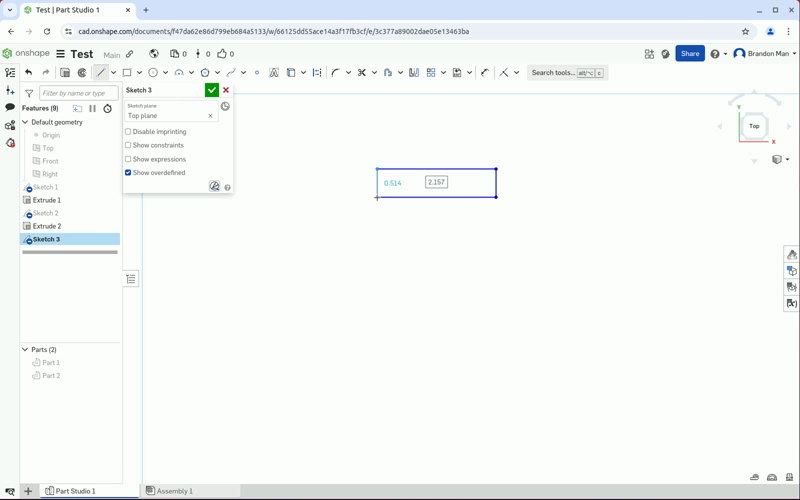
scroll(-6)
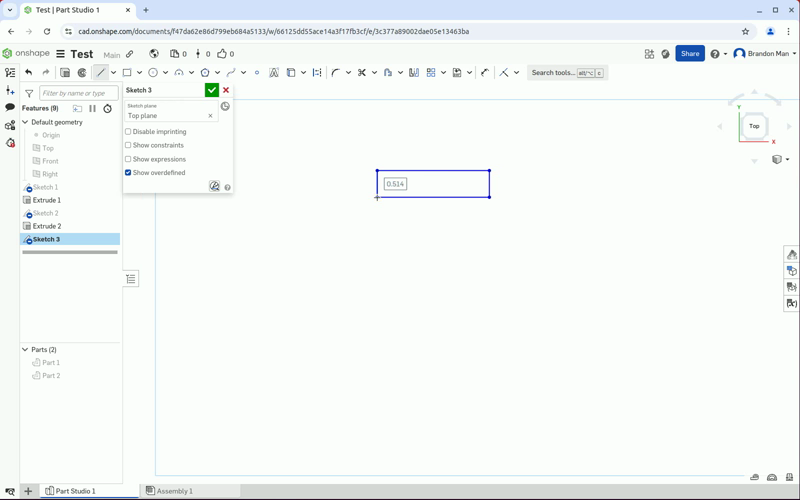
scroll(-6)
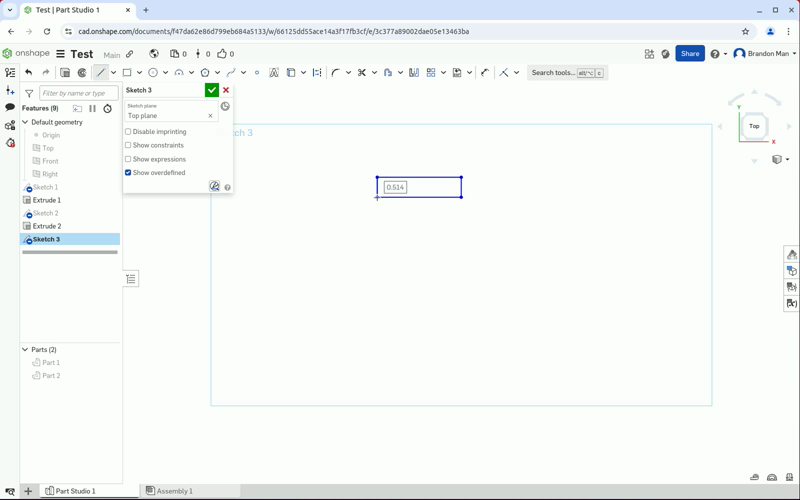
scroll(-6)
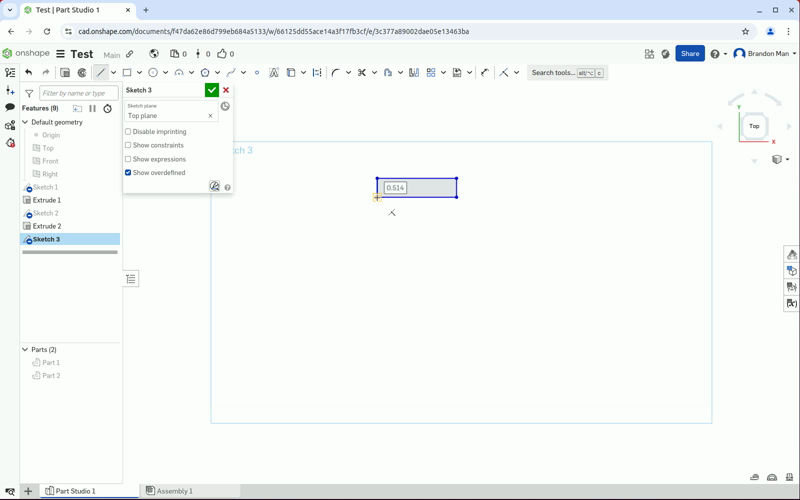
scroll(-6)
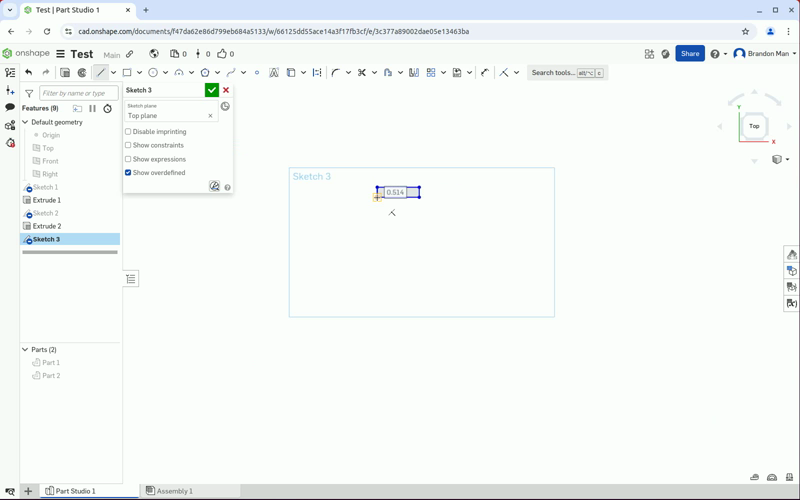
scroll(-6)
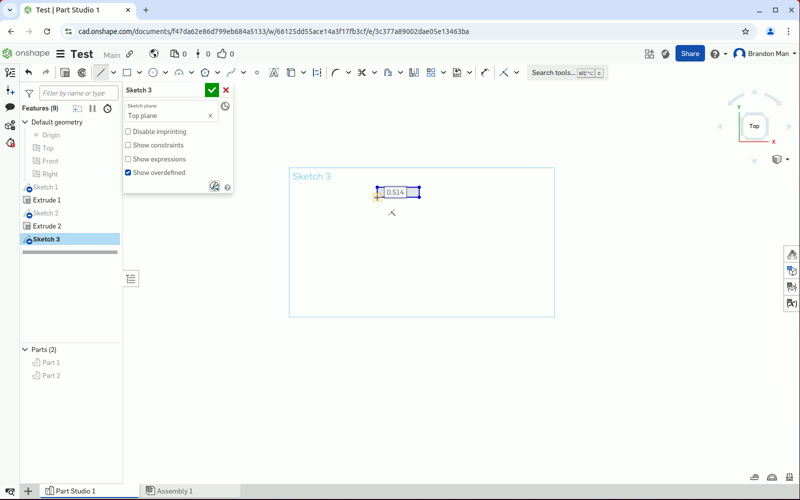
scroll(-6)
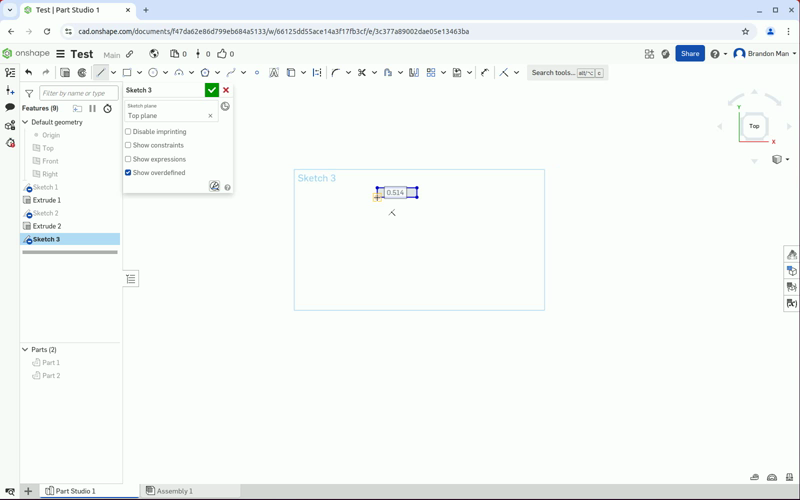
scroll(-6)
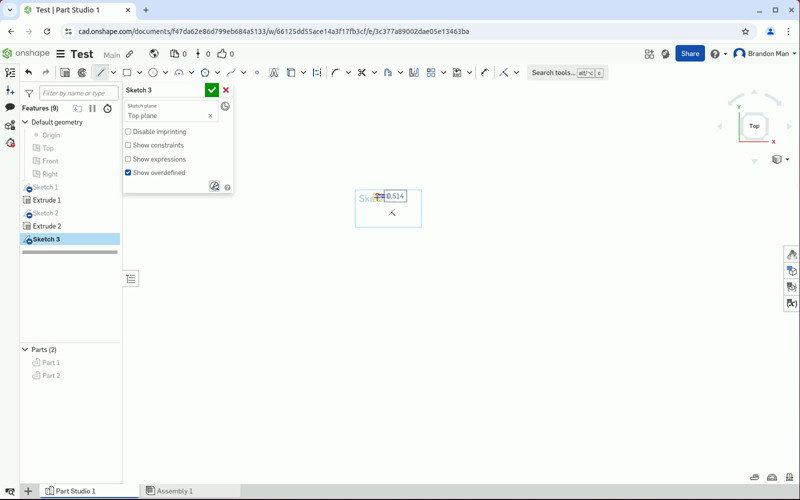
key(esc)
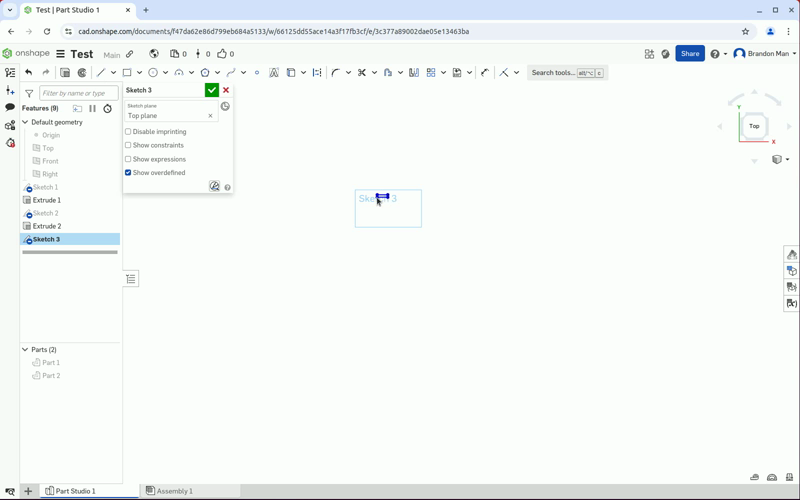
mouse_move(383, 195)
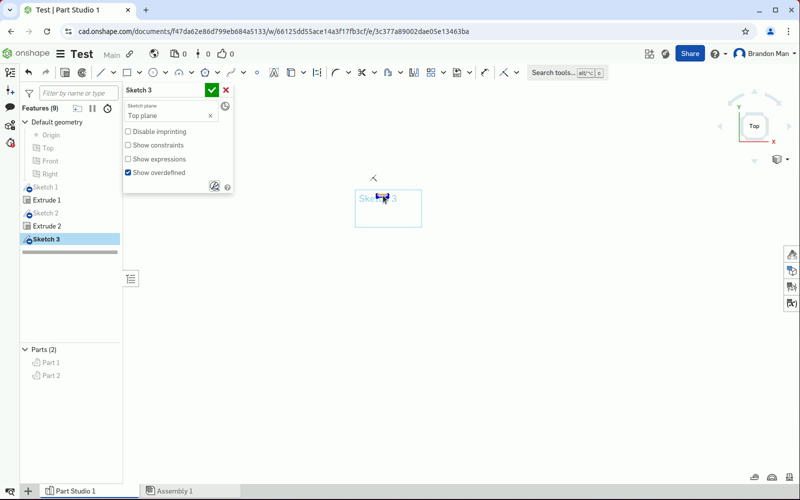
scroll(6)
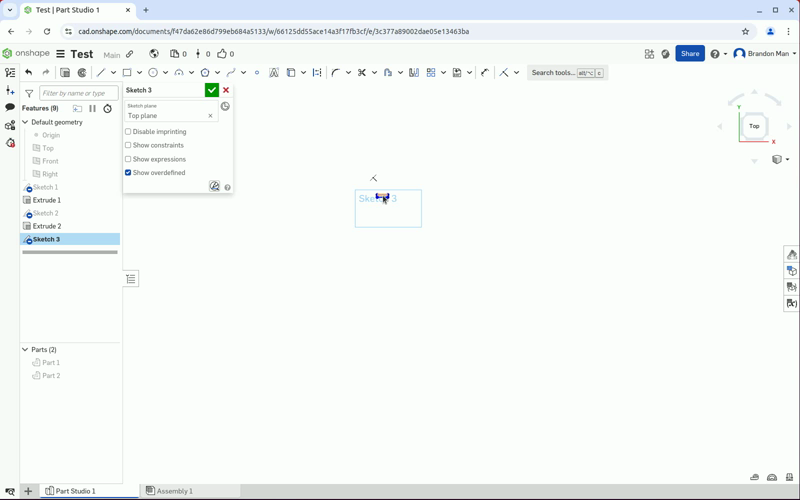
scroll(6)
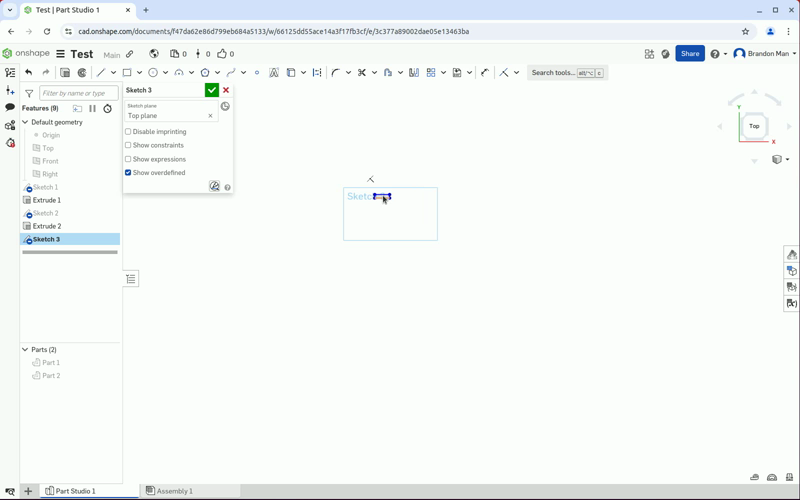
scroll(6)
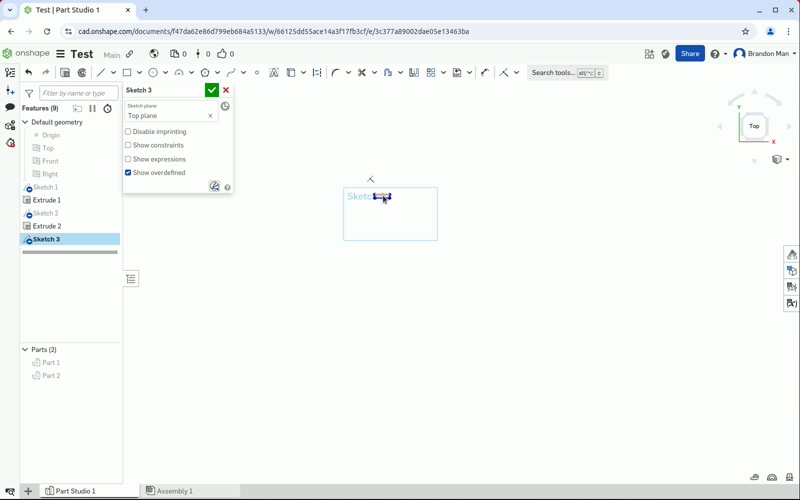
scroll(6)
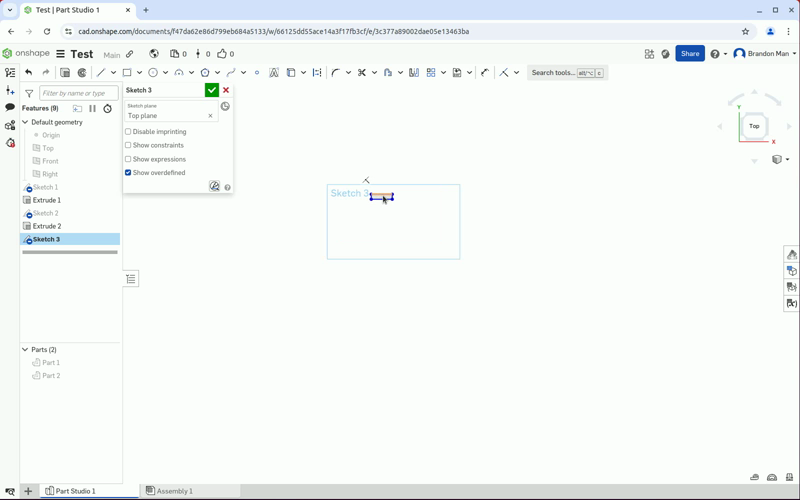
scroll(6)
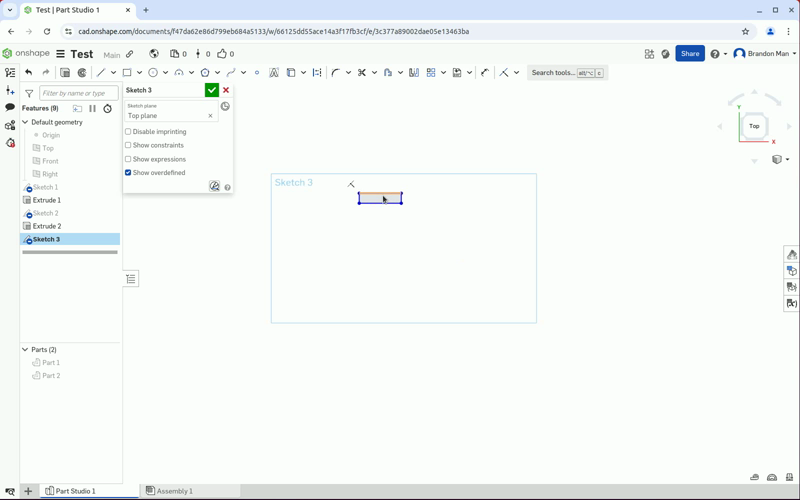
scroll(6)
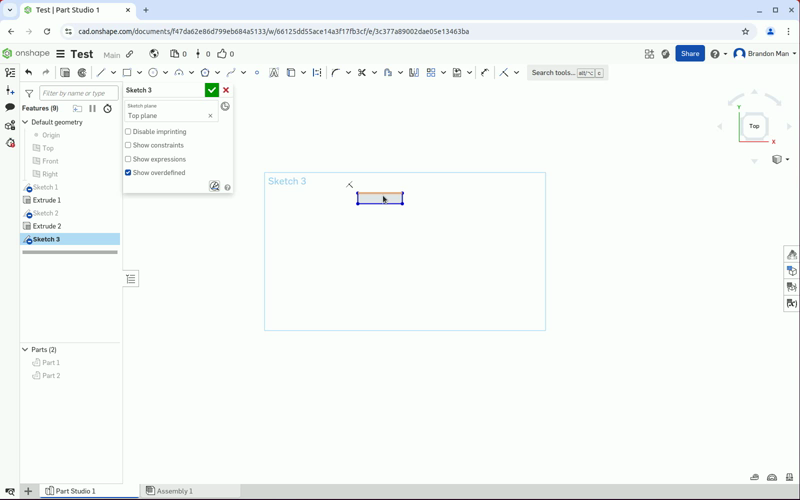
scroll(6)
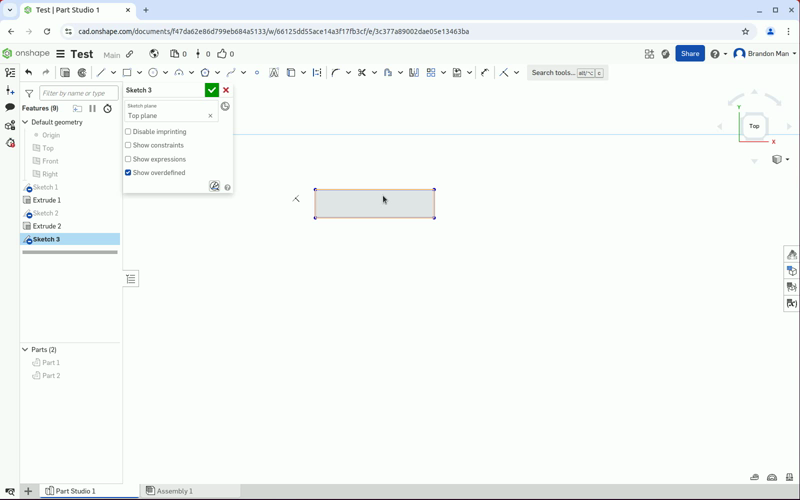
click(383, 195)
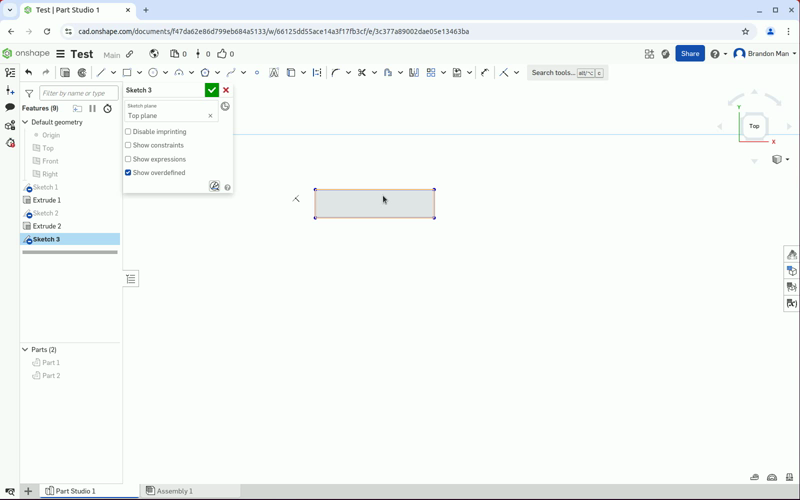
scroll(-6)
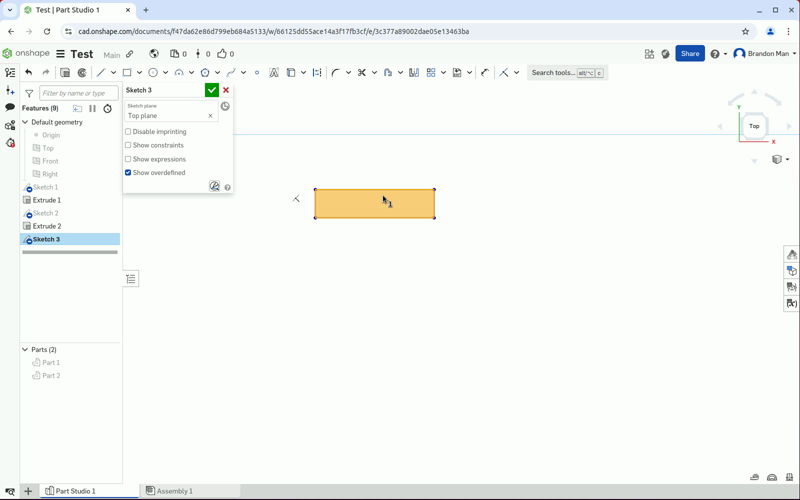
scroll(-6)
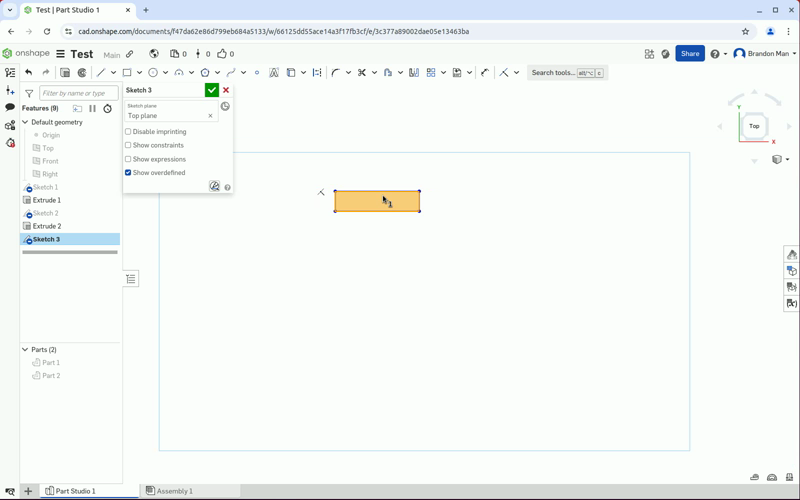
scroll(-6)
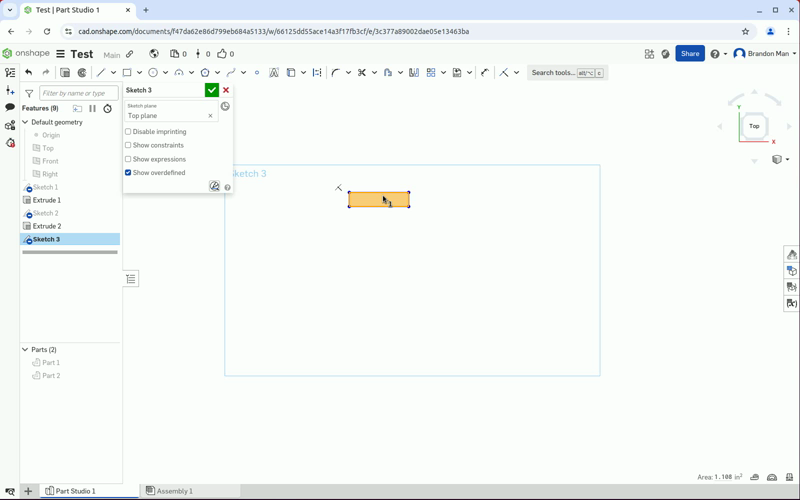
scroll(-6)
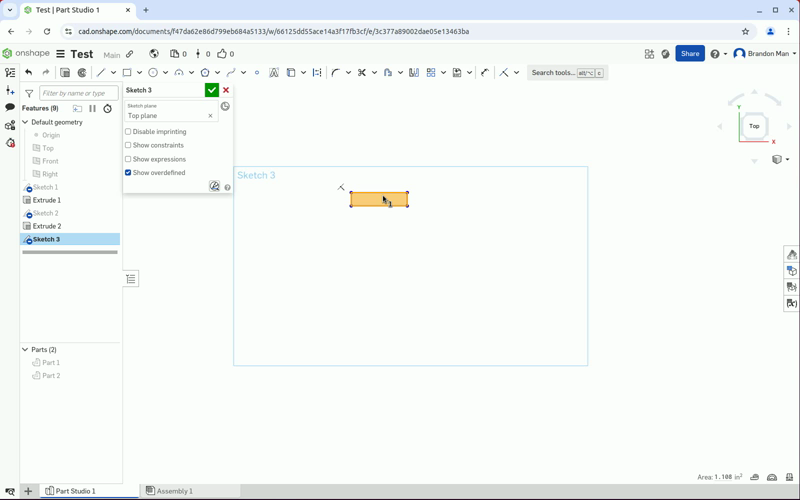
scroll(-6)
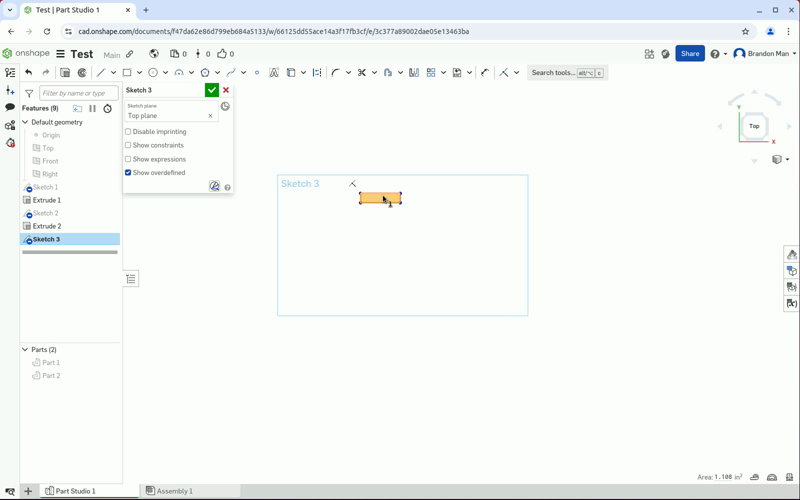
scroll(-6)
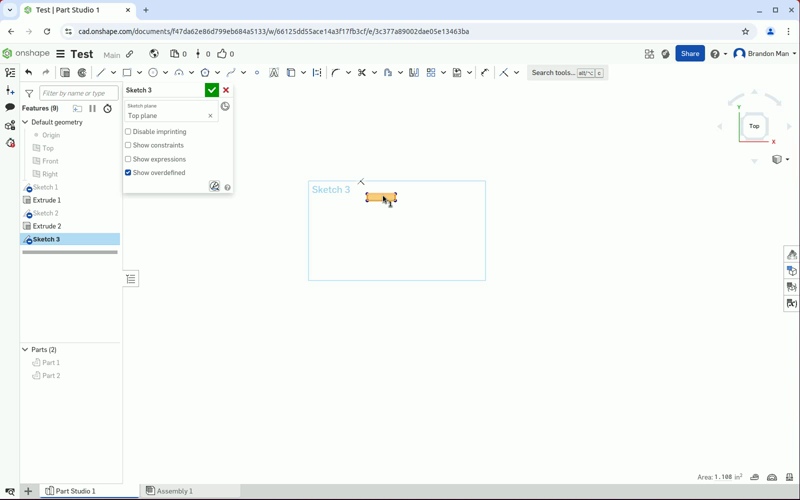
scroll(-6)
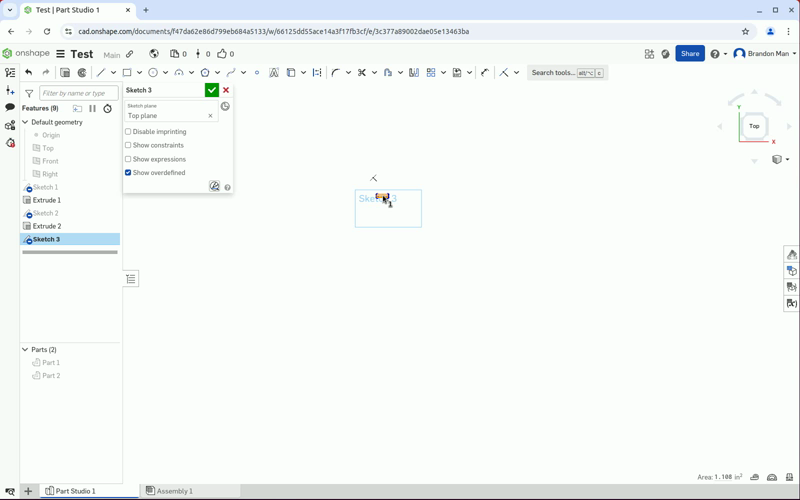
mouse_move(73, 352)
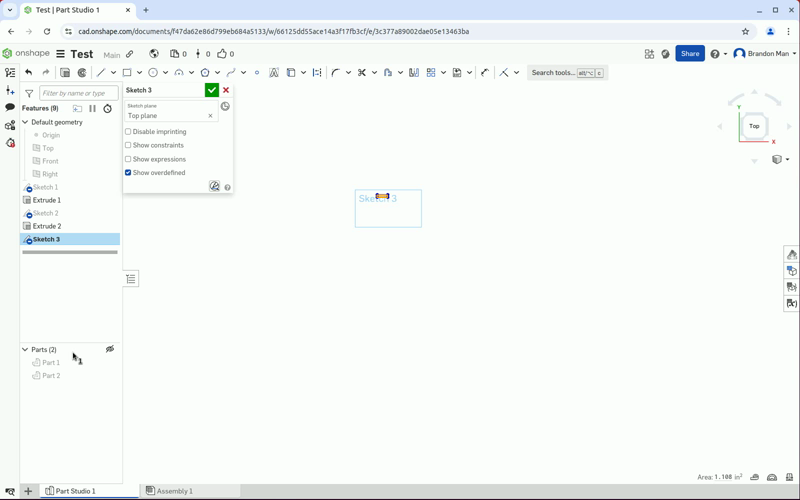
key(shift+y)
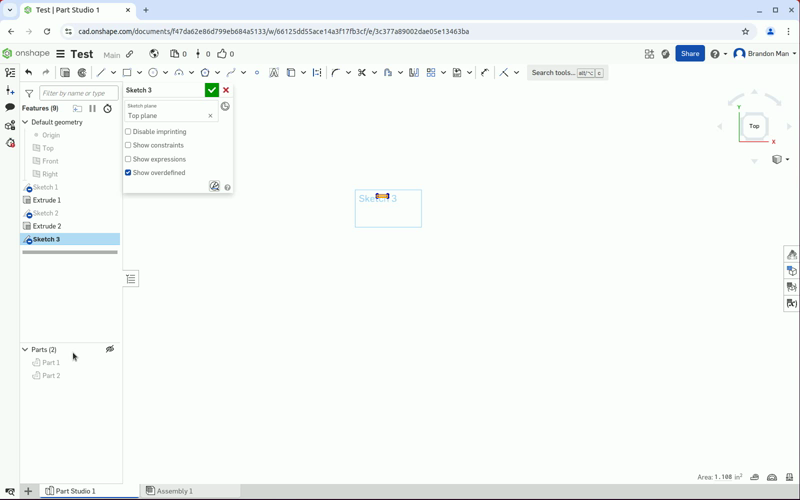
key(shift+e)
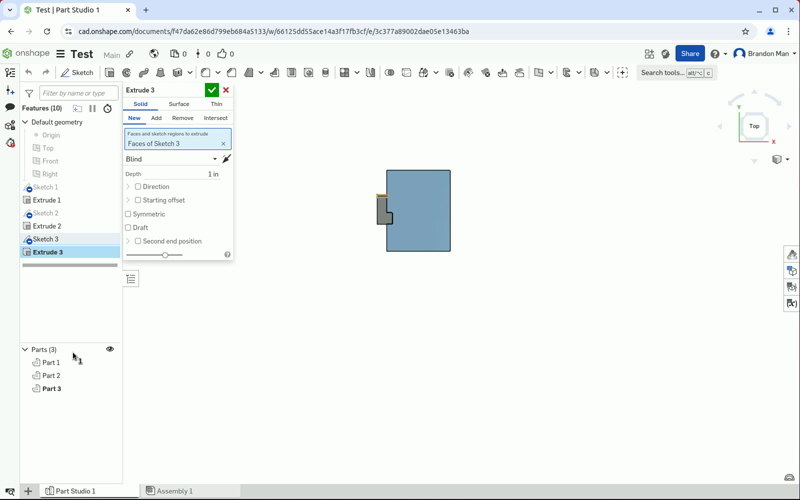
mouse_move(143, 106)
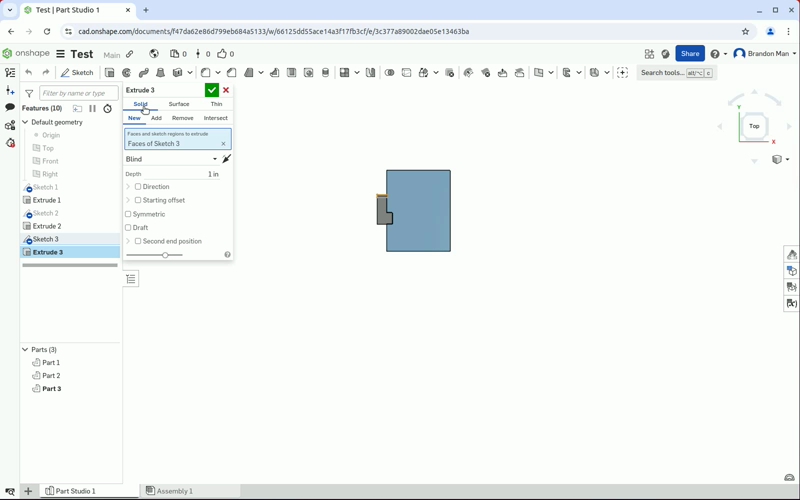
click(143, 106)
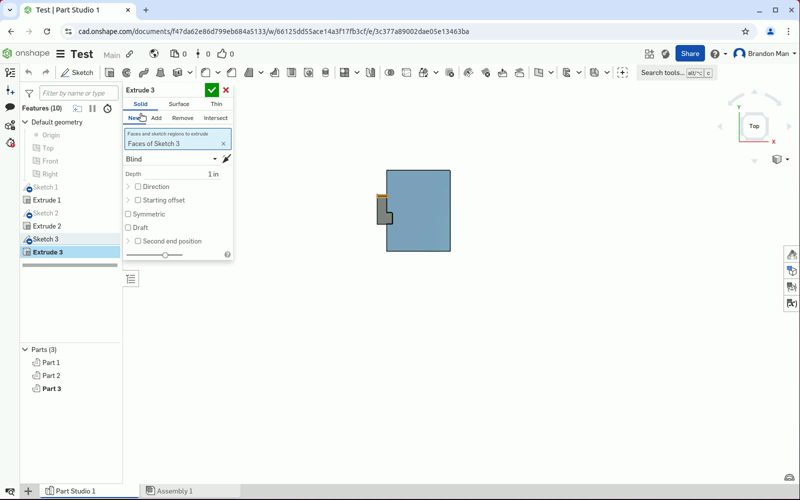
mouse_move(137, 120)
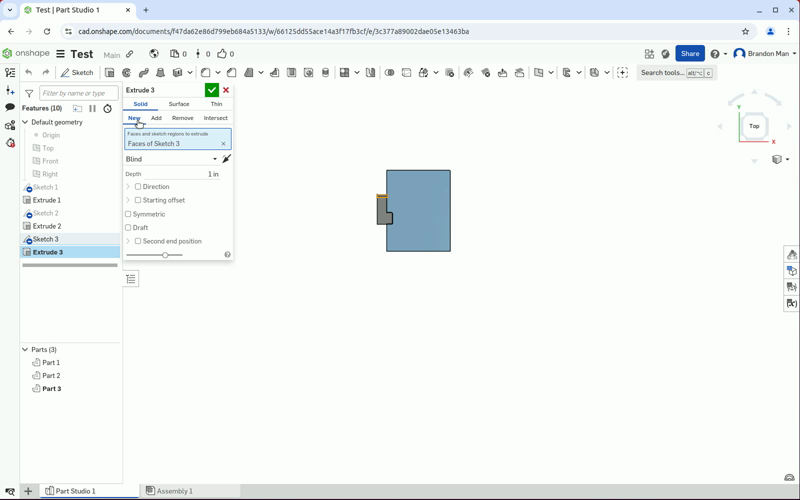
click(137, 120)
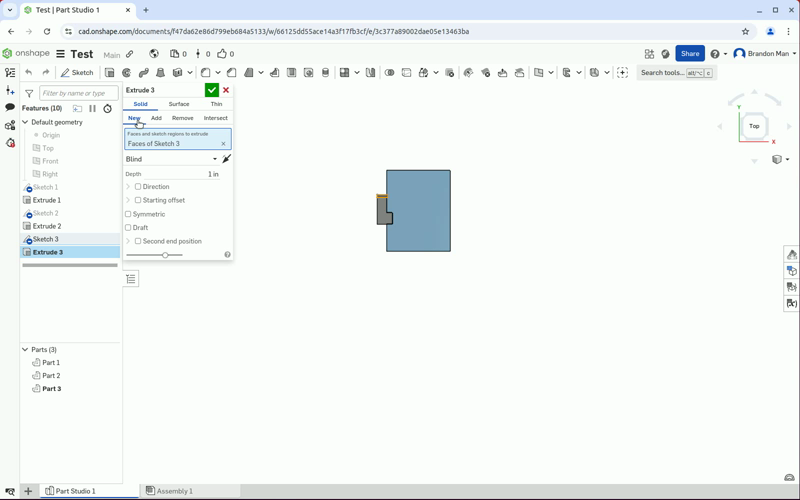
key(tab, 4)
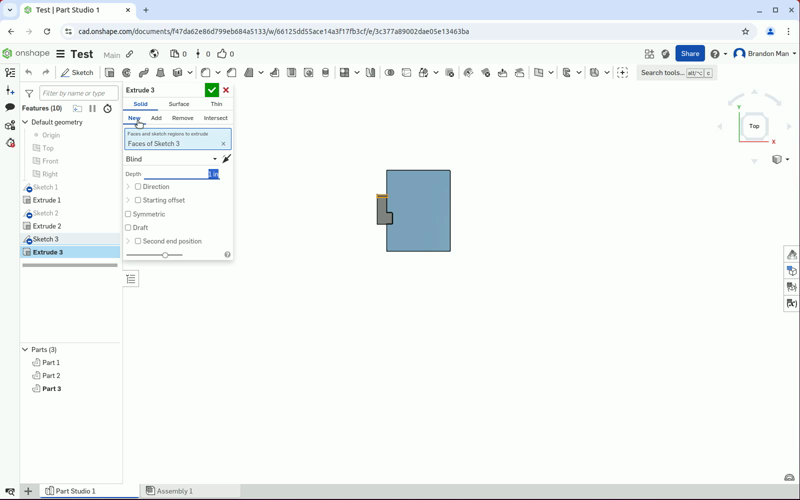
text(0.241)
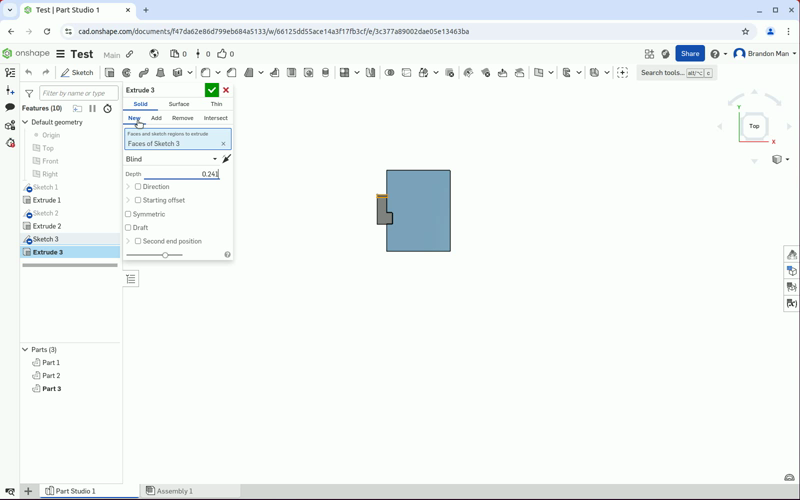
key(enter)
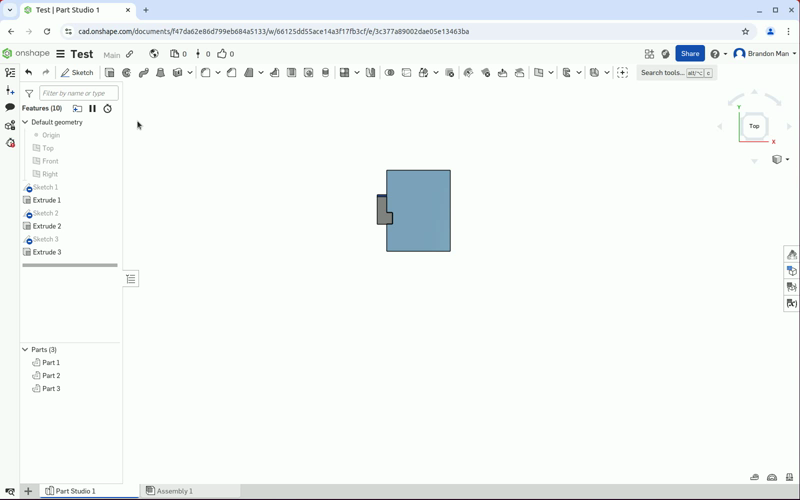
key(shift+h)
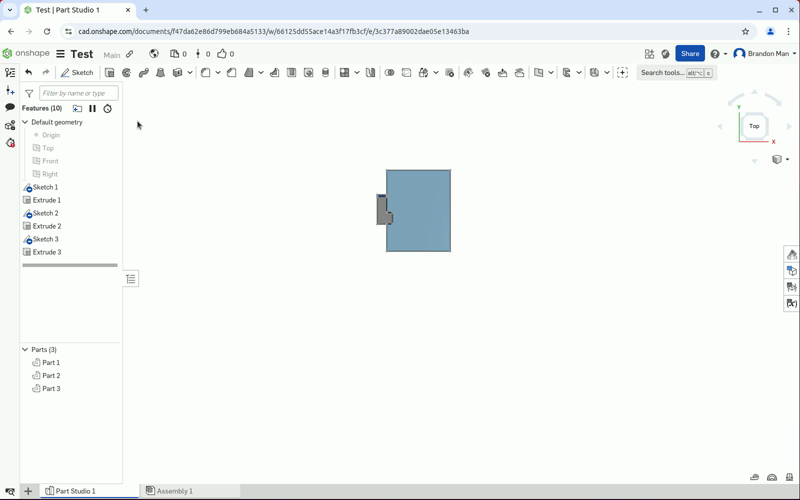
key(shift+h)
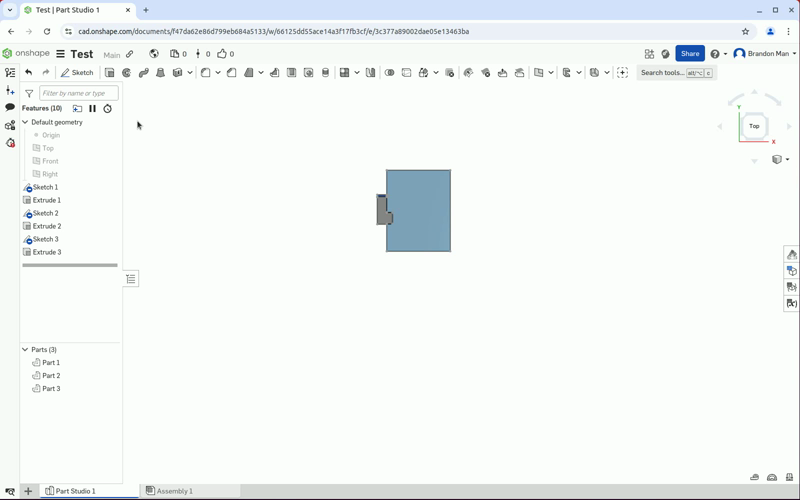
key(shift+7)
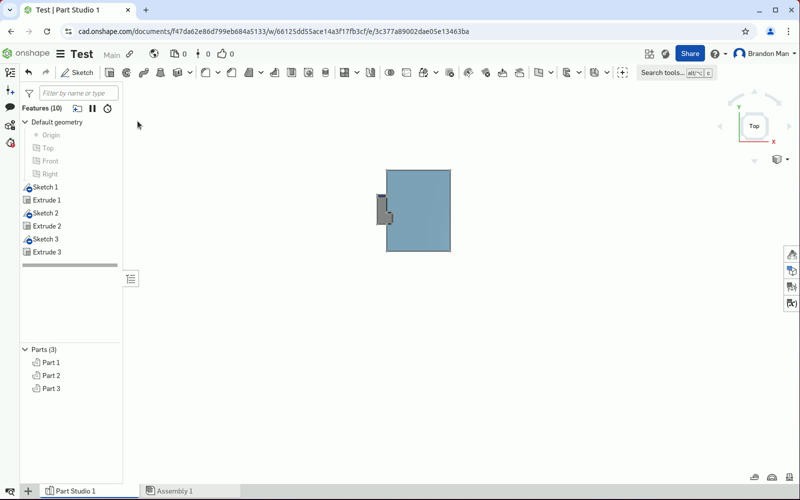
key(up, 3)
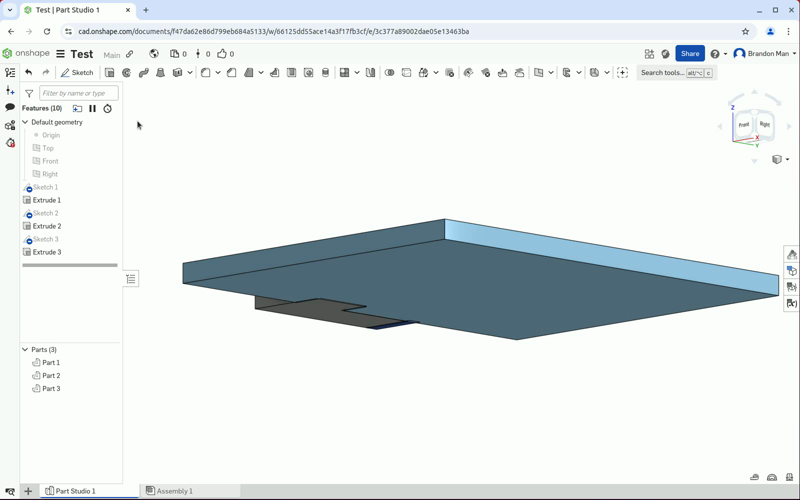
key(left, 3)
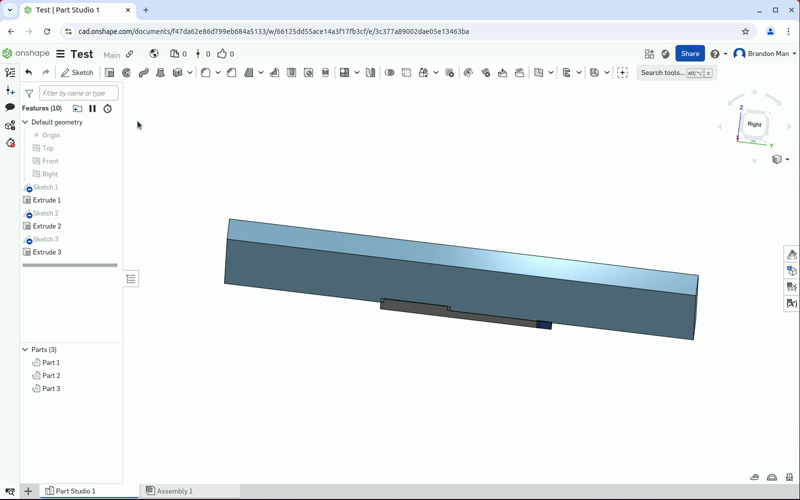
key(right, 3)
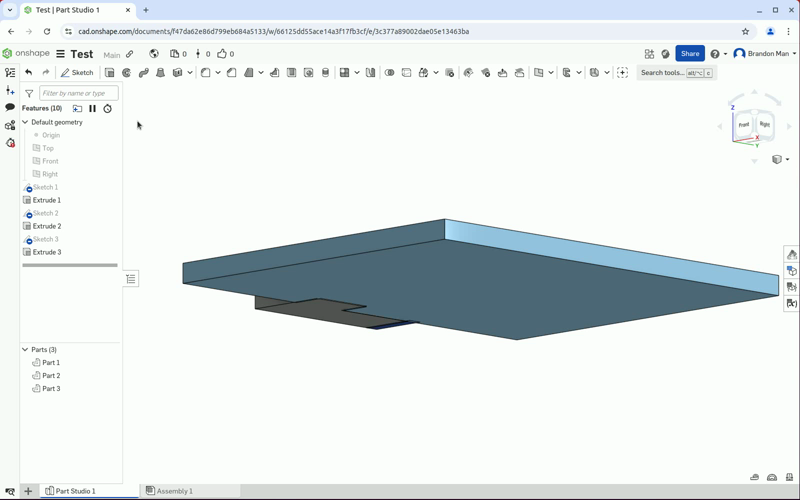
key(down, 3)
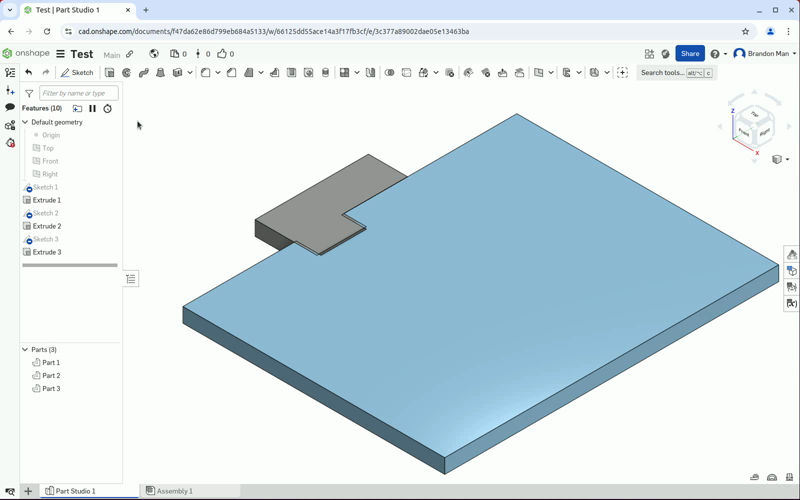
mouse_move(73, 189)
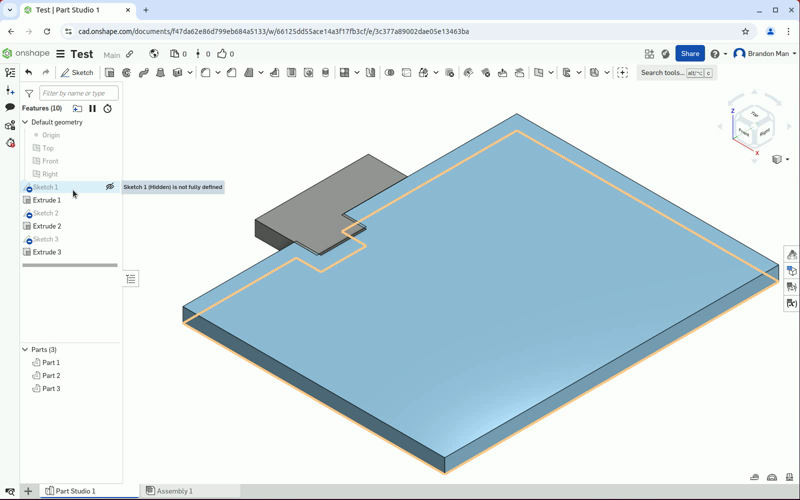
click(73, 189)